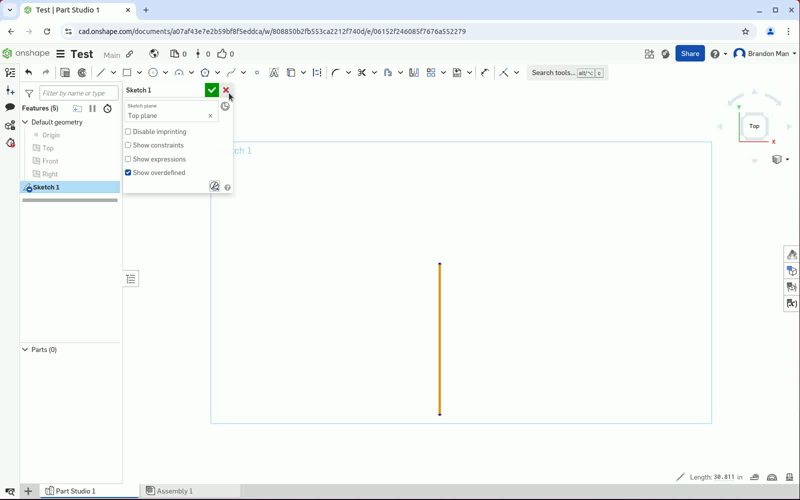
key(shift+h)
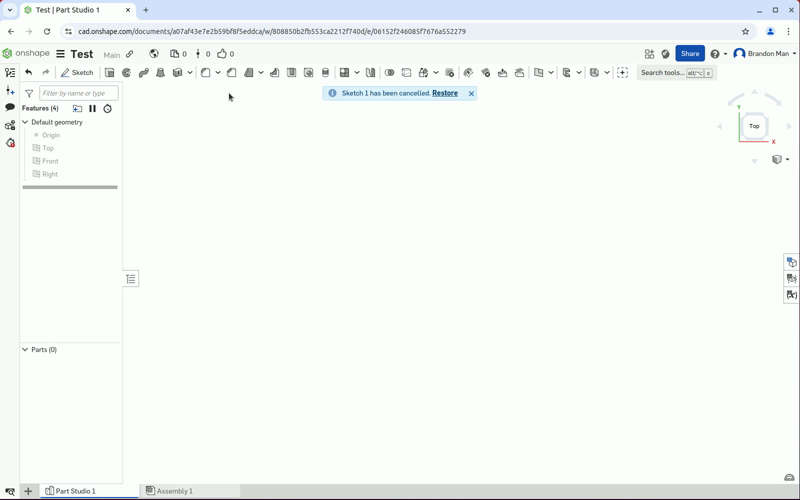
mouse_move(73, 352)
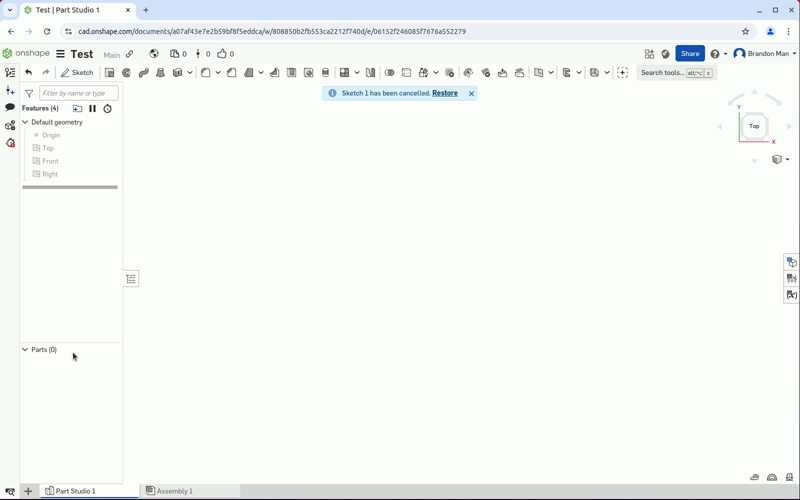
key(y)
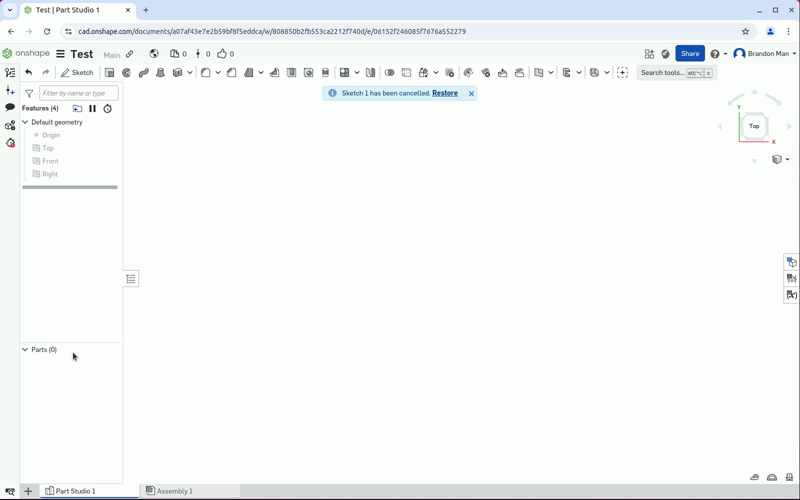
key(shift+p)
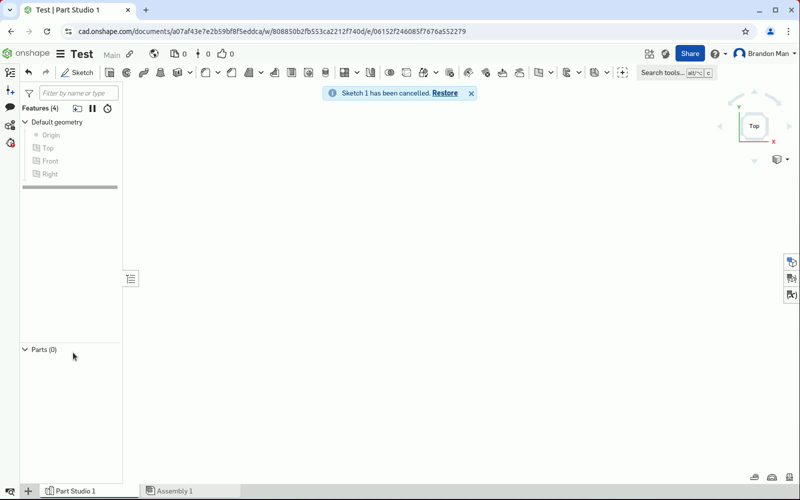
key(space)
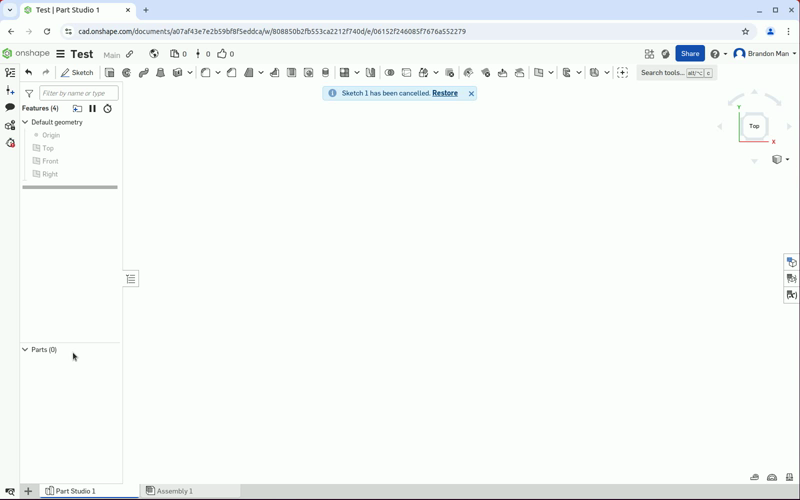
key_down(shift)
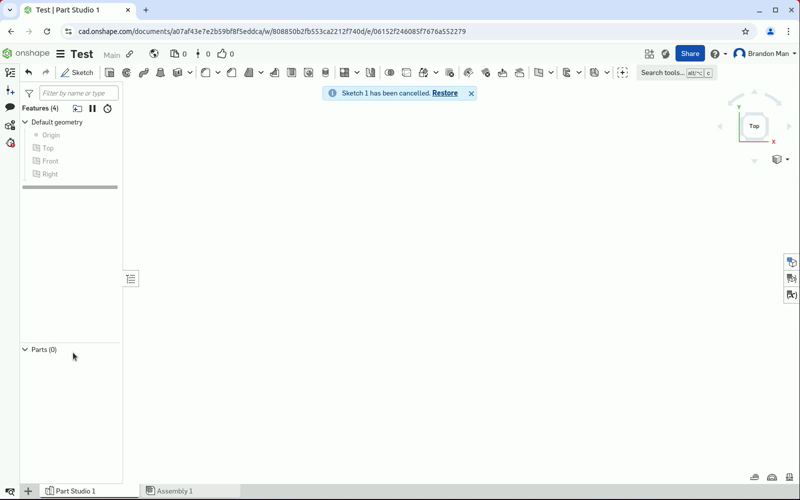
key(up)
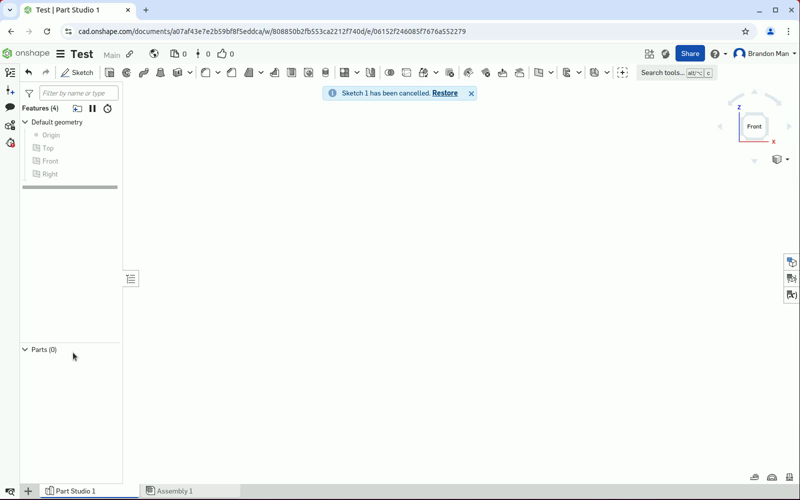
key_up(shift)
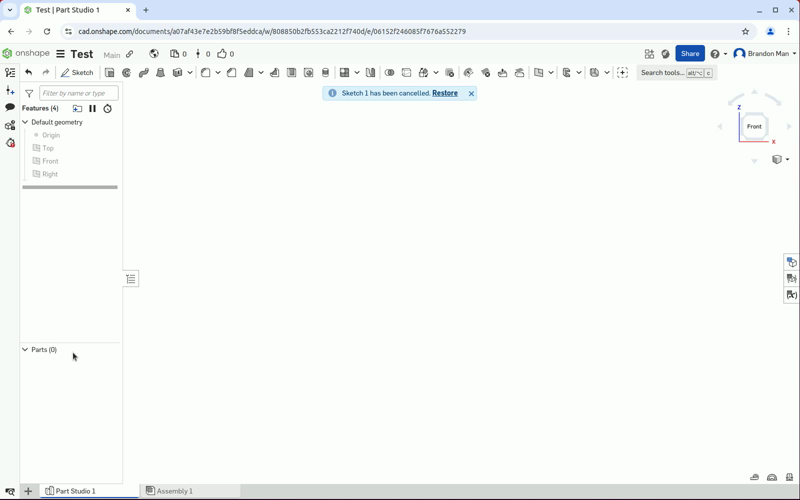
key(space)
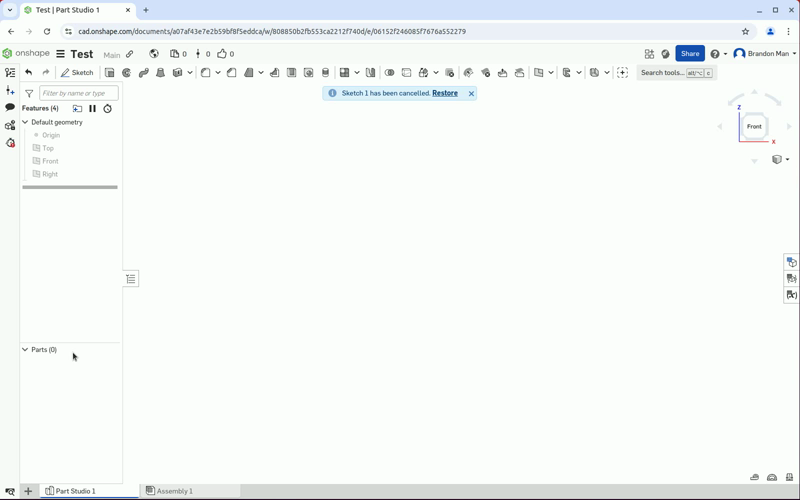
key_down(shift)
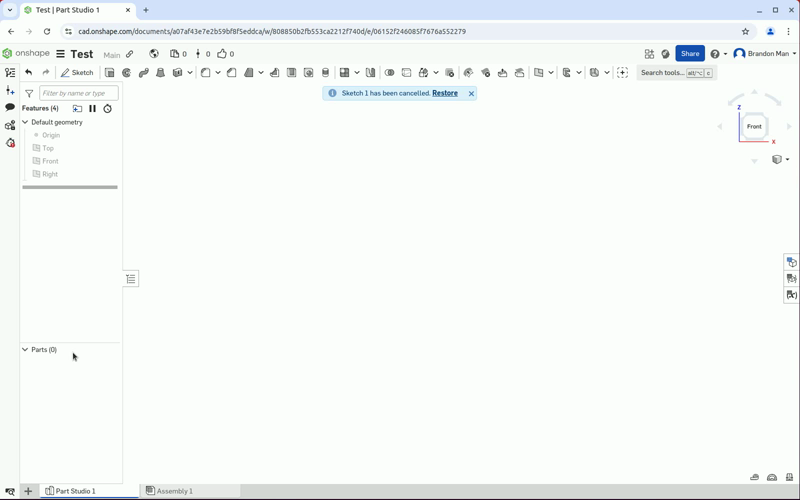
key(left)
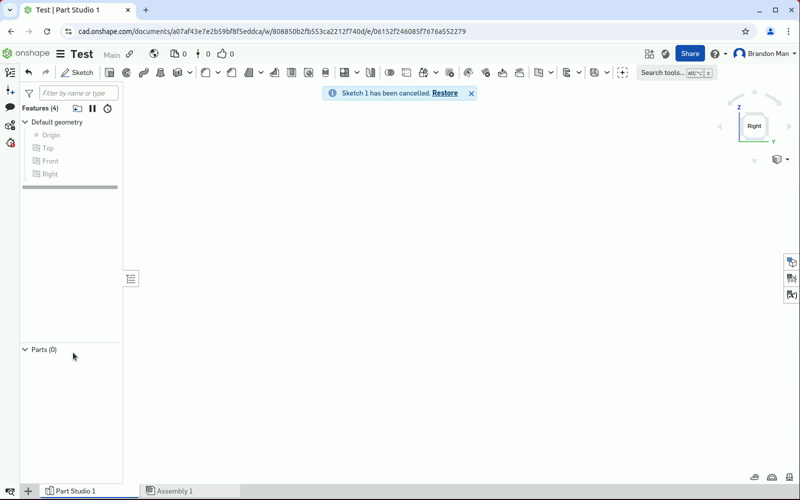
key_up(shift)
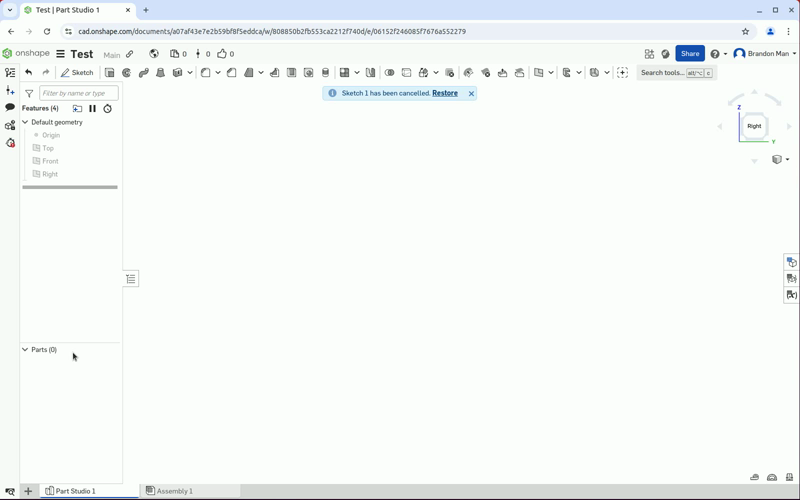
mouse_move(73, 352)
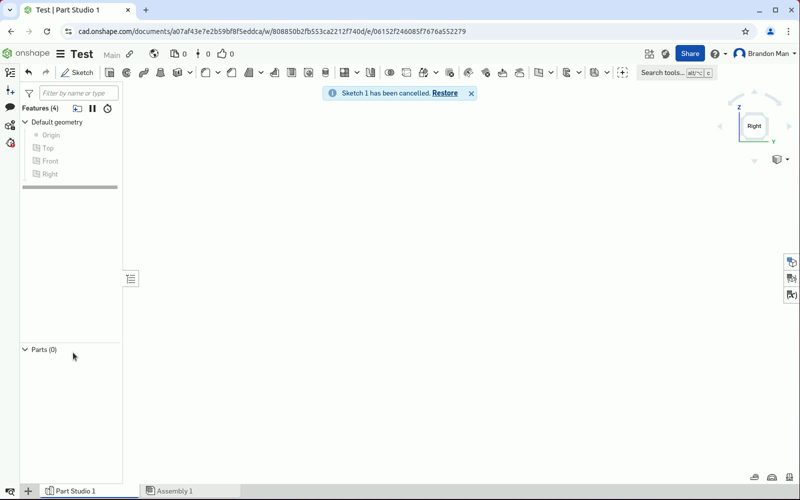
key(shift+y)
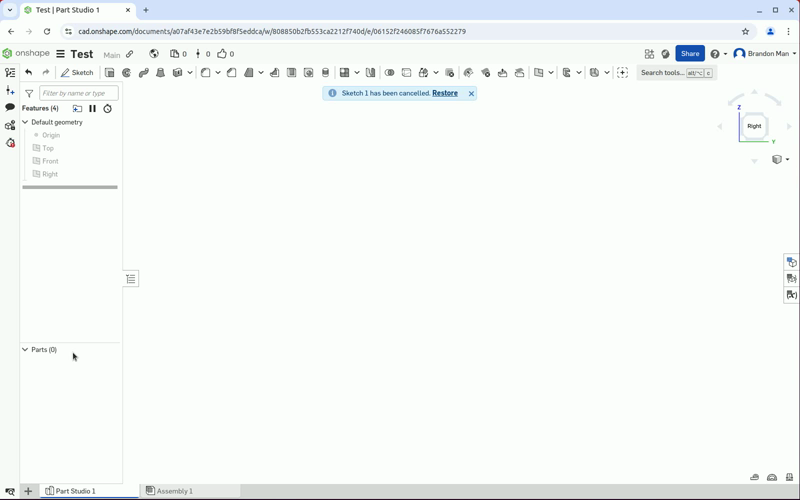
key(shift+s)
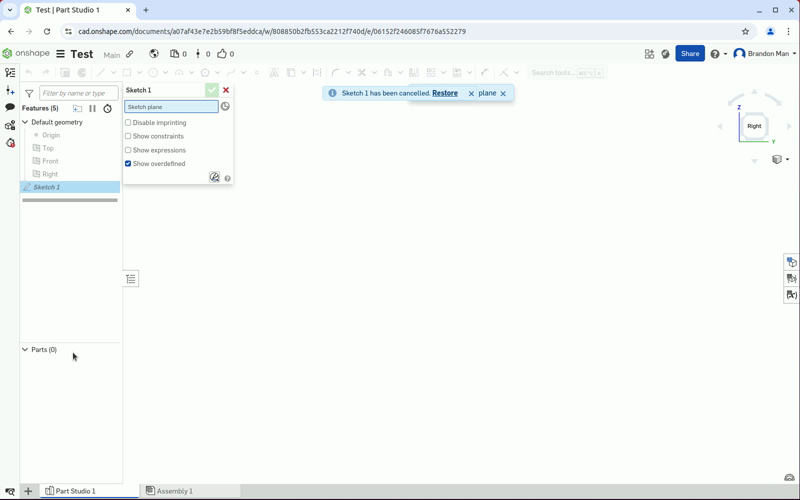
mouse_move(73, 176)
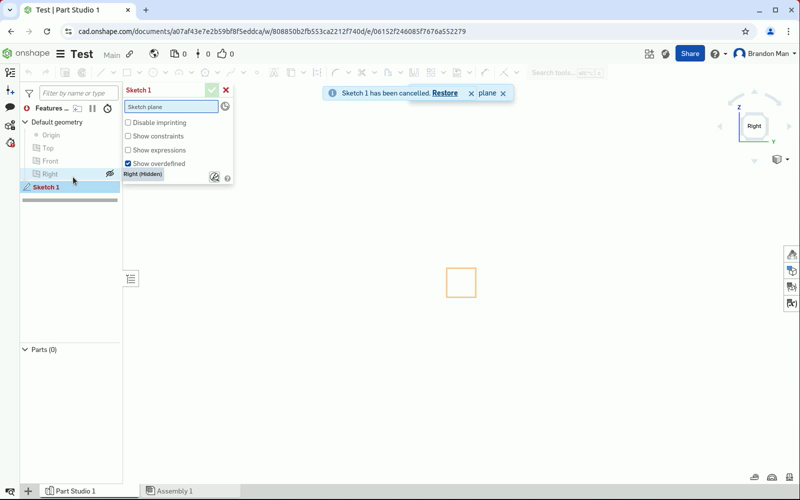
click(73, 176)
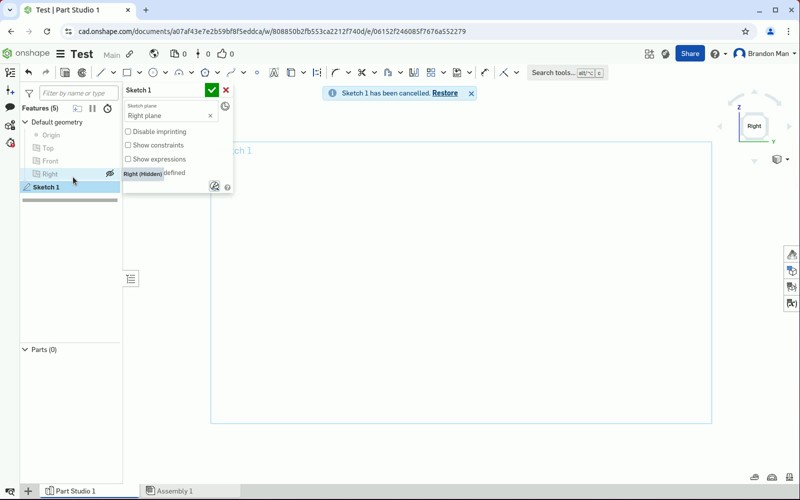
mouse_move(73, 352)
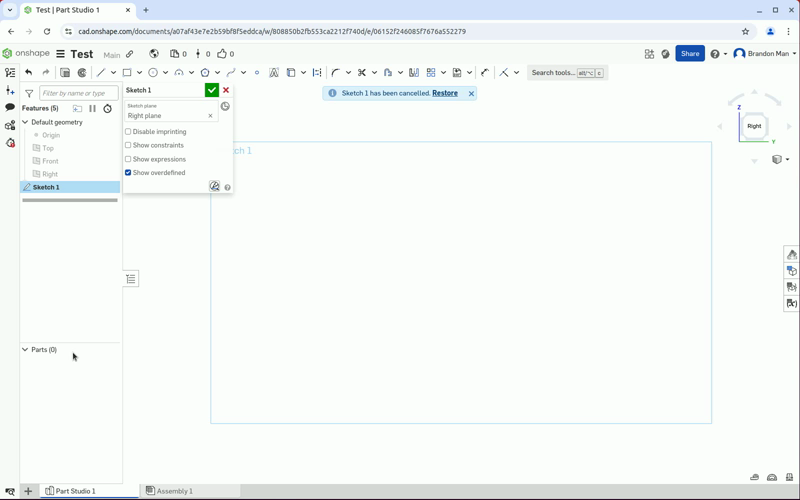
key(y)
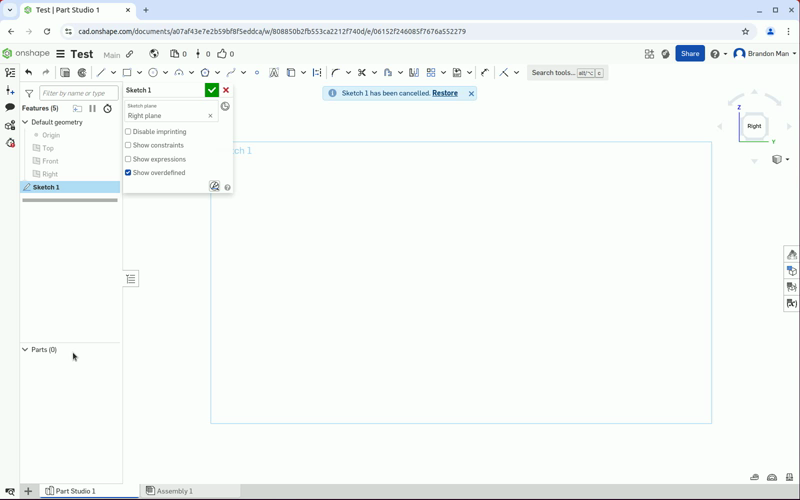
key(l)
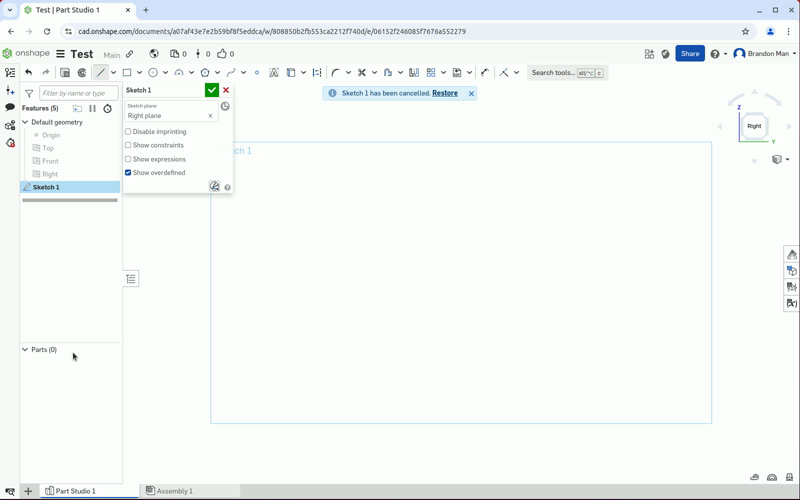
key_down(shift)
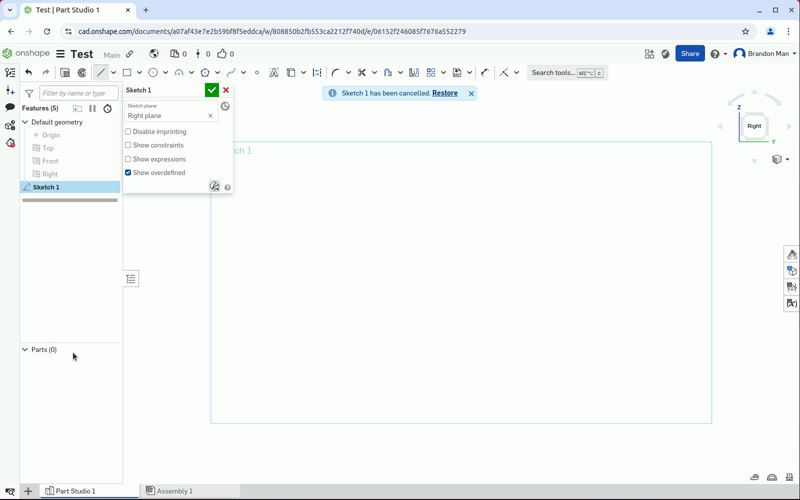
mouse_move(401, 274)
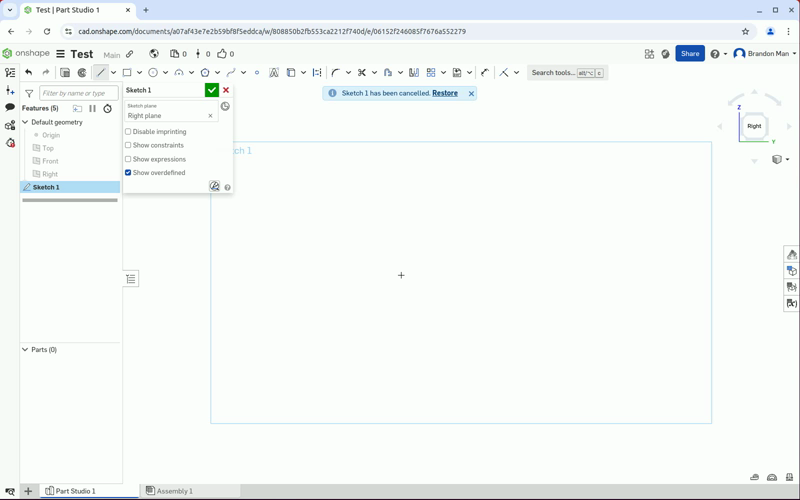
click(401, 274)
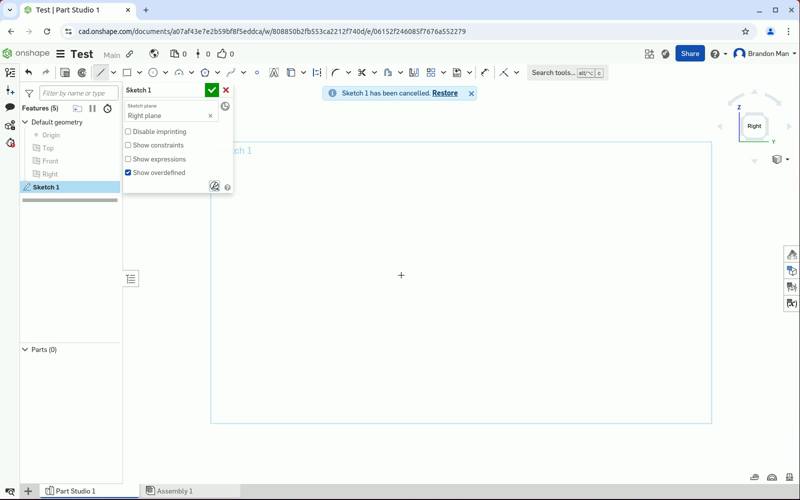
key_up(shift)
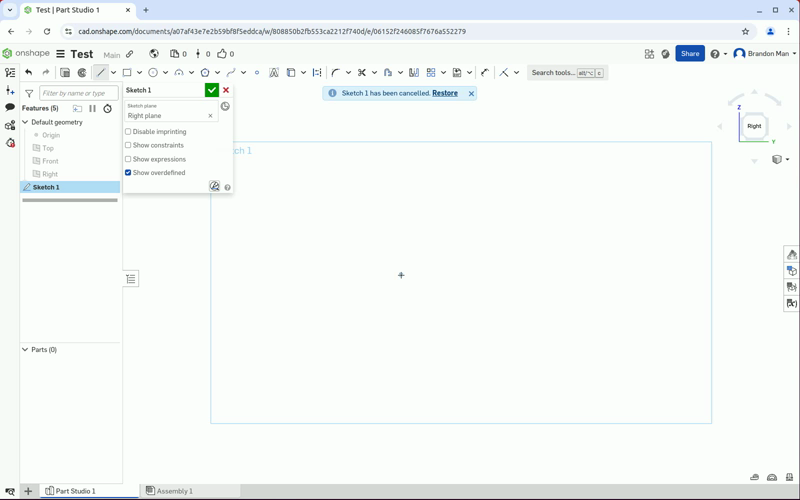
key_down(shift)
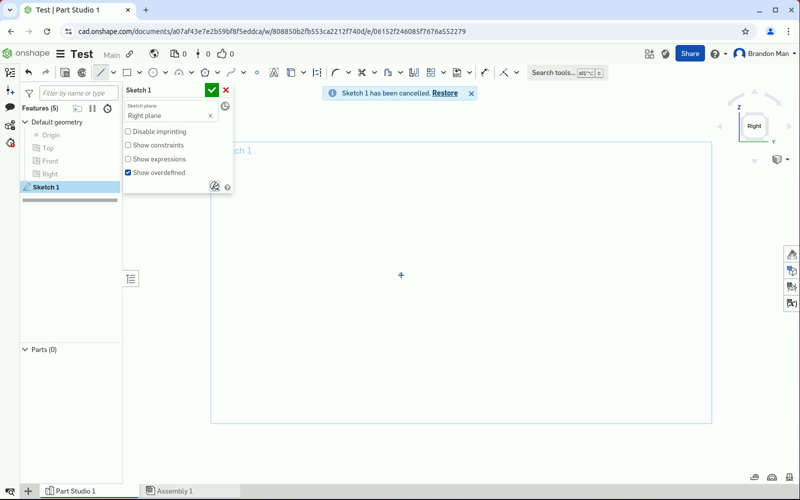
mouse_move(431, 274)
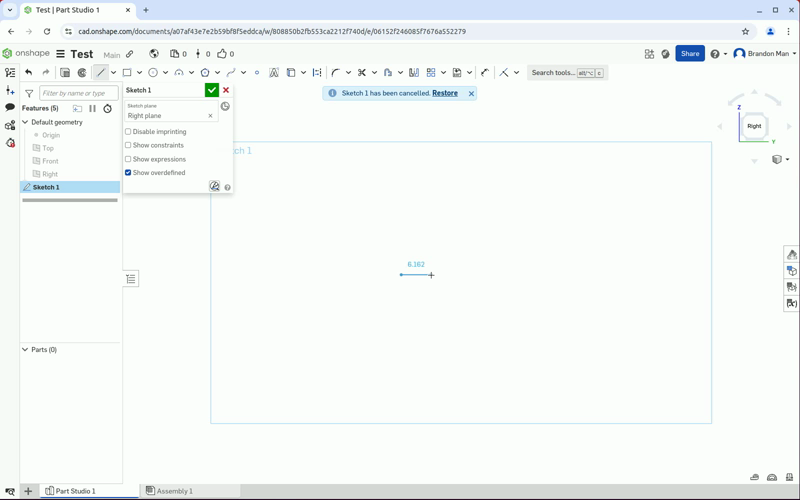
mouse_move(409, 282)
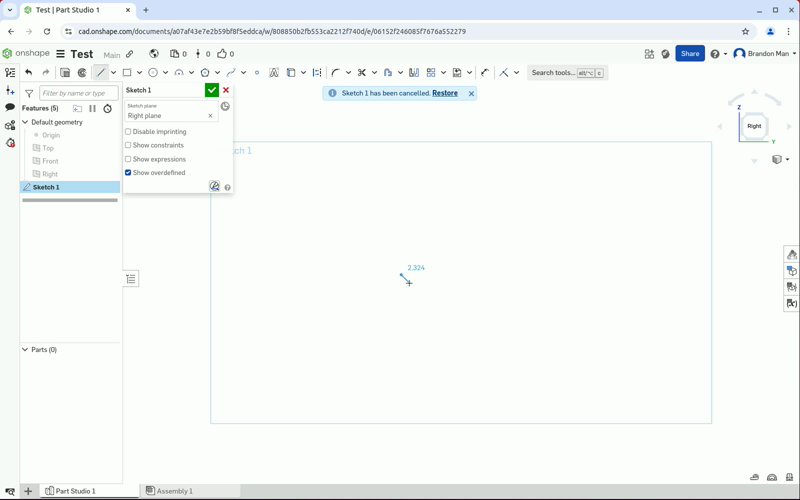
click(409, 282)
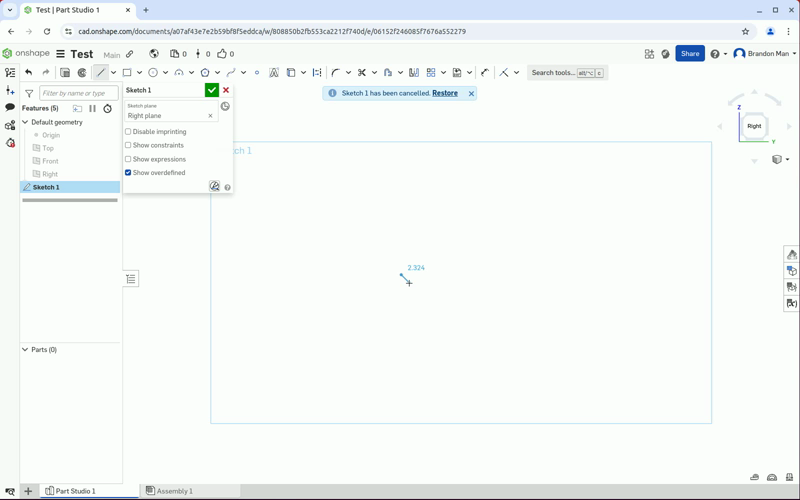
key_up(shift)
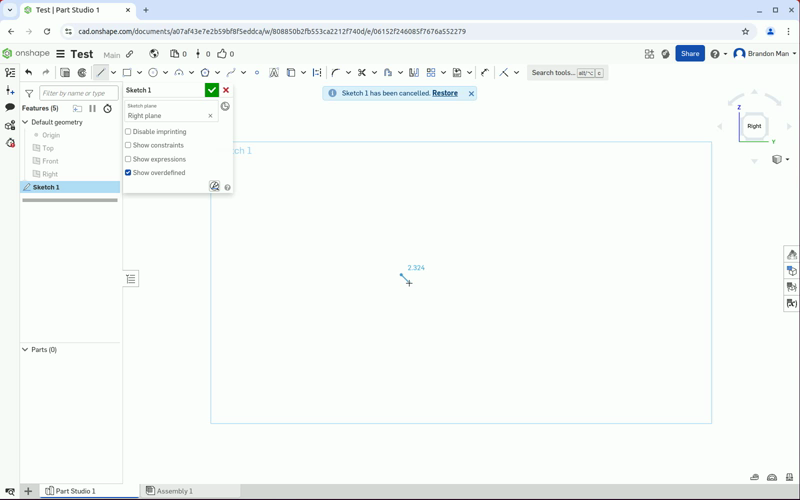
key_down(shift)
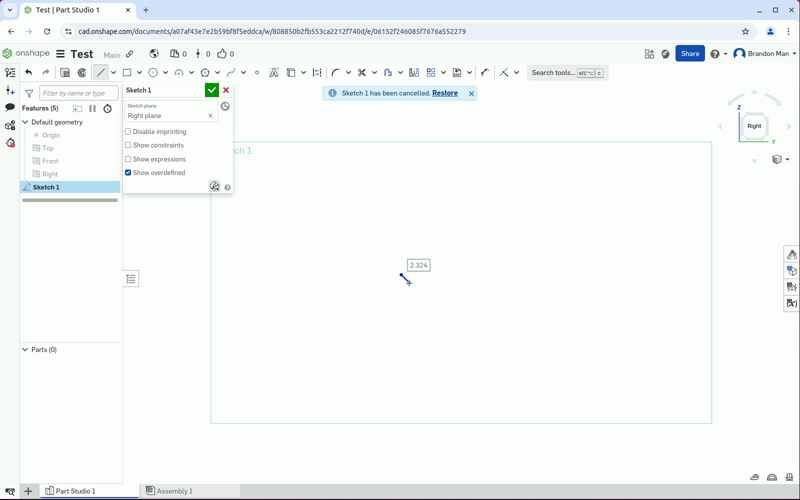
mouse_move(439, 282)
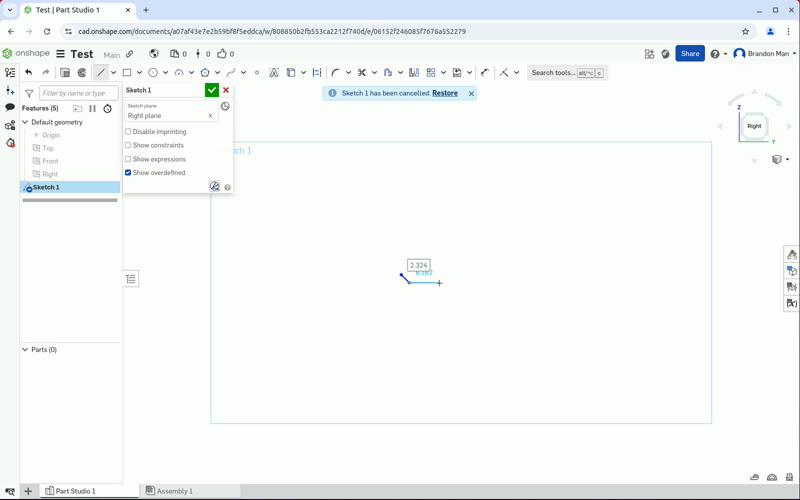
mouse_move(422, 282)
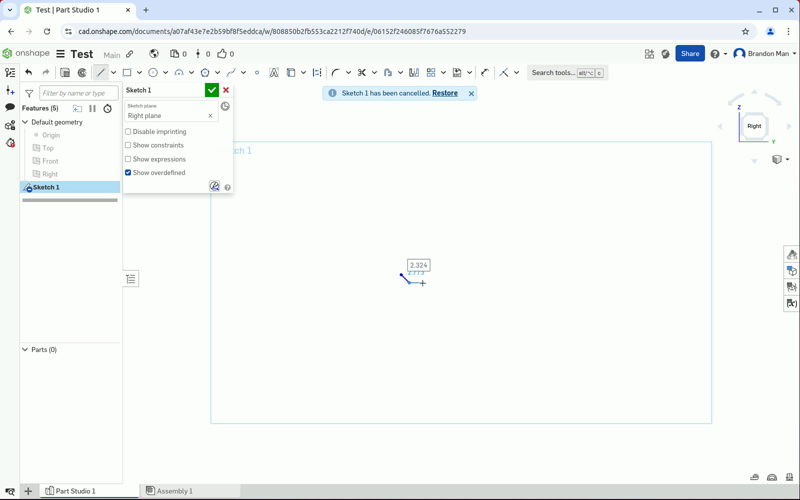
click(422, 282)
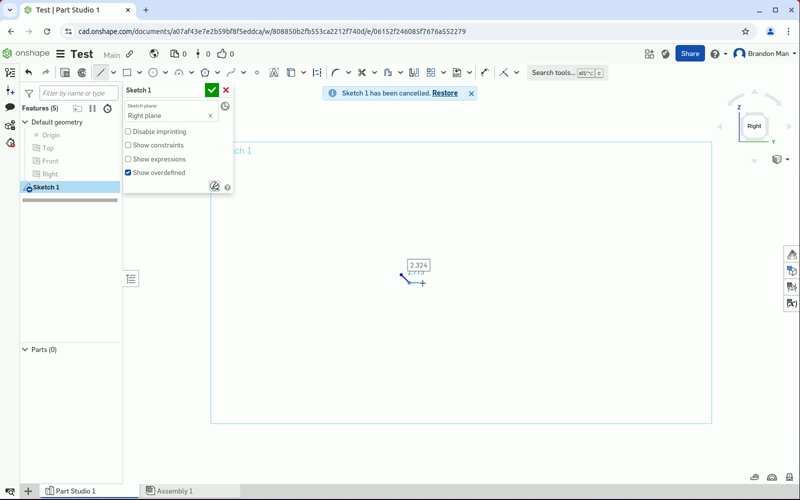
key_up(shift)
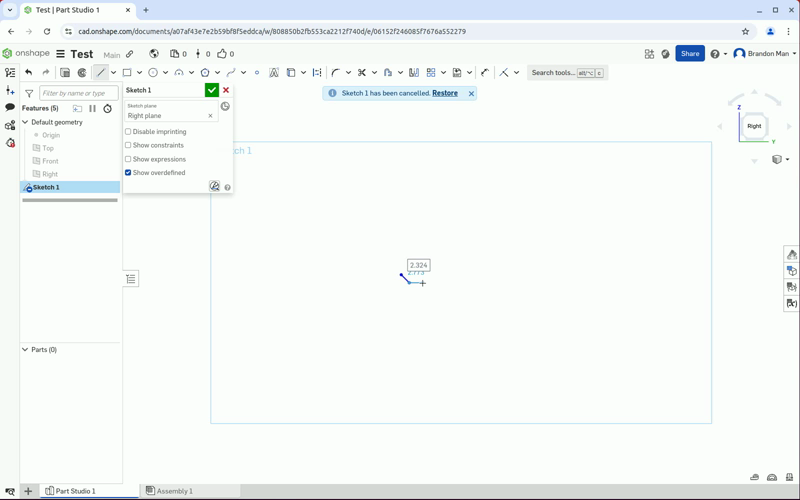
key_down(shift)
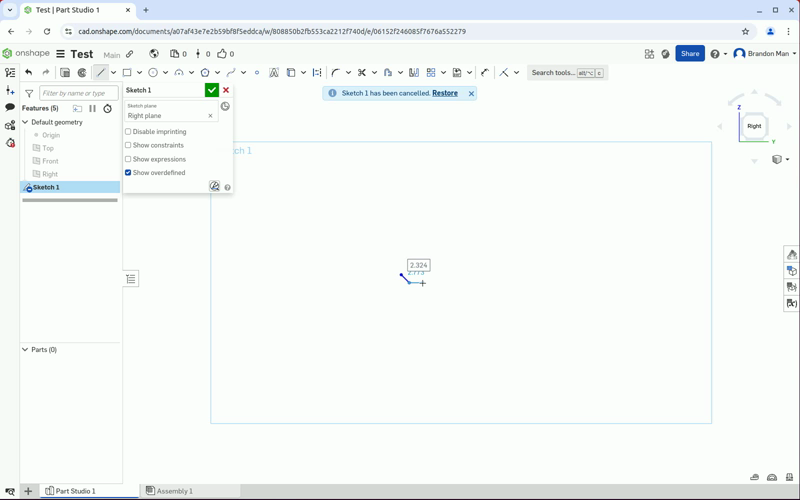
mouse_move(453, 282)
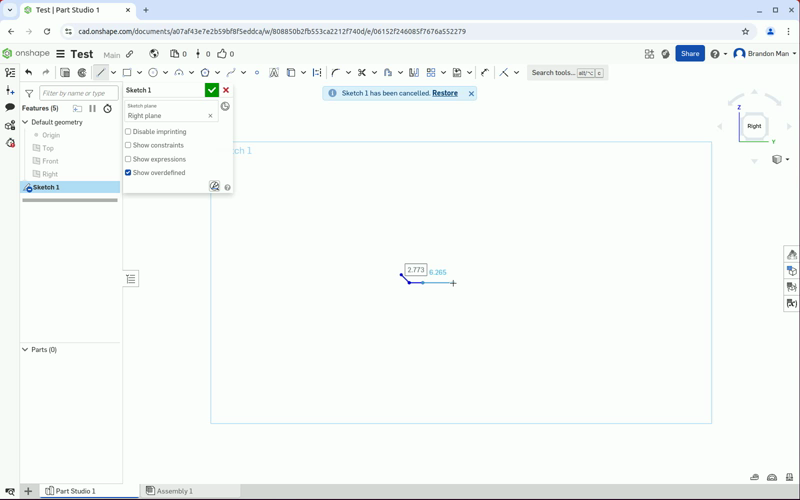
mouse_move(414, 274)
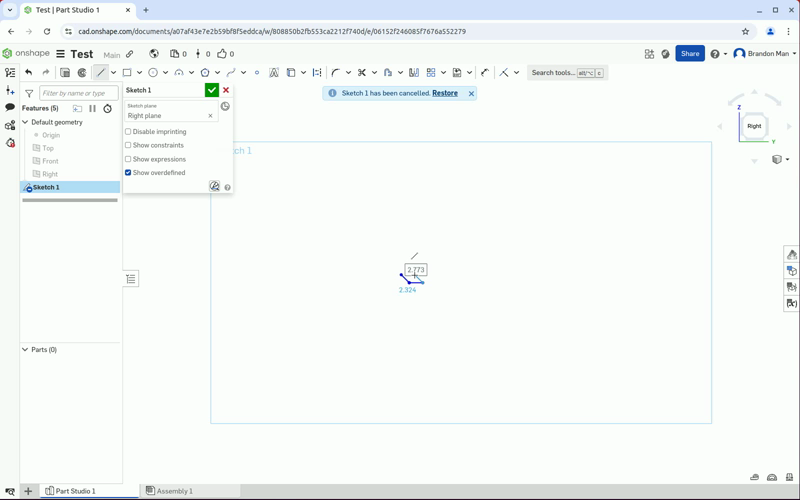
click(414, 274)
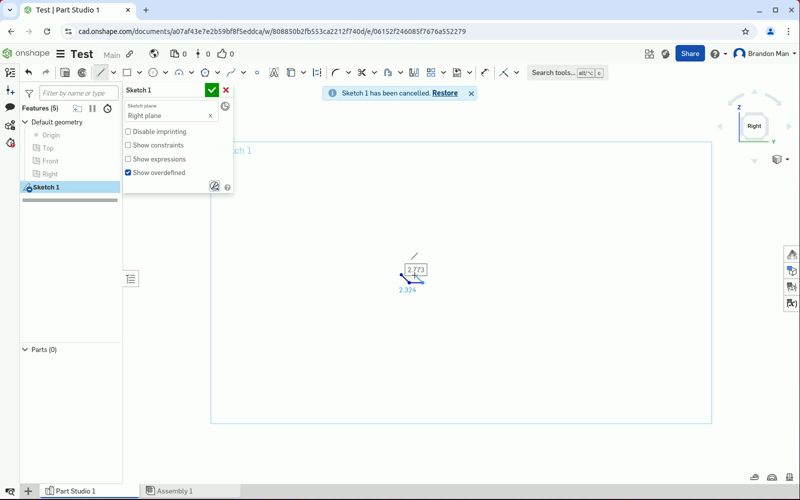
key_up(shift)
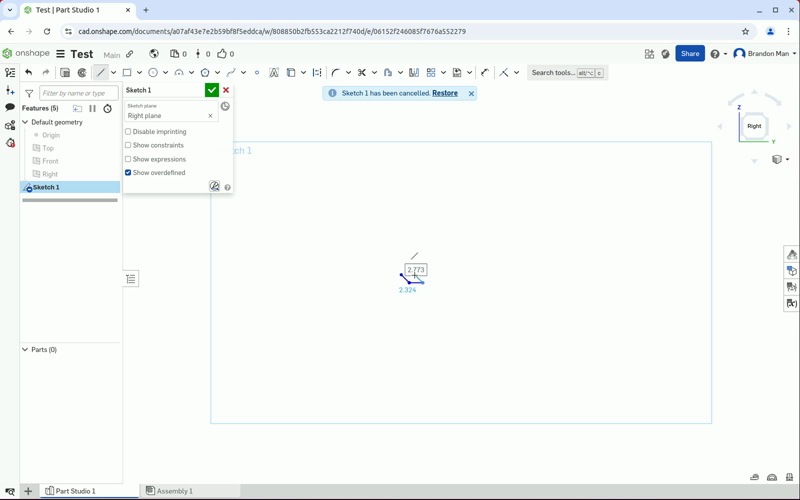
mouse_move(444, 274)
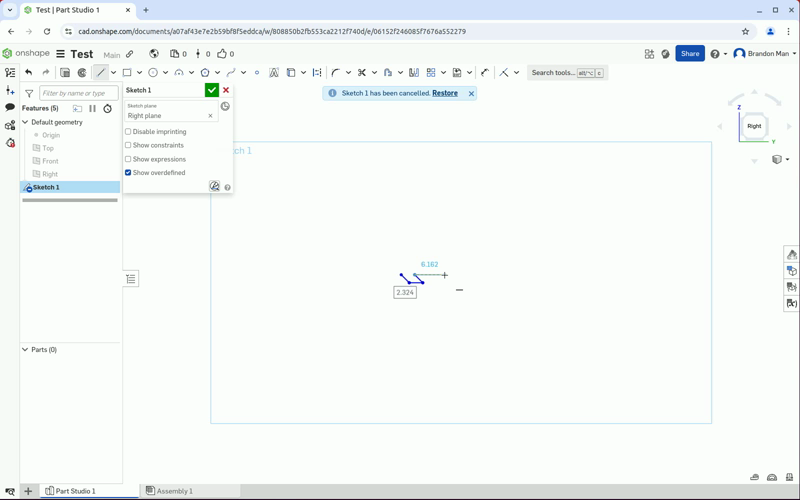
key_down(shift)
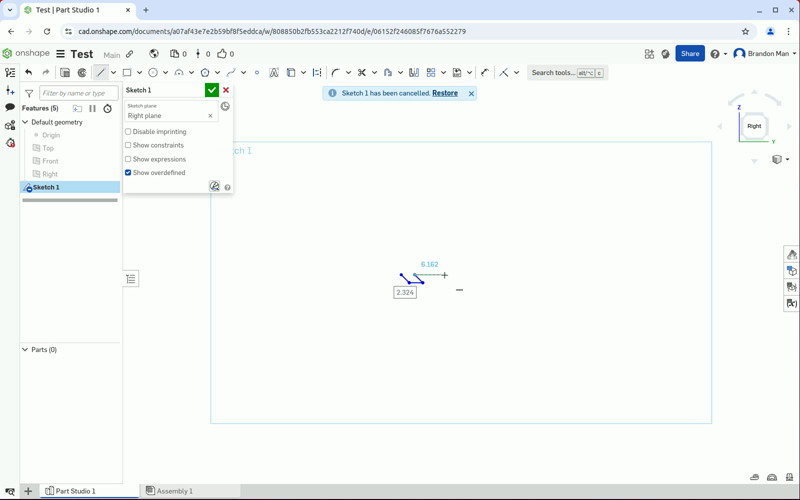
mouse_move(401, 274)
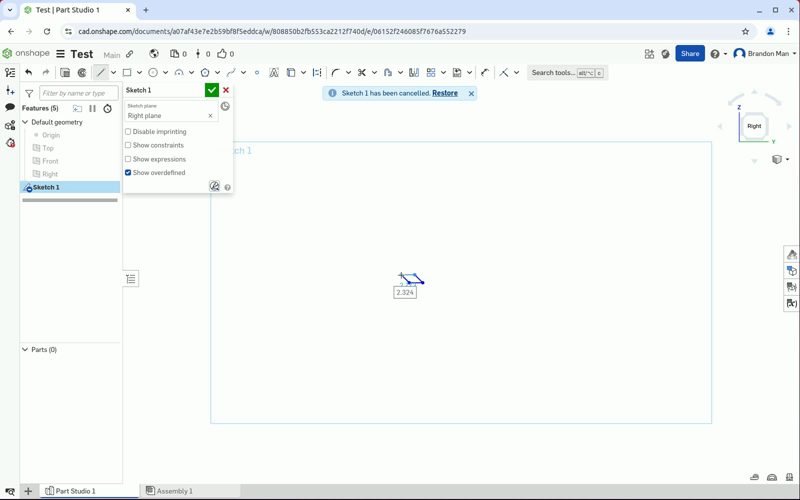
key_up(shift)
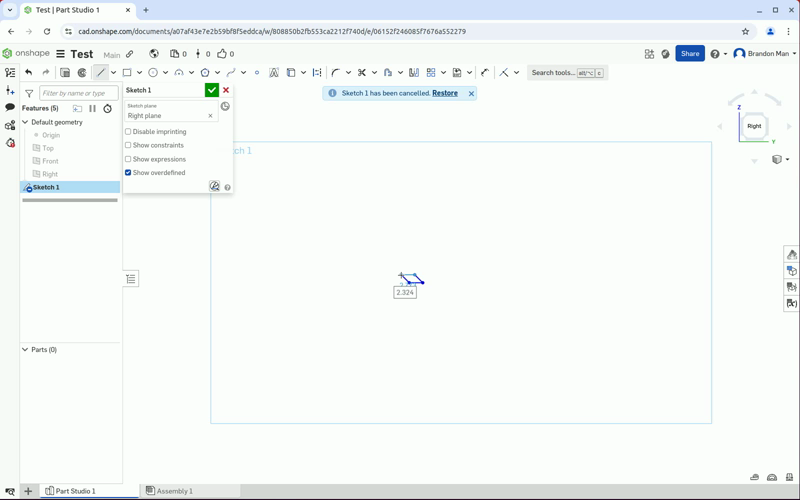
click(401, 274)
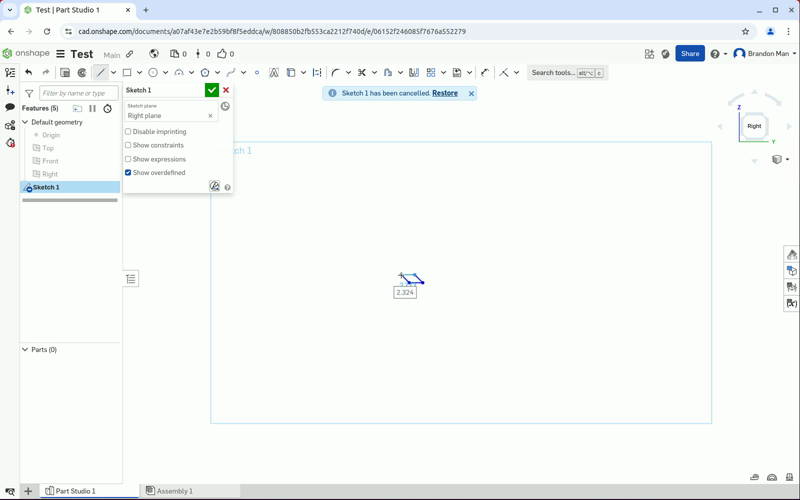
key(esc)
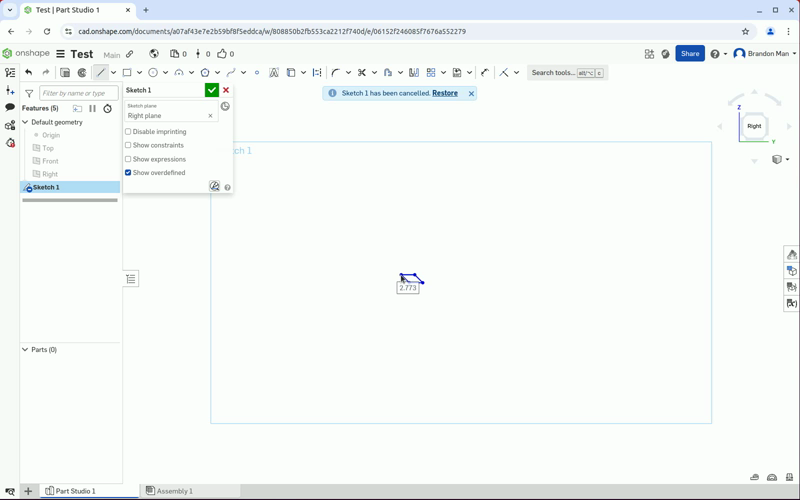
mouse_move(409, 274)
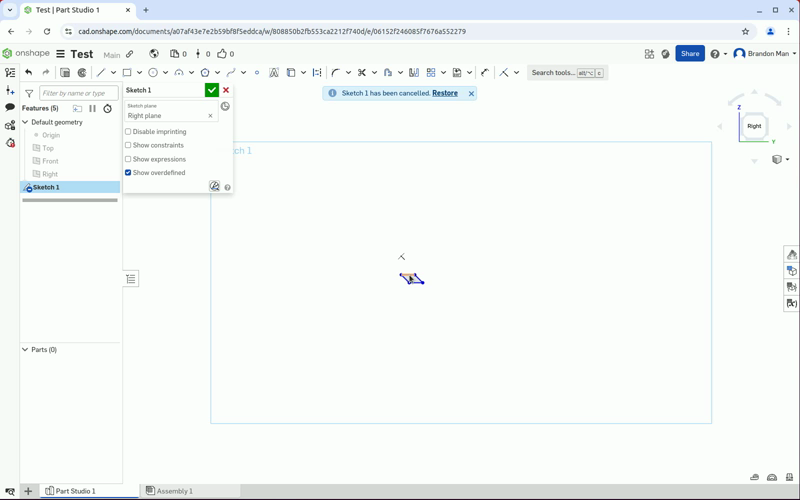
scroll(6)
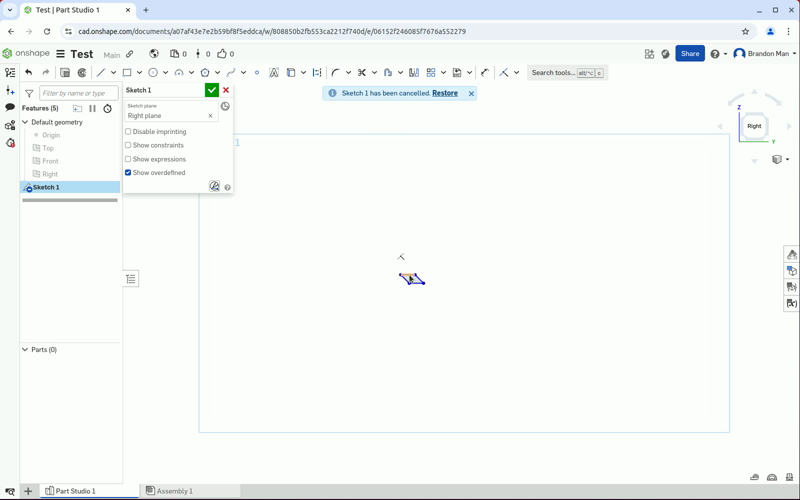
scroll(6)
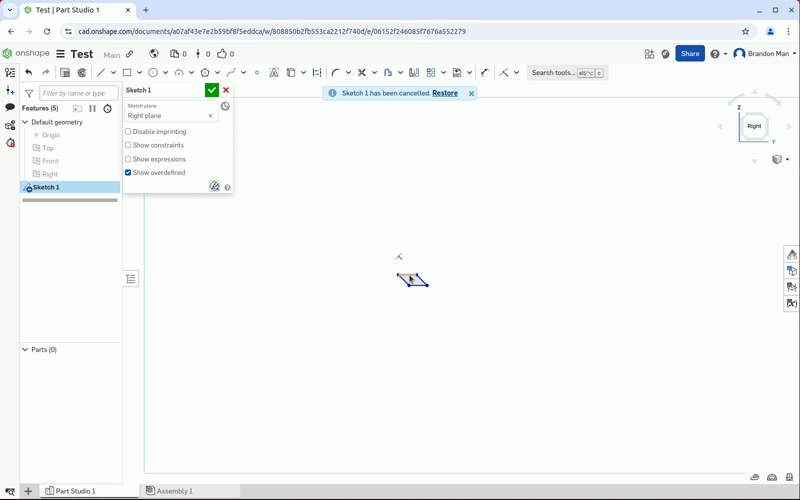
scroll(6)
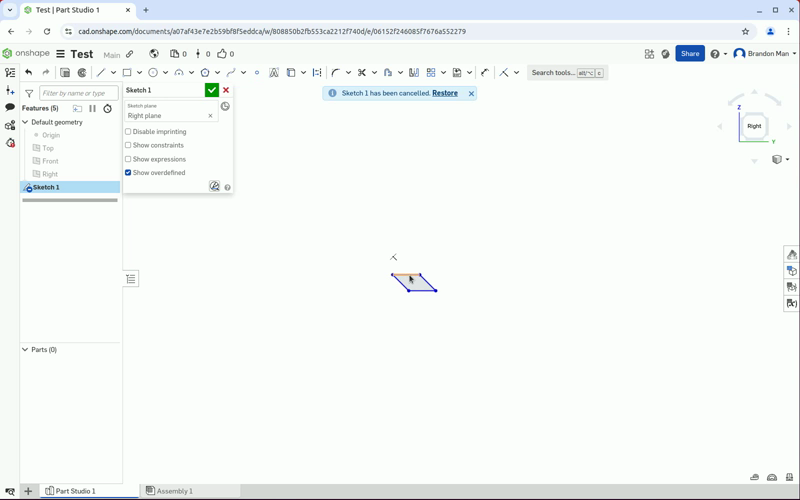
scroll(6)
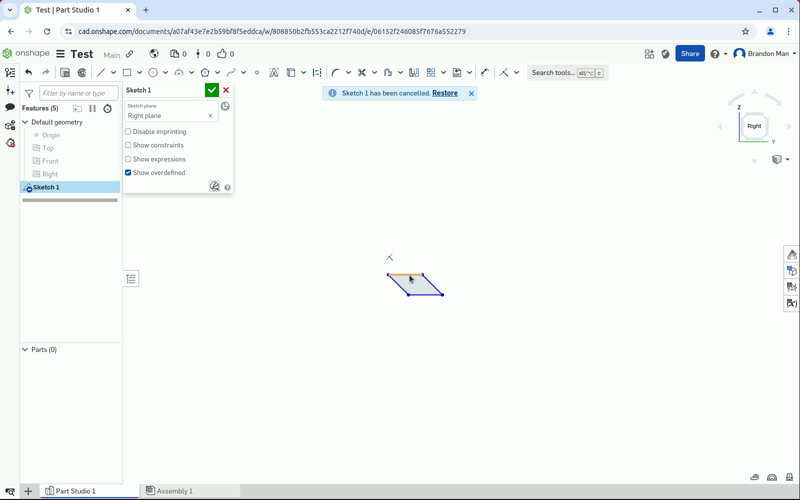
scroll(6)
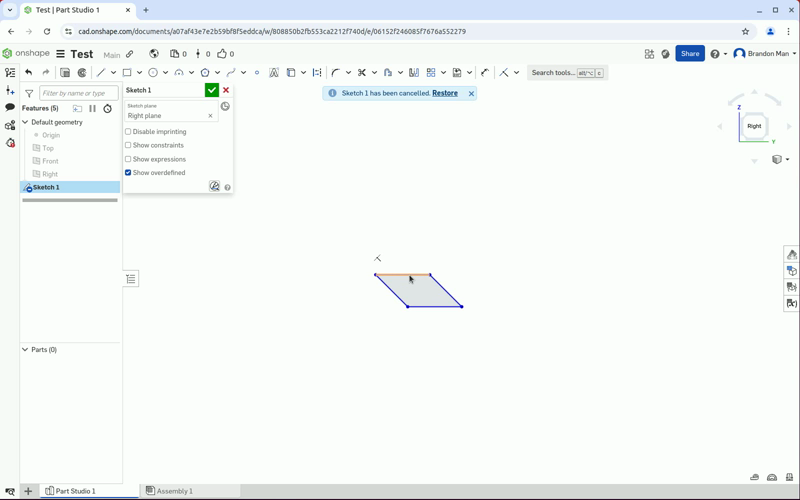
scroll(6)
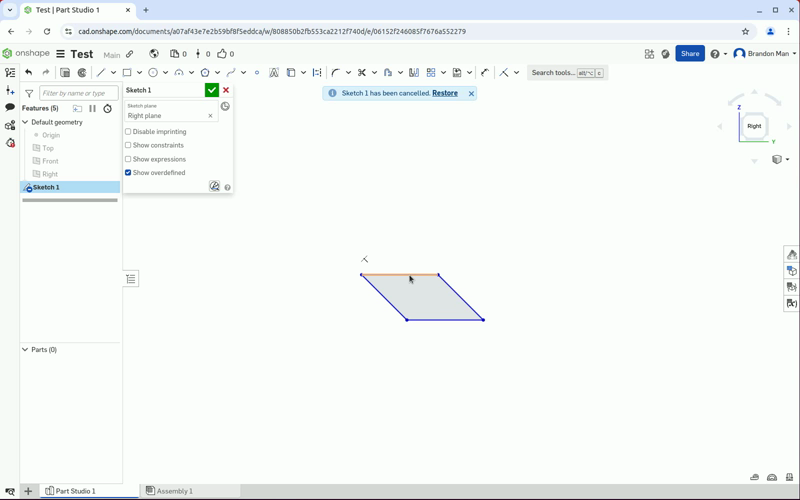
scroll(6)
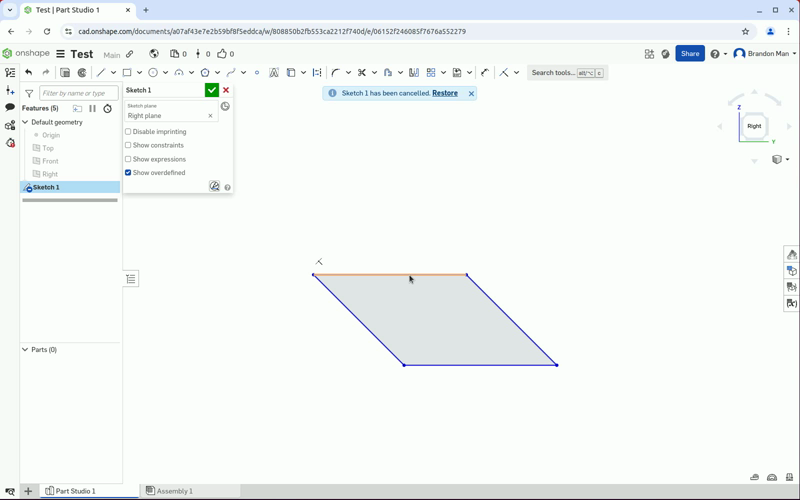
click(409, 274)
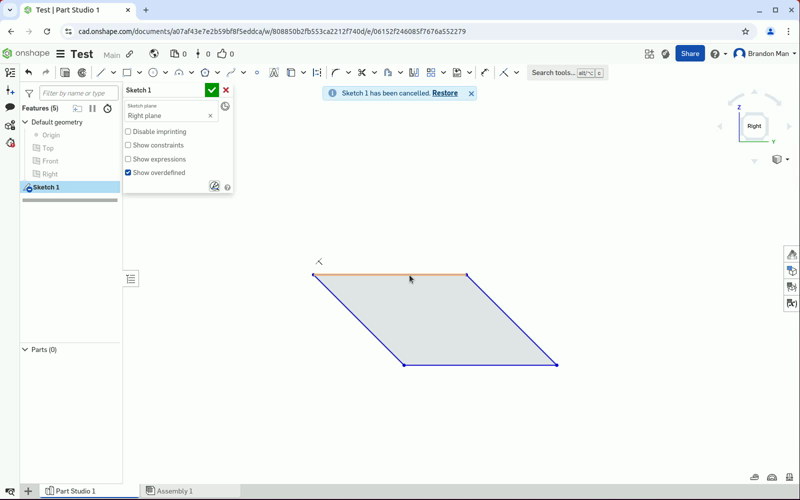
scroll(-6)
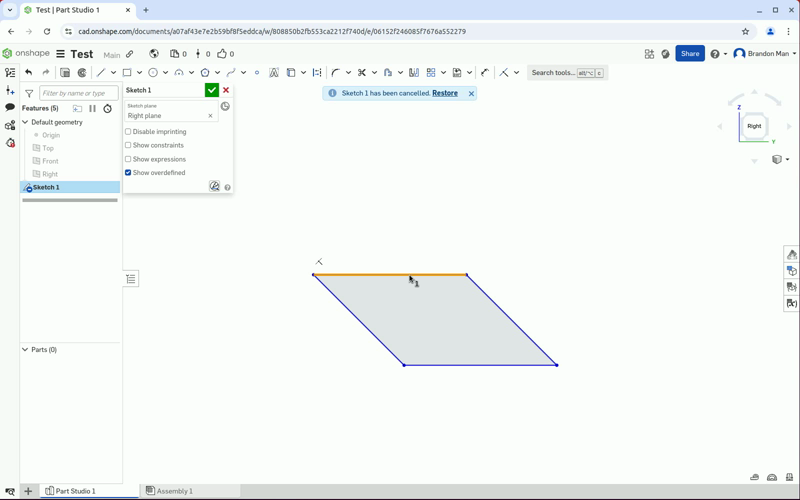
scroll(-6)
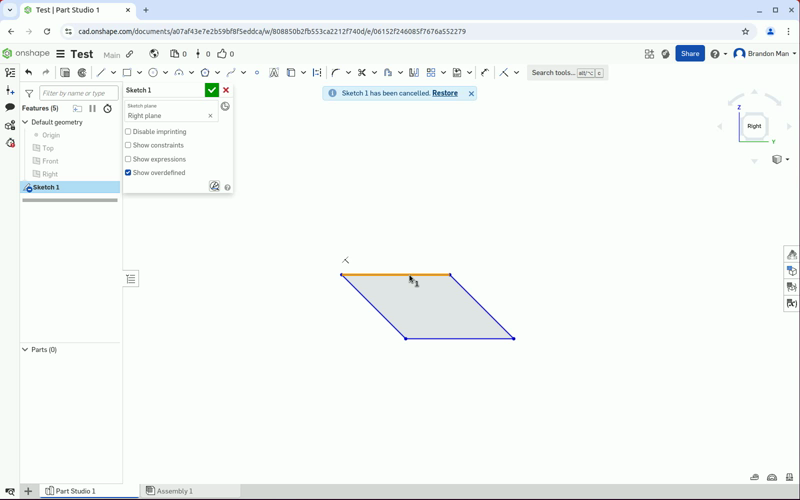
scroll(-6)
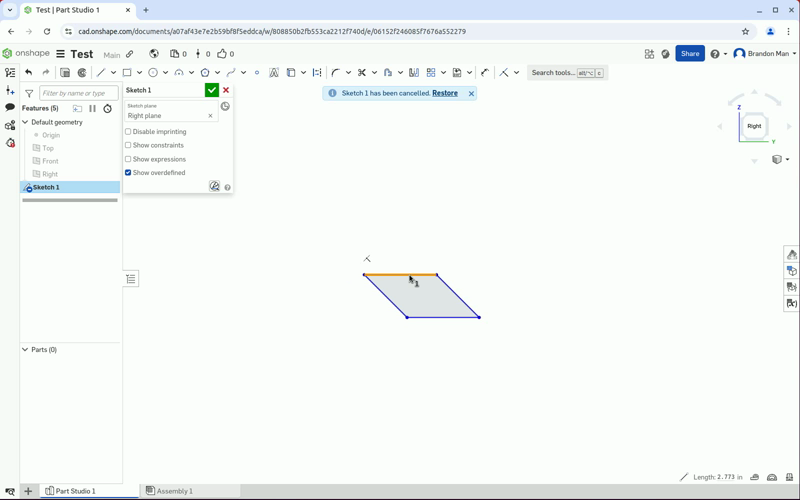
scroll(-6)
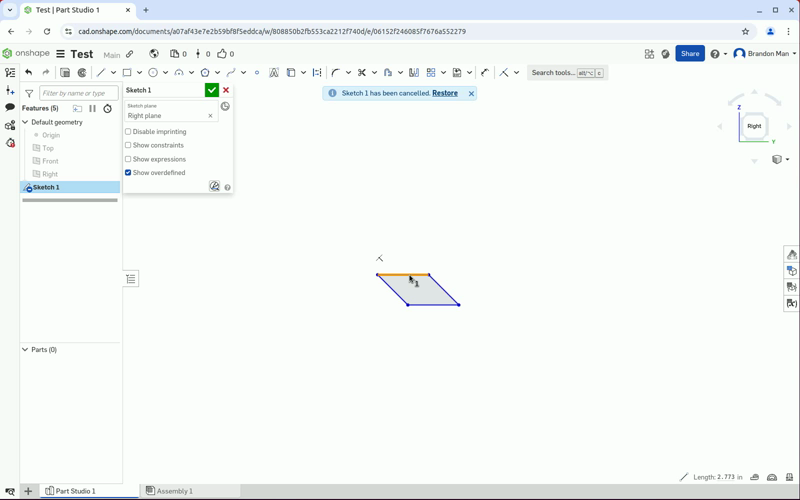
scroll(-6)
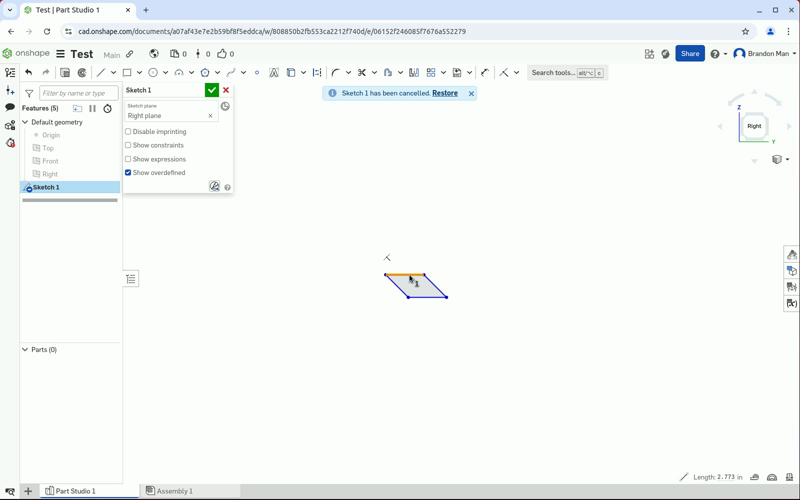
scroll(-6)
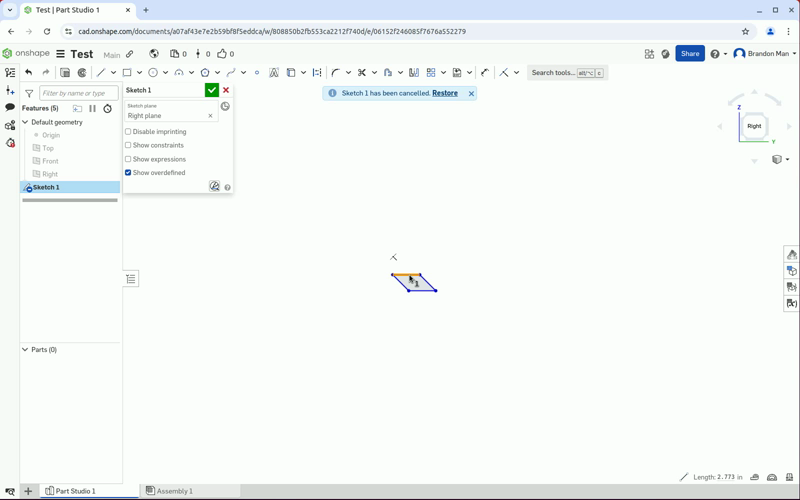
scroll(-6)
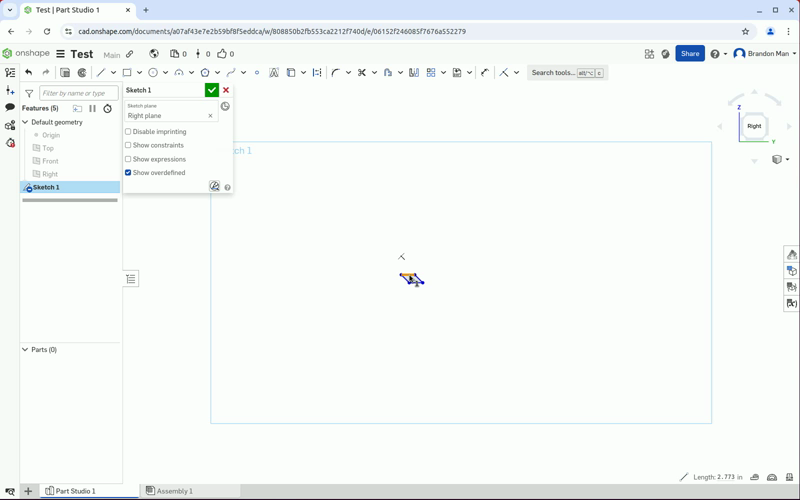
mouse_move(73, 352)
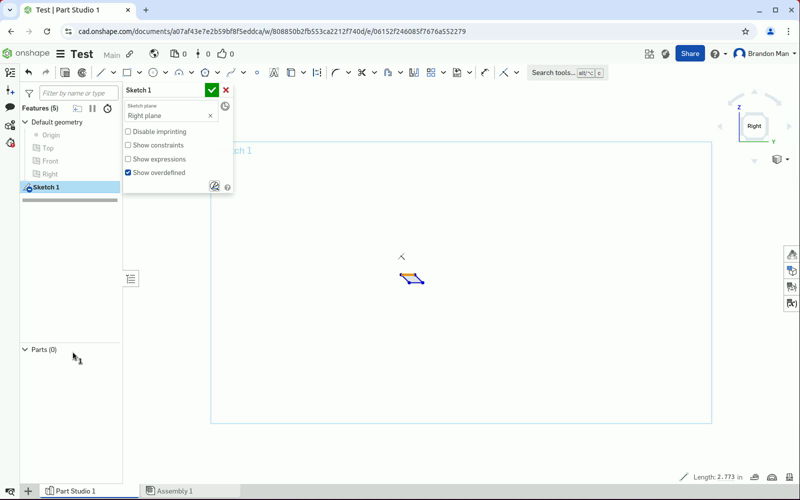
key(shift+y)
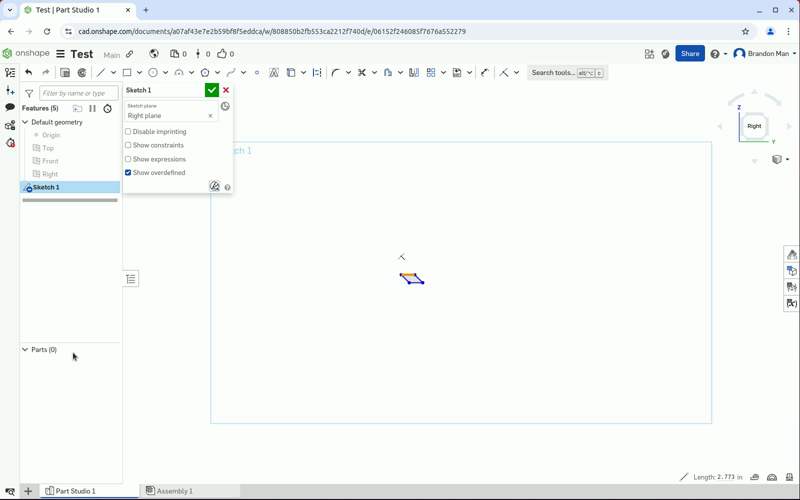
key(shift+e)
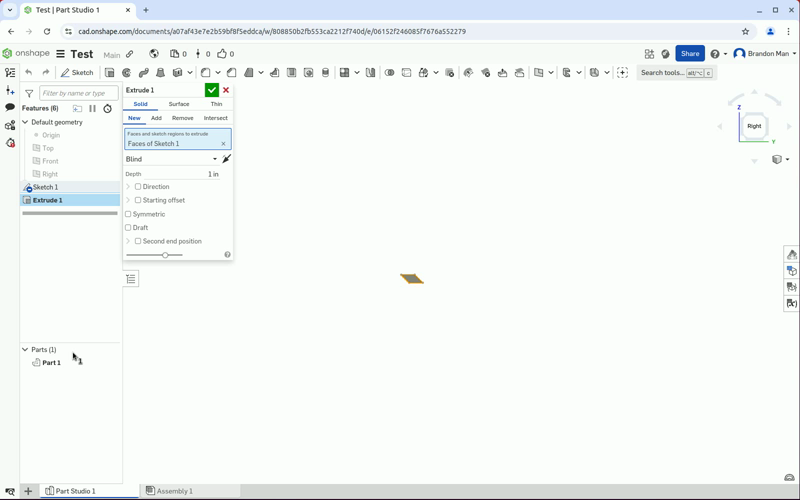
mouse_move(143, 106)
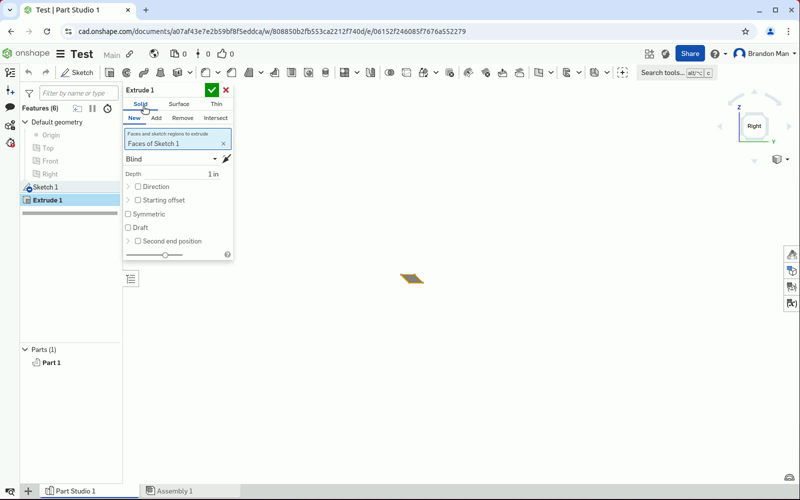
click(143, 106)
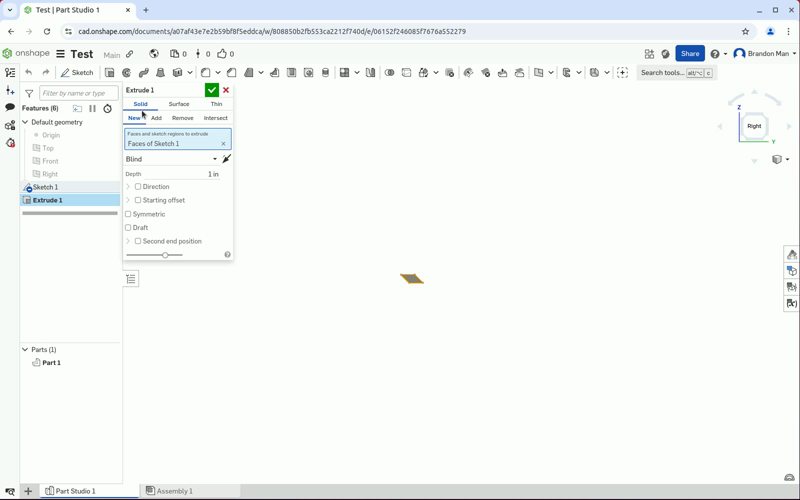
mouse_move(137, 120)
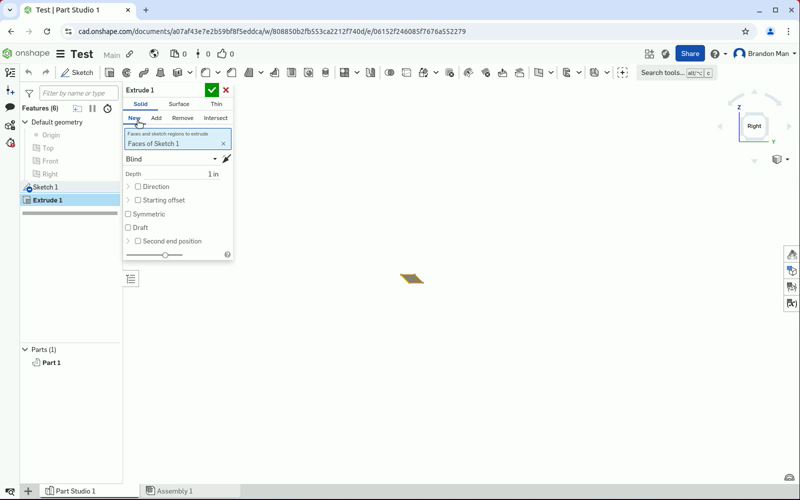
click(137, 120)
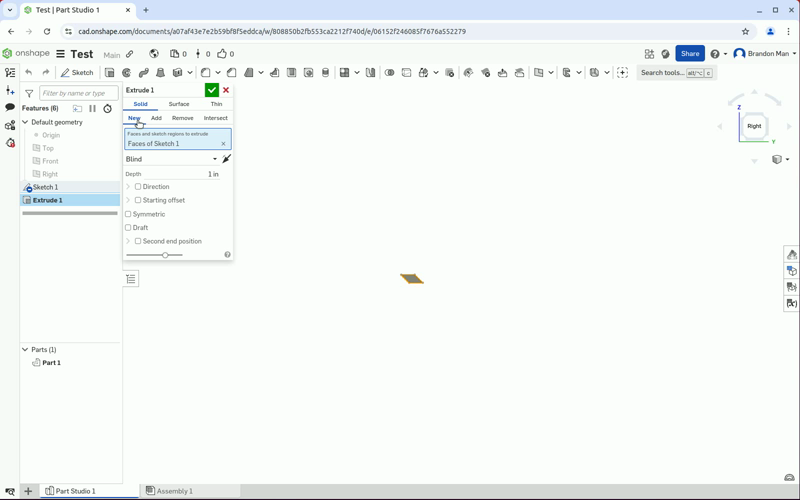
key(tab, 4)
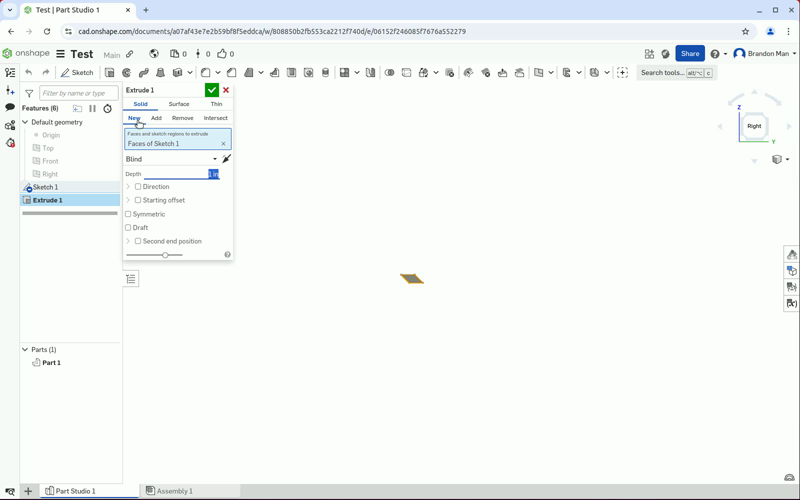
text(4.092)
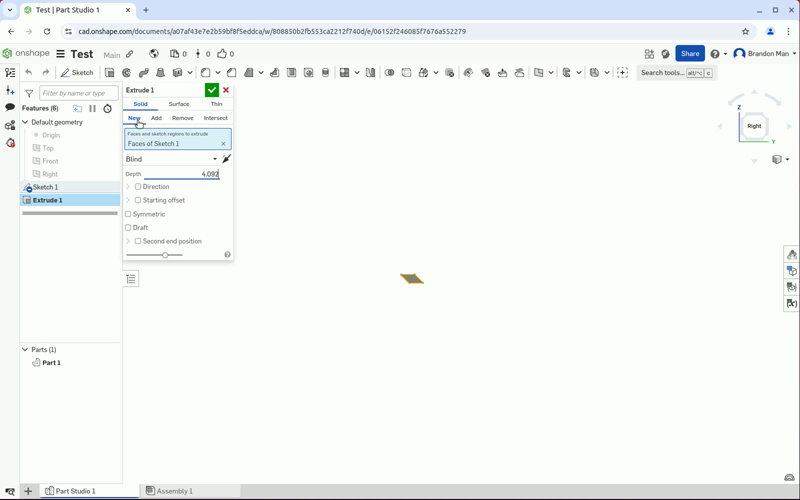
key(enter)
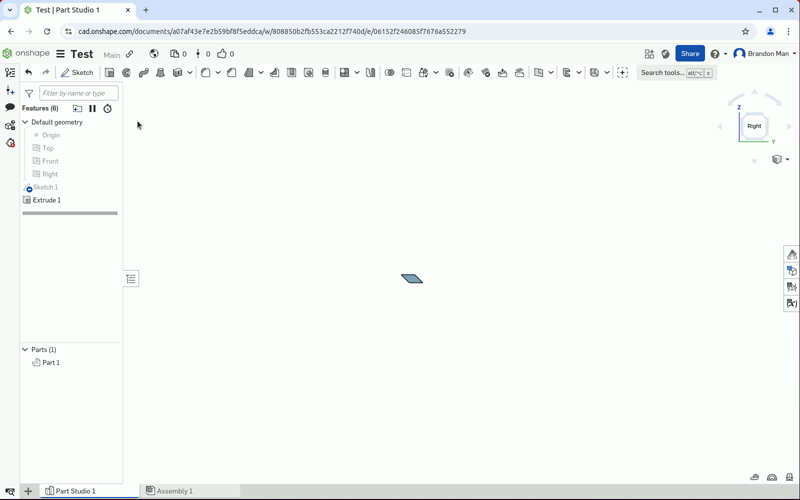
key(shift+h)
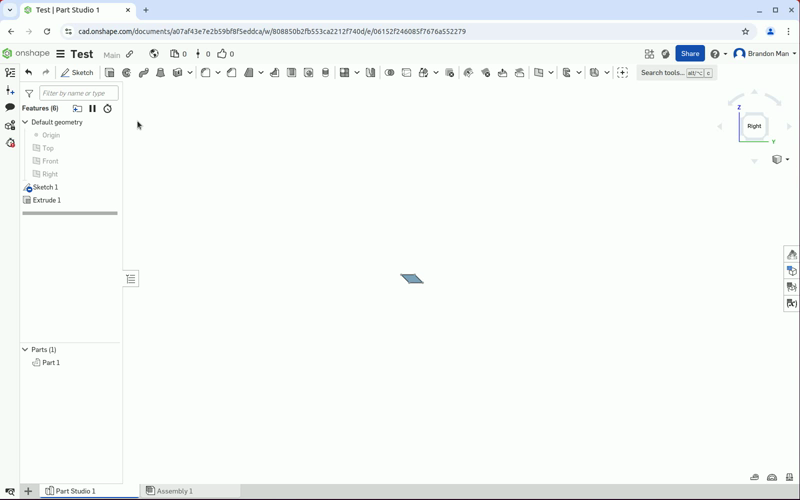
key(shift+h)
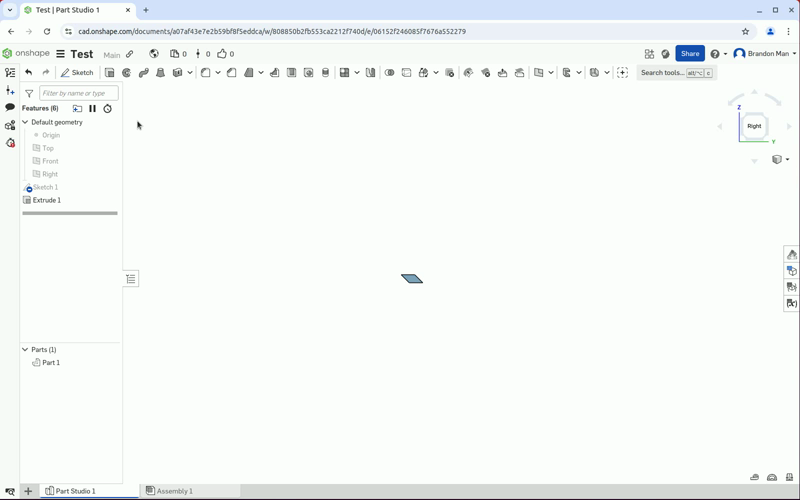
mouse_move(73, 189)
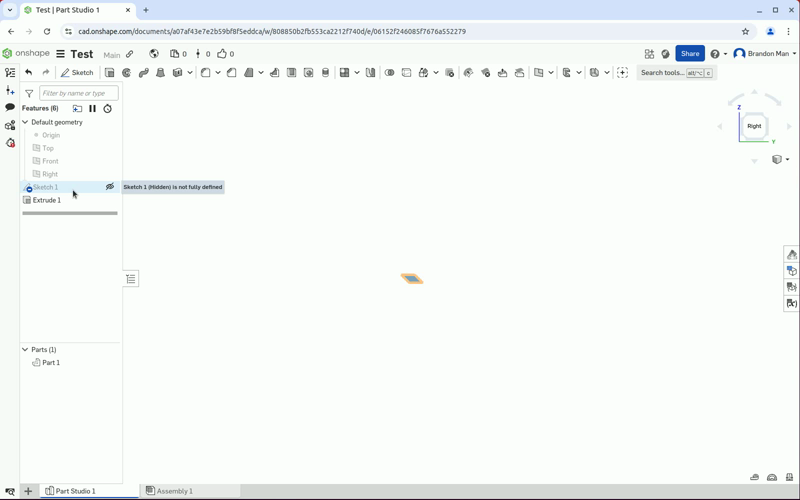
click(73, 189)
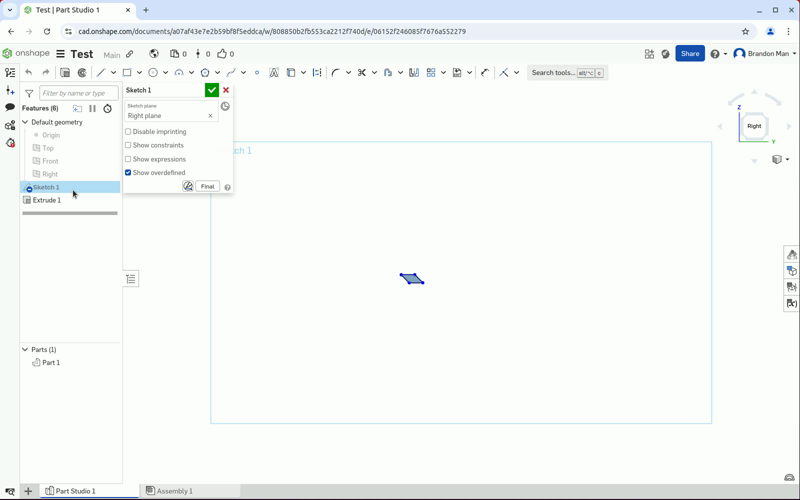
mouse_move(229, 92)
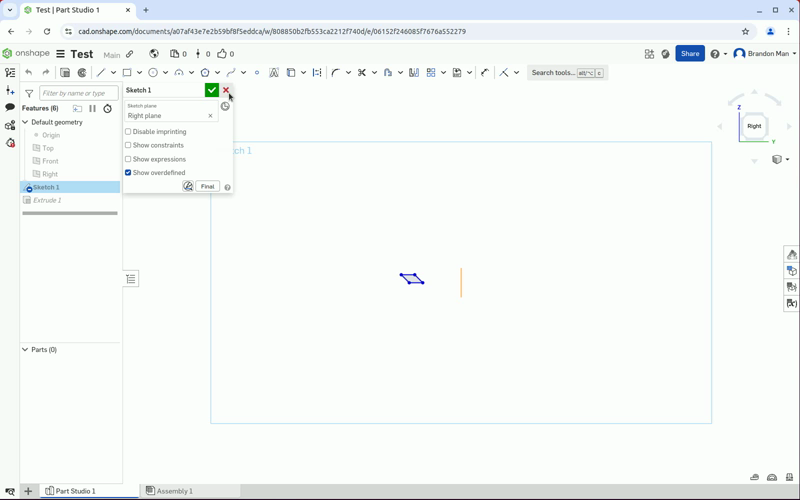
click(229, 92)
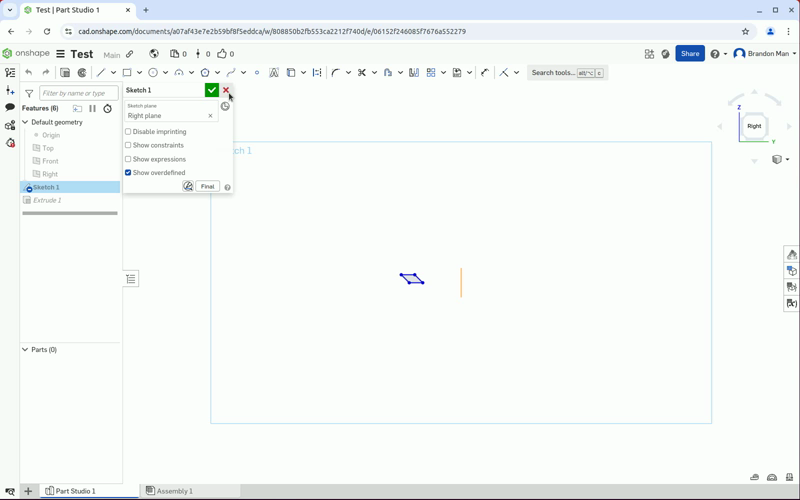
key(shift+s)
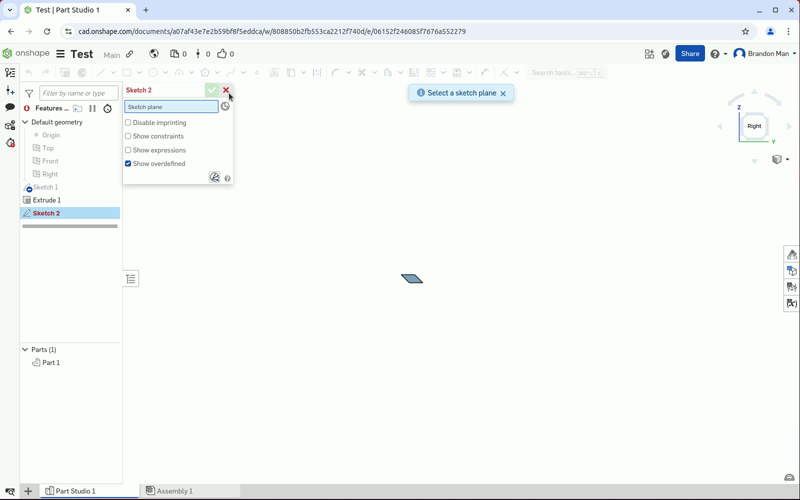
mouse_move(73, 176)
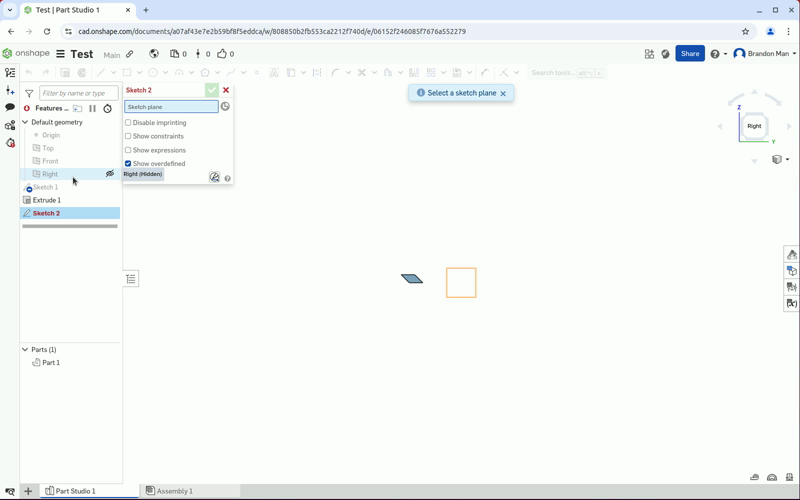
click(73, 176)
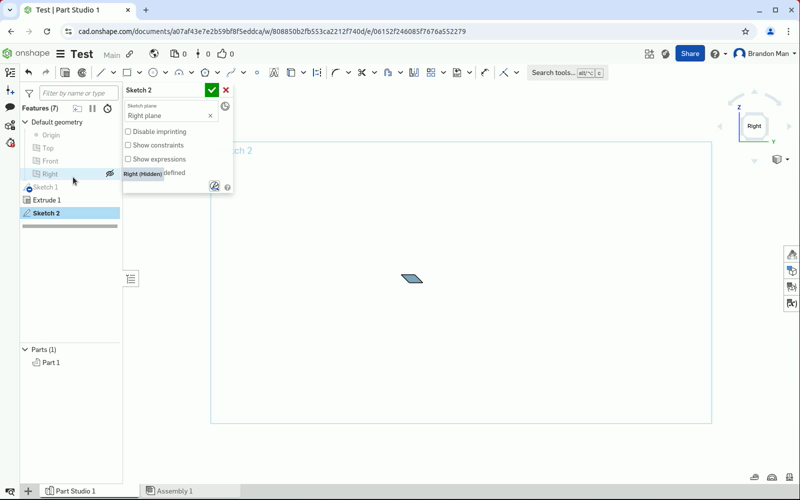
mouse_move(73, 352)
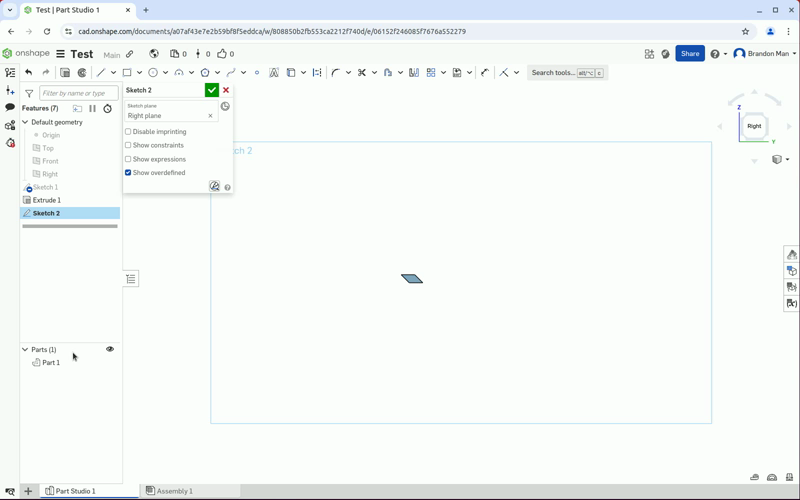
key(y)
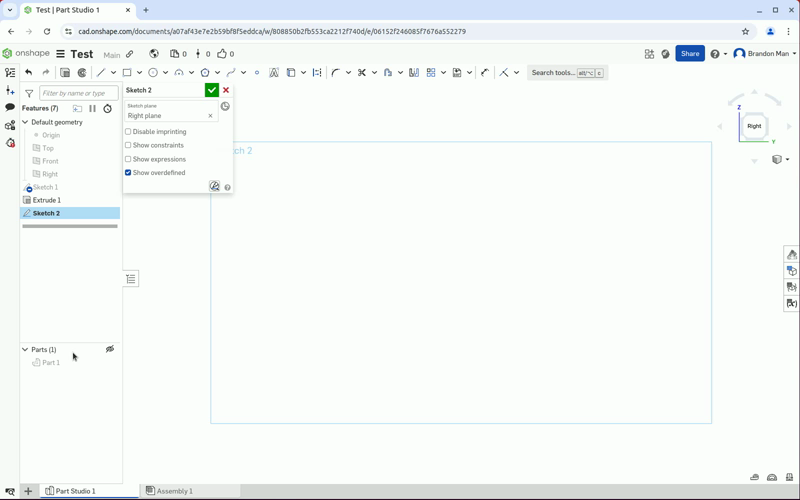
key(l)
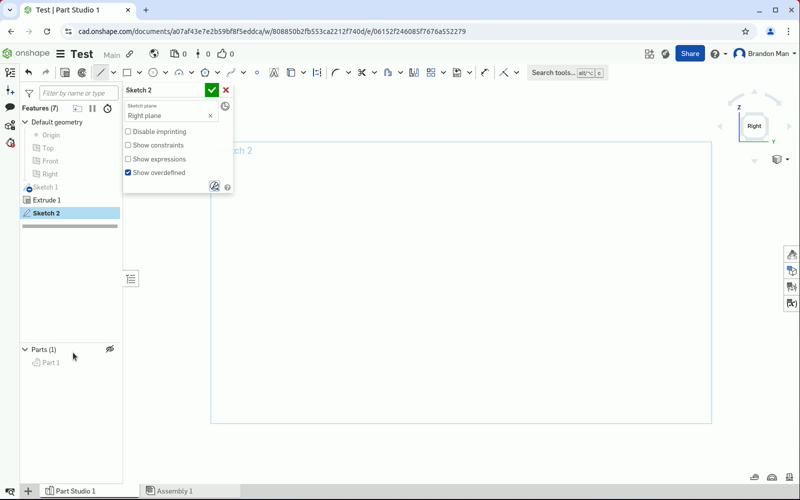
key_down(shift)
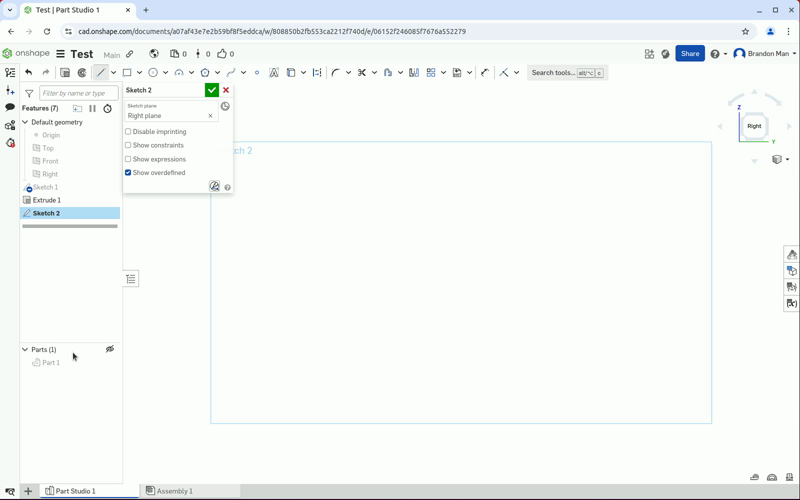
mouse_move(414, 274)
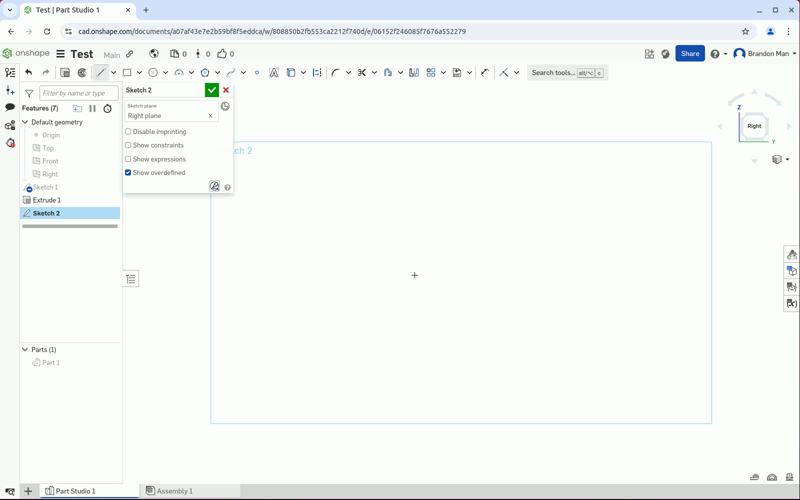
click(414, 274)
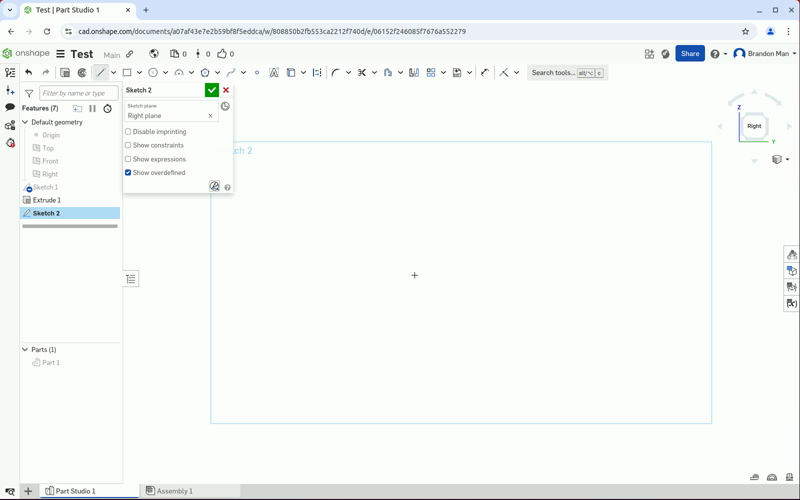
key_up(shift)
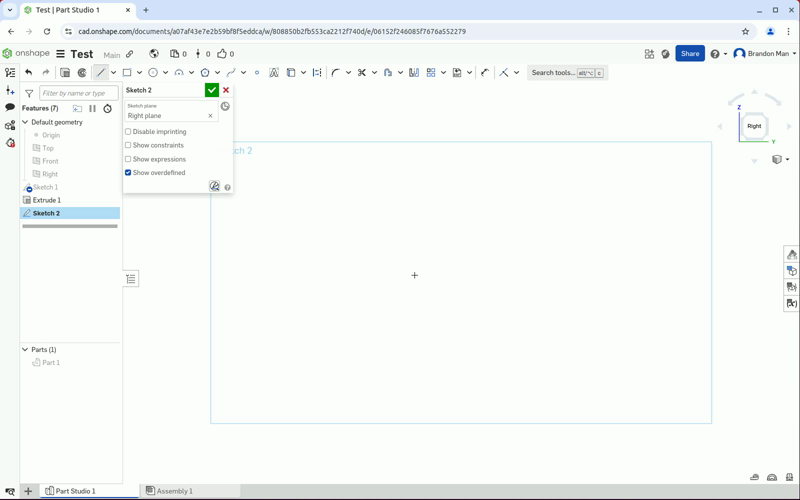
key_down(shift)
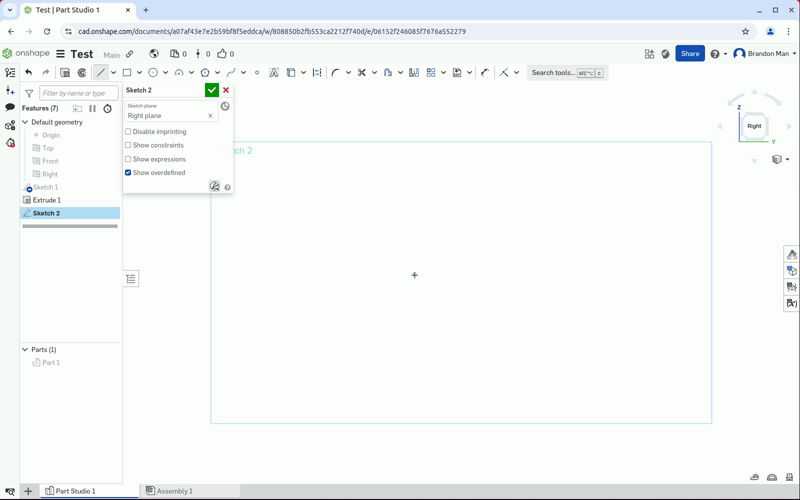
mouse_move(444, 274)
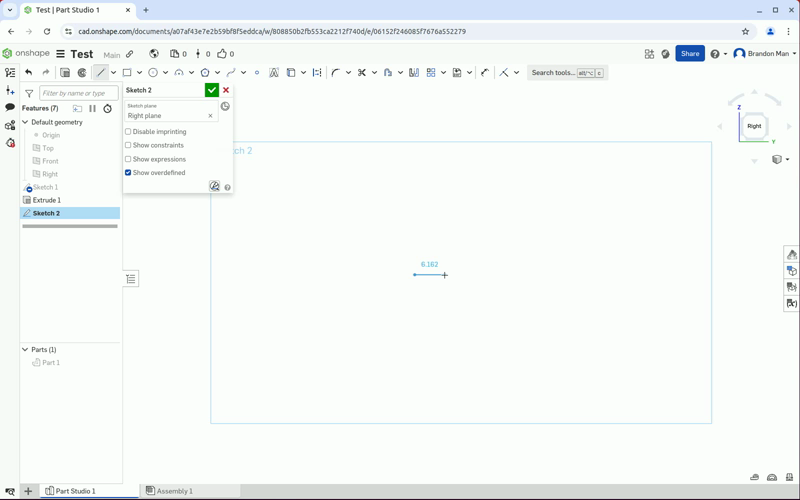
mouse_move(422, 282)
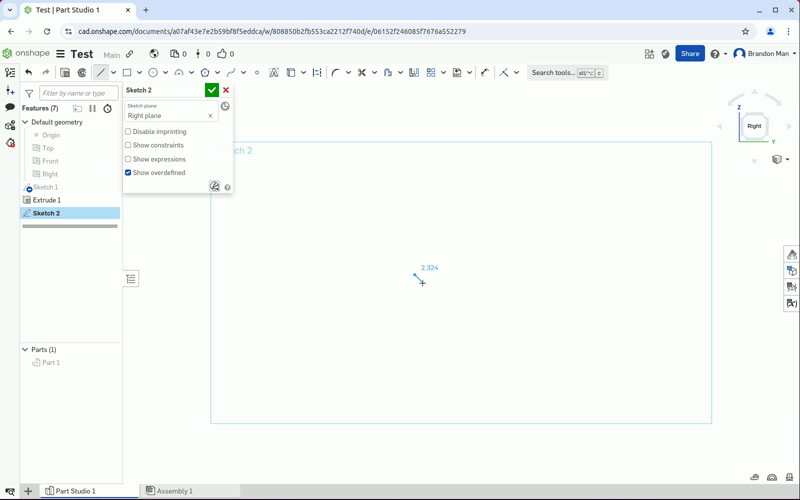
click(422, 282)
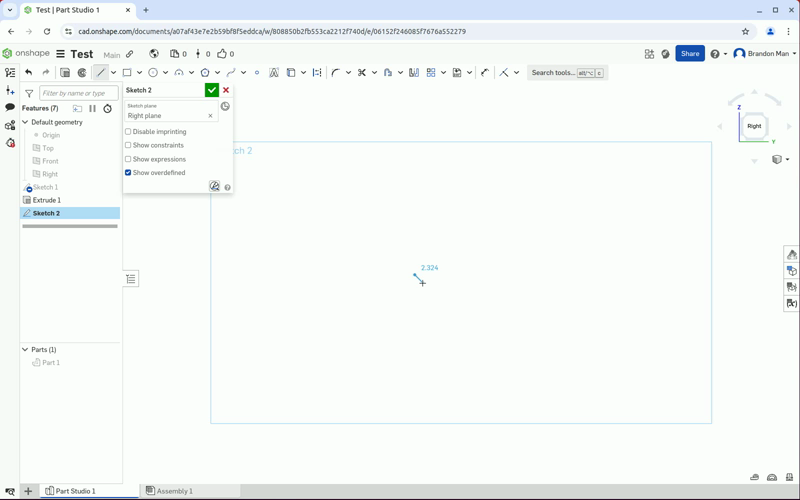
key_up(shift)
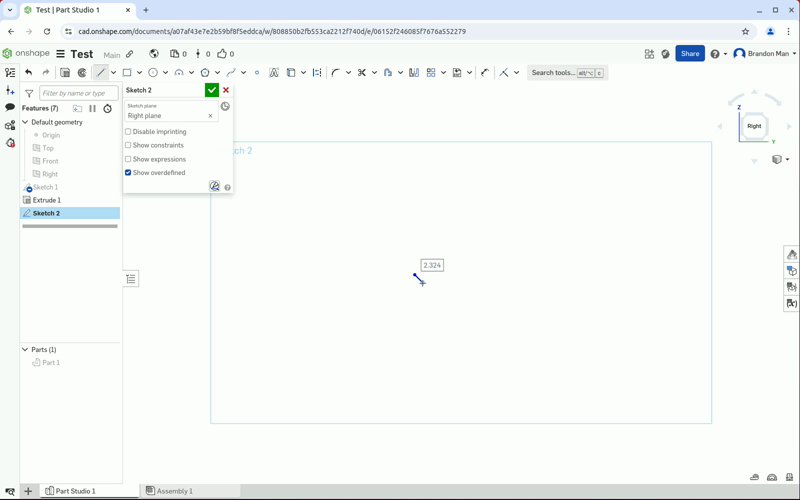
key_down(shift)
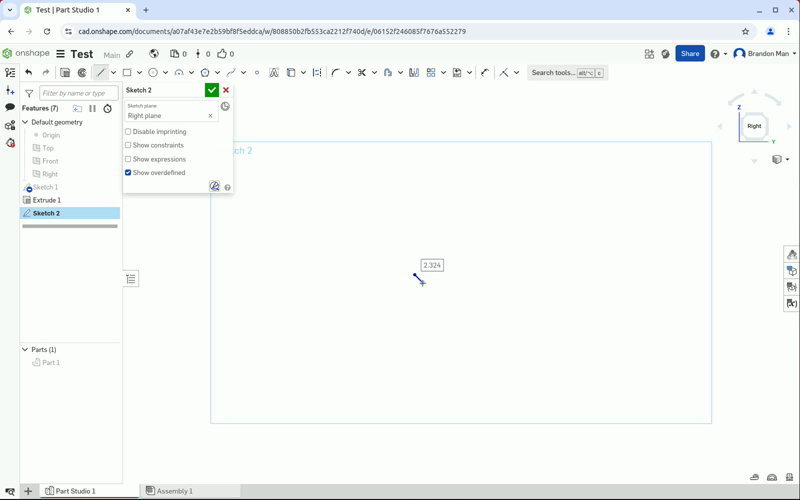
mouse_move(513, 282)
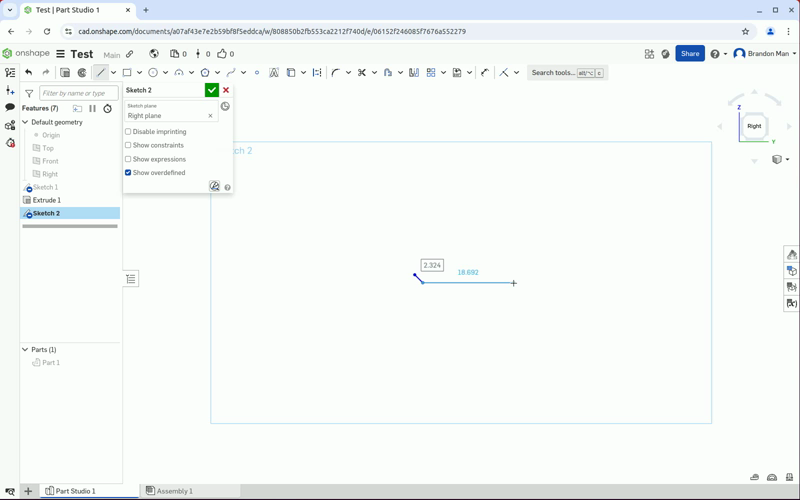
click(513, 282)
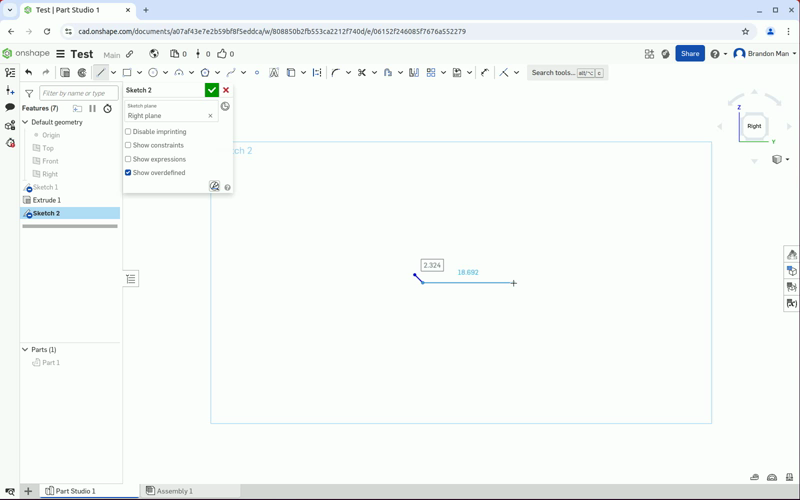
key_up(shift)
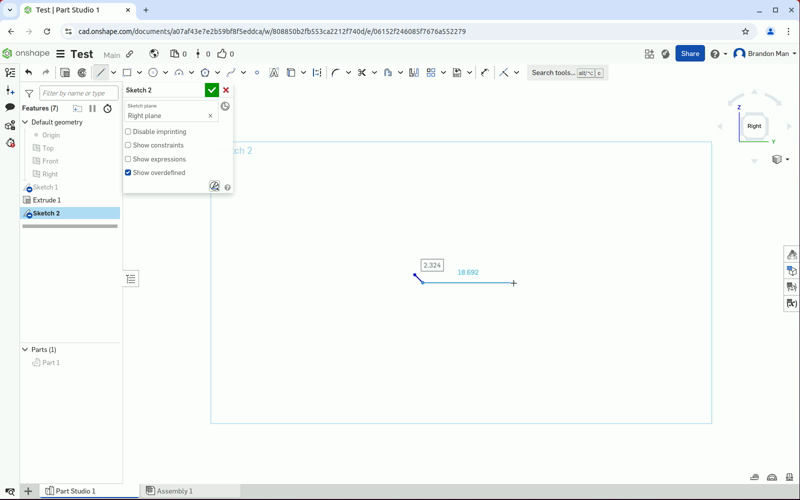
key_down(shift)
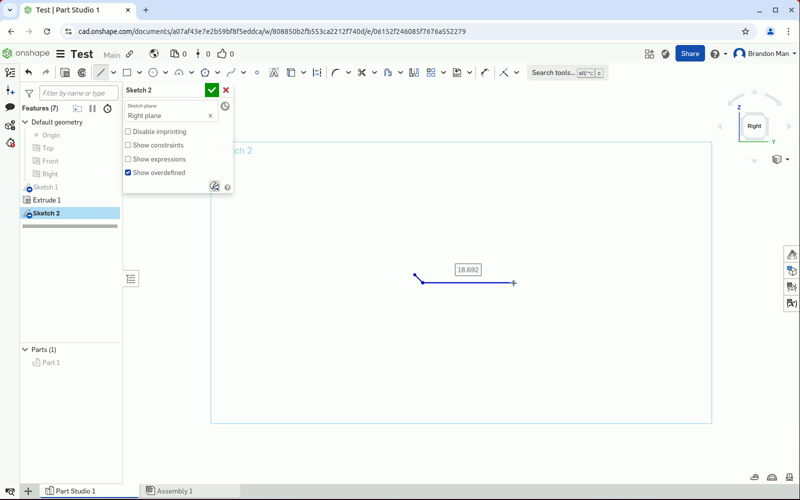
mouse_move(543, 282)
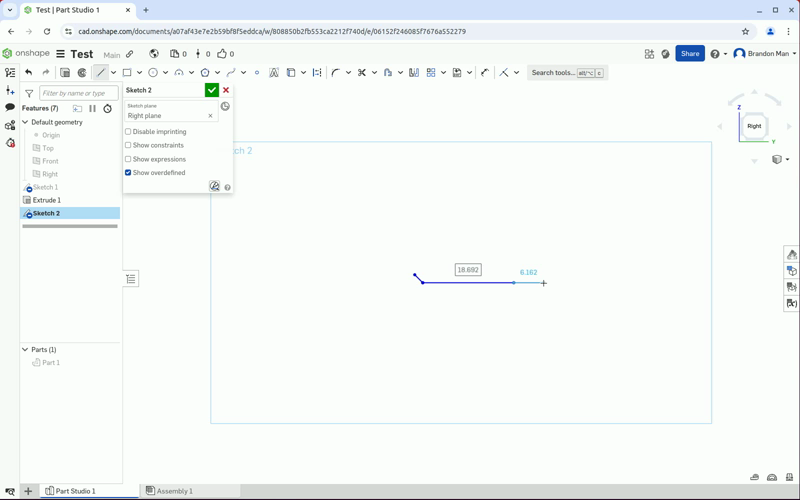
mouse_move(521, 282)
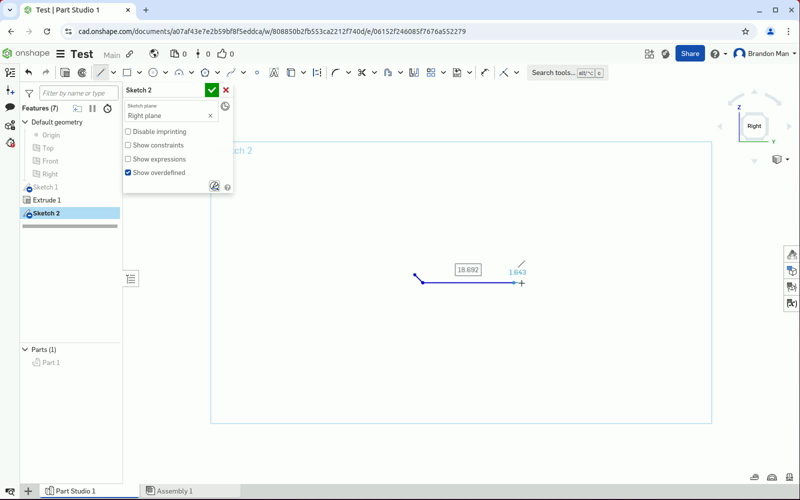
click(521, 282)
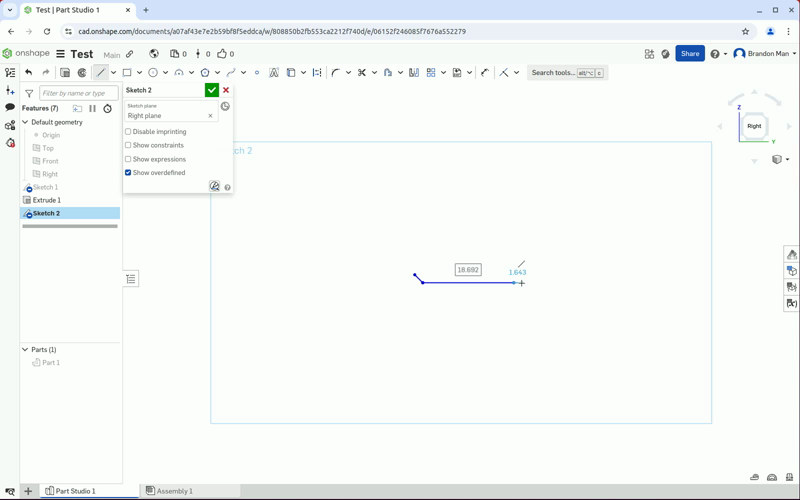
key_up(shift)
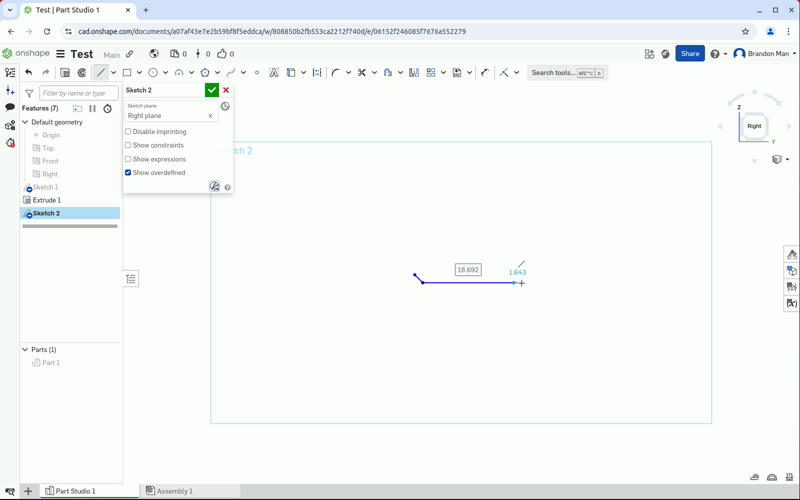
key_down(shift)
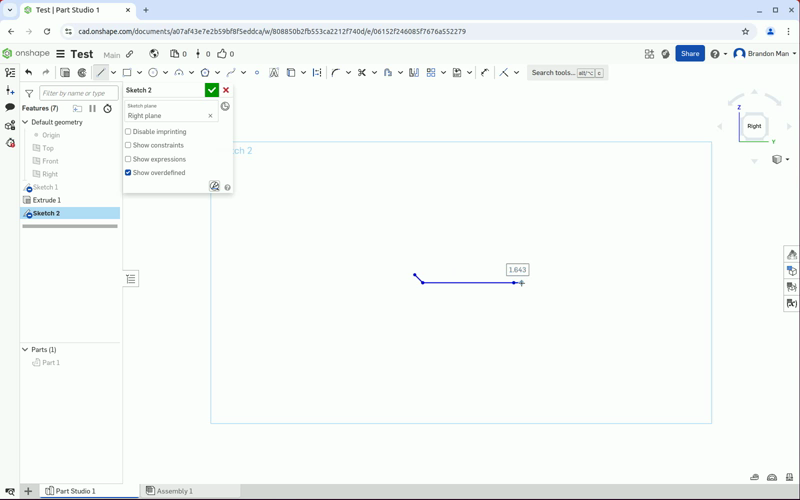
mouse_move(551, 282)
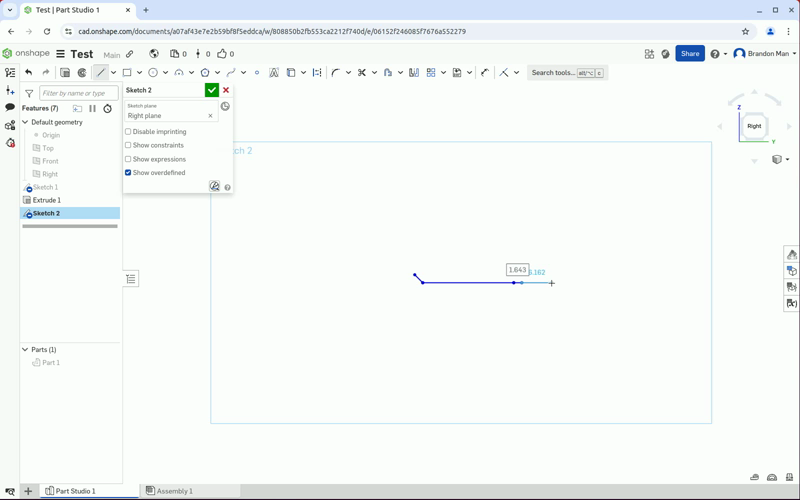
mouse_move(521, 274)
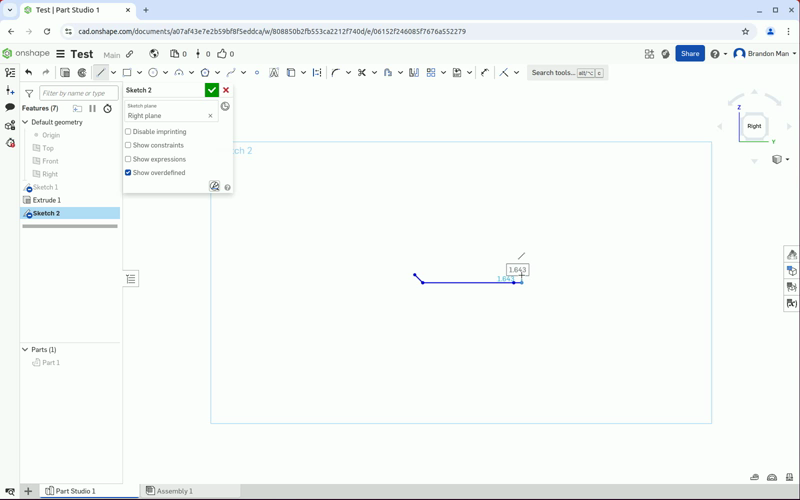
click(521, 274)
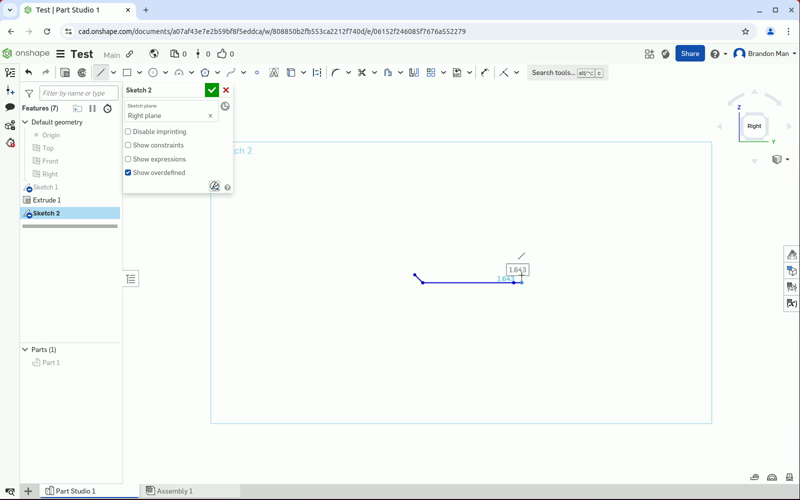
key_up(shift)
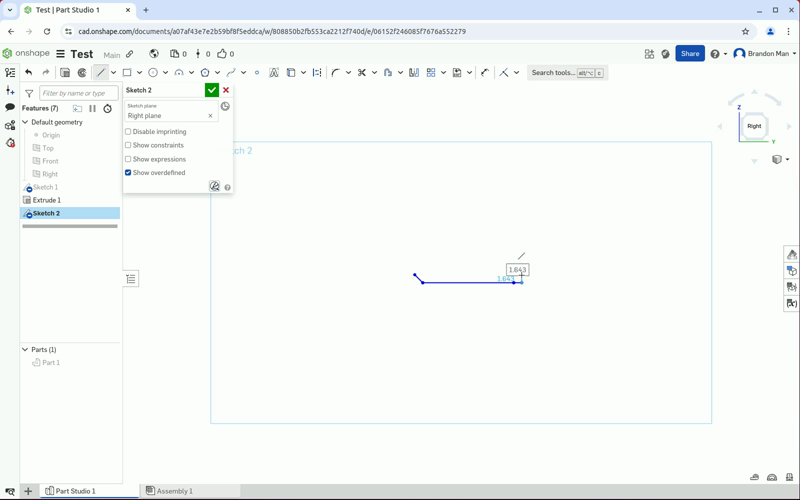
key_down(shift)
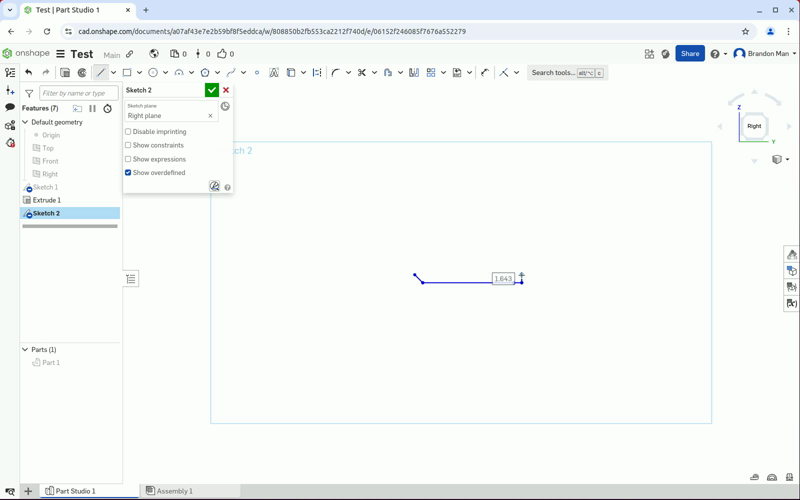
mouse_move(414, 274)
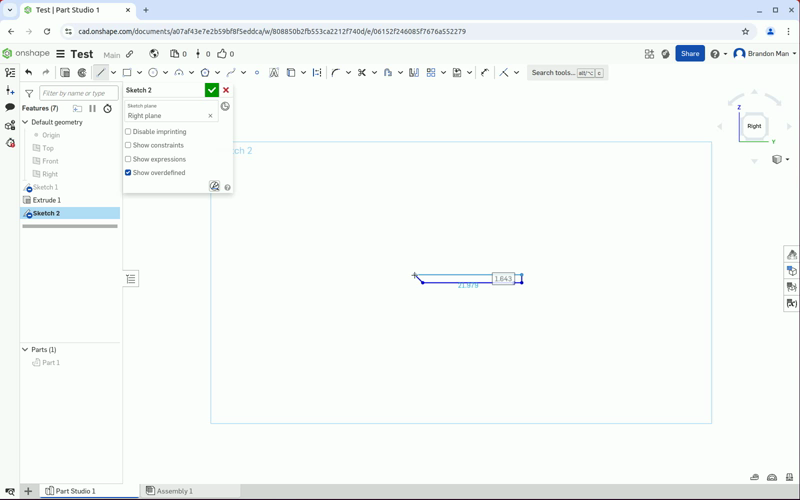
key_up(shift)
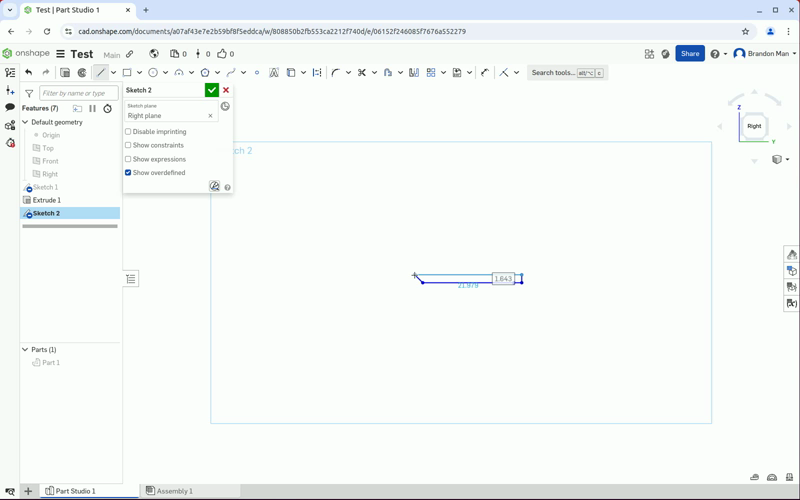
click(414, 274)
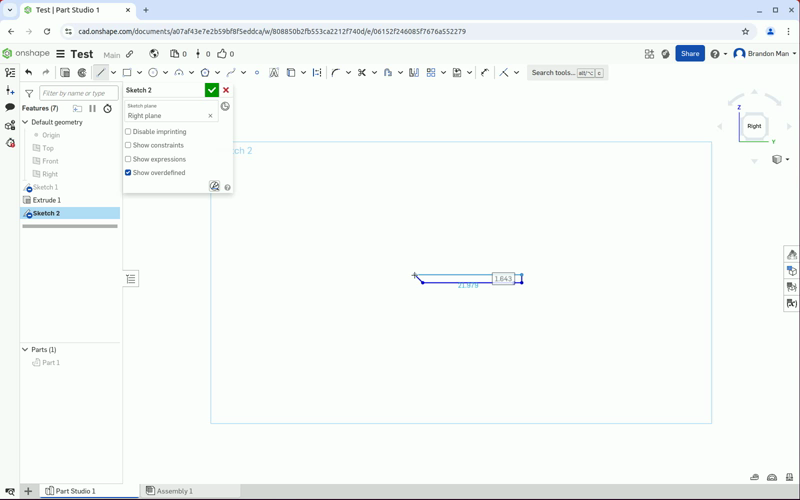
key(esc)
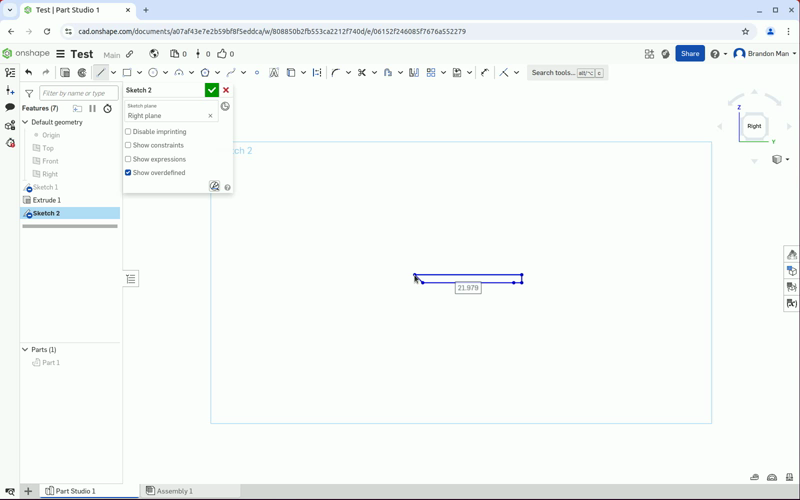
mouse_move(422, 277)
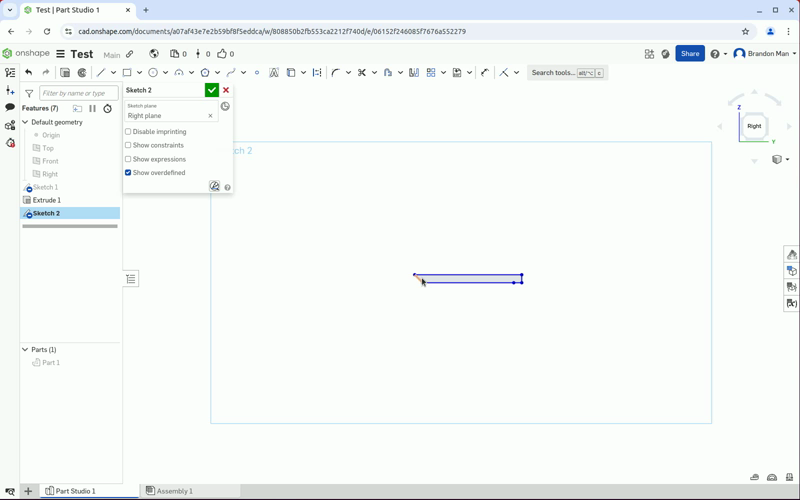
scroll(6)
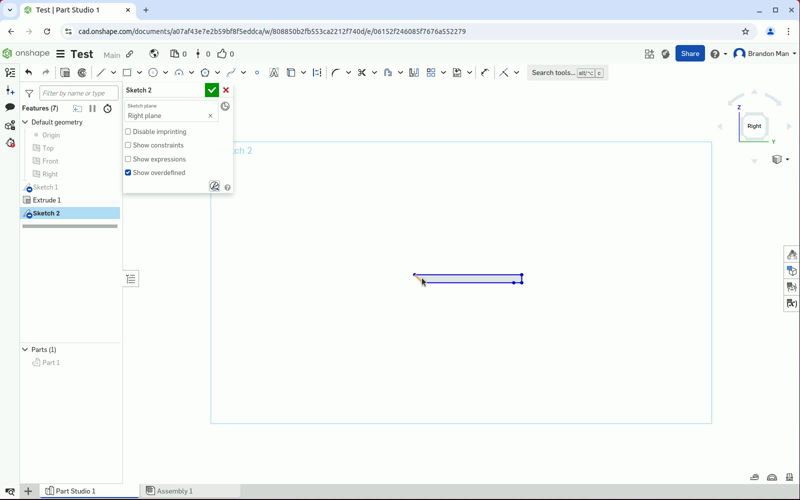
scroll(6)
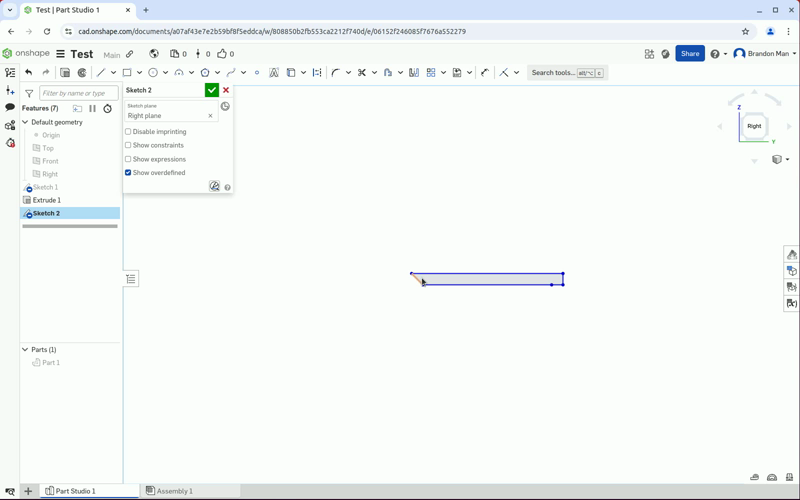
scroll(6)
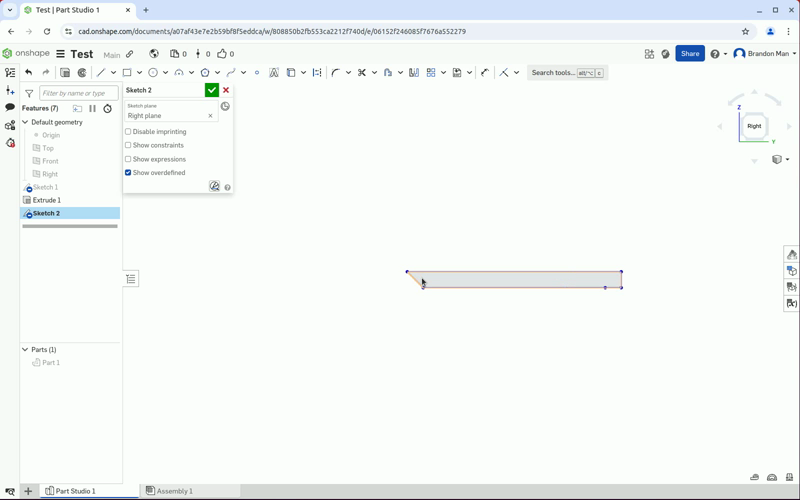
scroll(6)
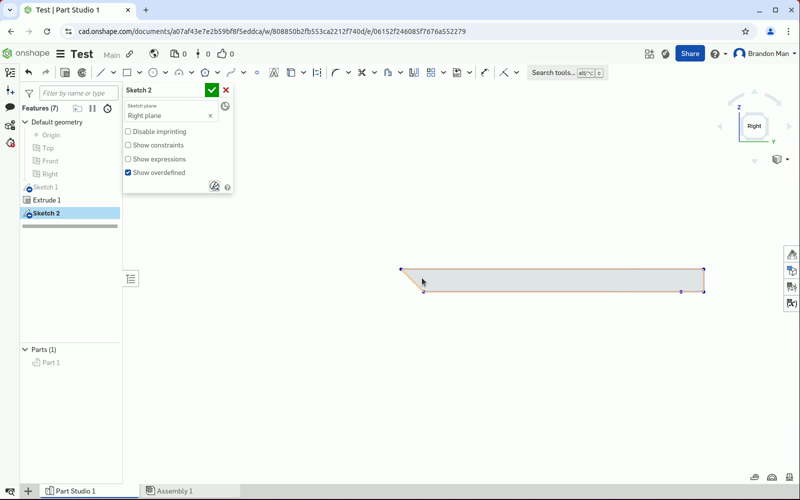
scroll(6)
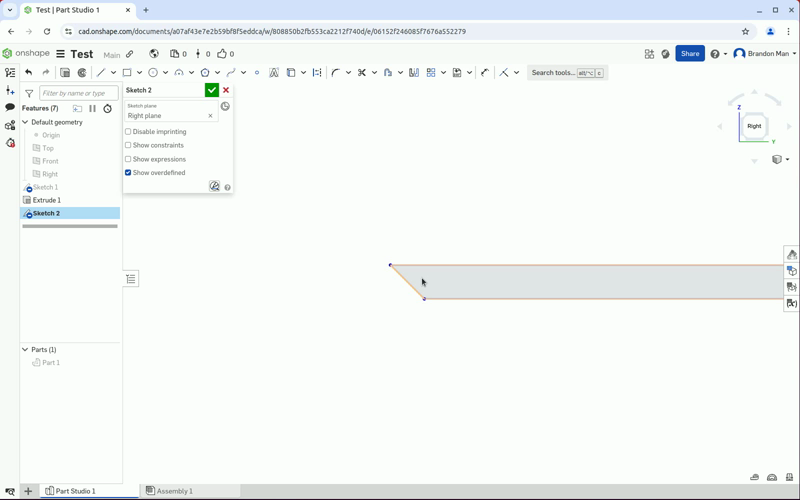
scroll(6)
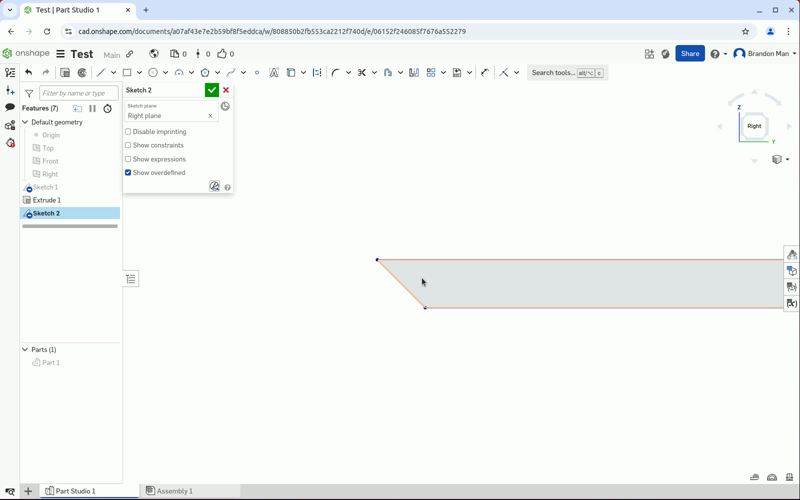
scroll(6)
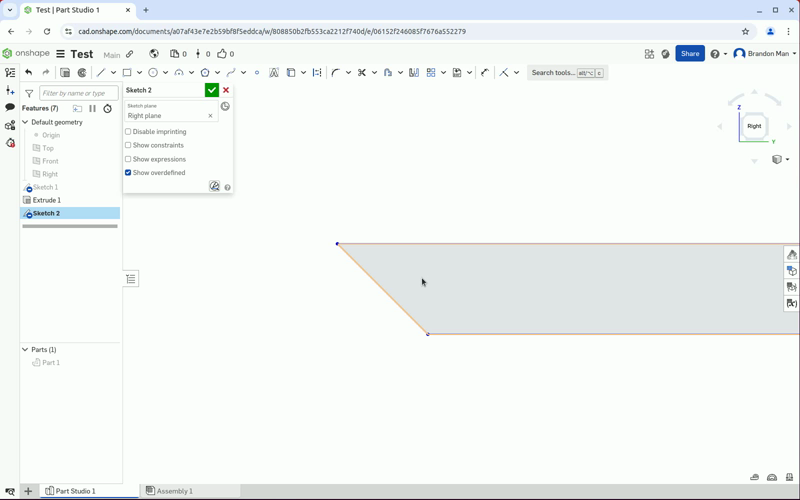
click(422, 277)
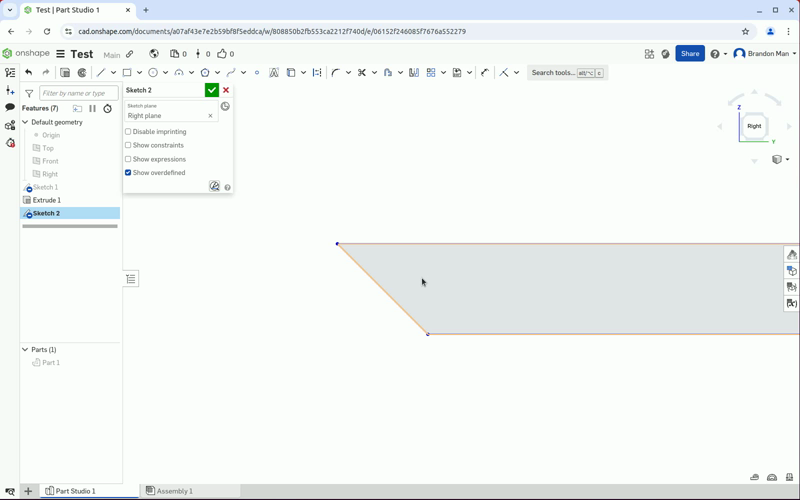
scroll(-6)
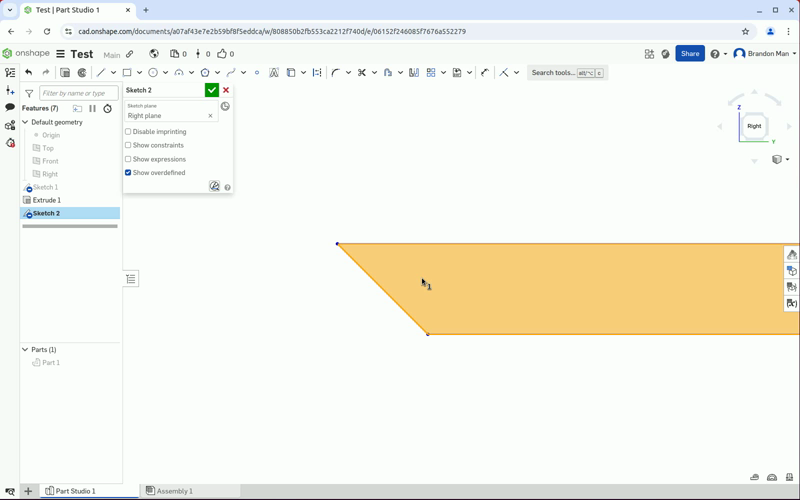
scroll(-6)
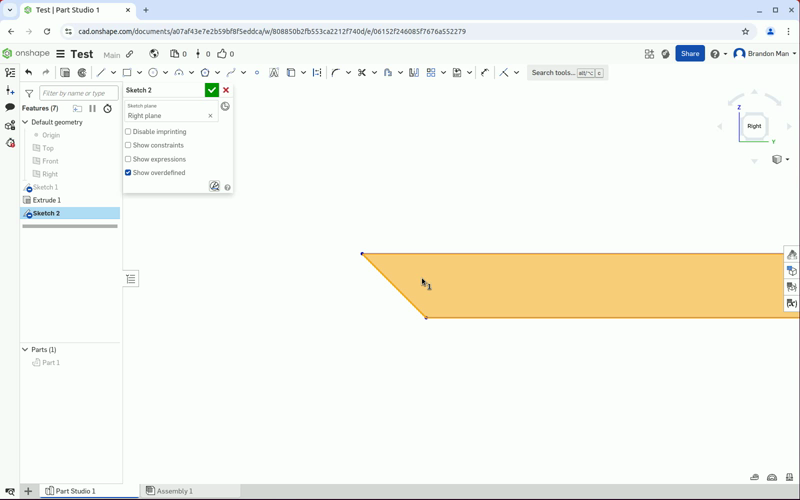
scroll(-6)
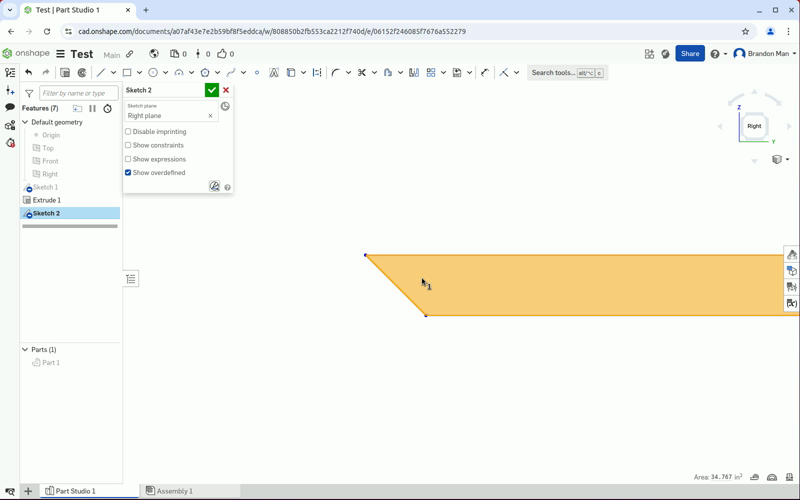
scroll(-6)
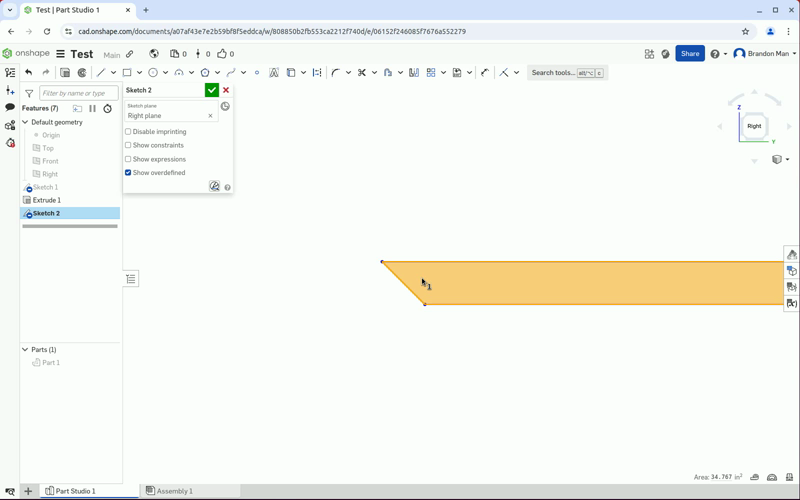
scroll(-6)
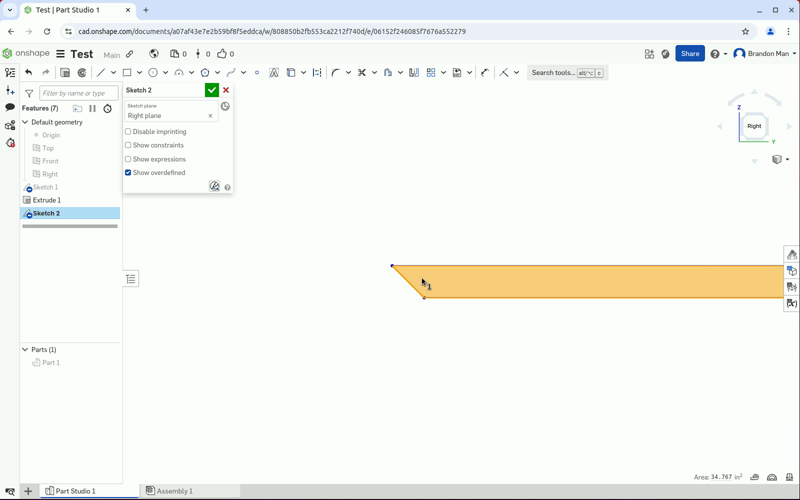
scroll(-6)
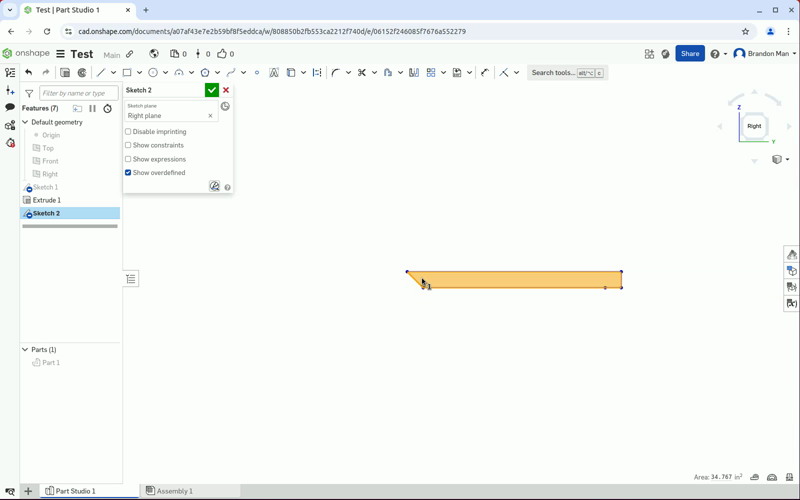
scroll(-6)
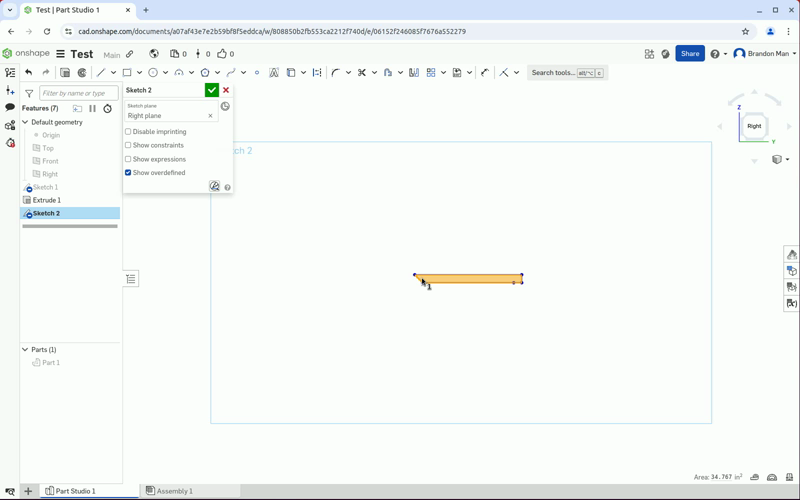
mouse_move(73, 352)
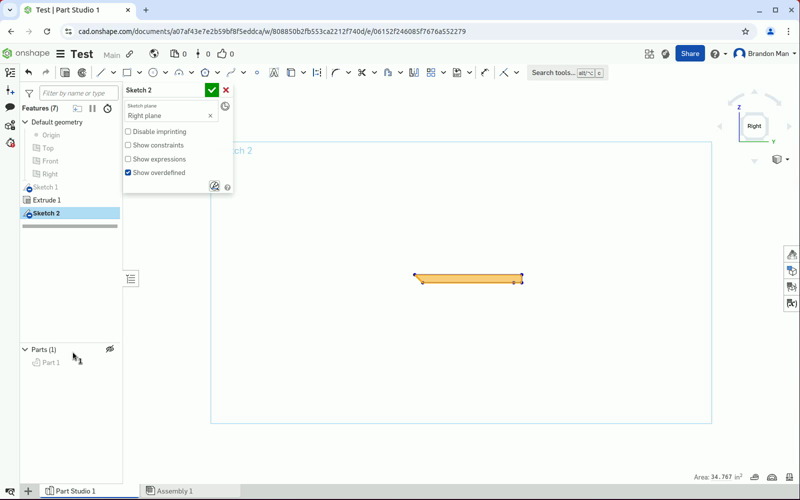
key(shift+y)
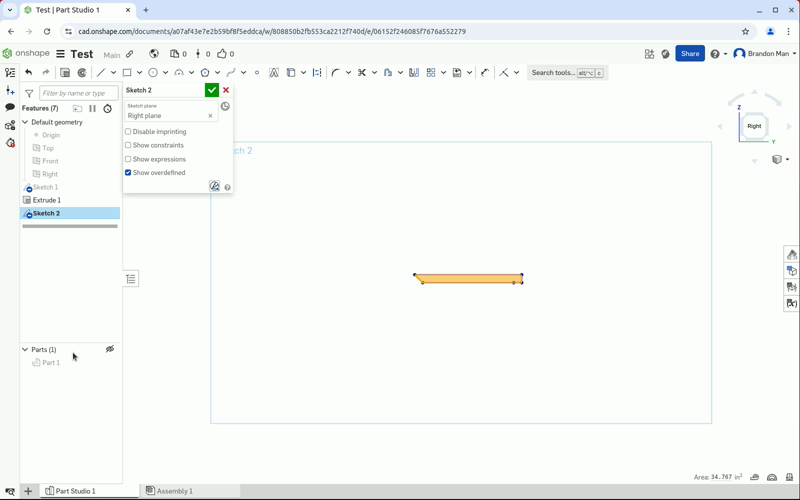
key(shift+e)
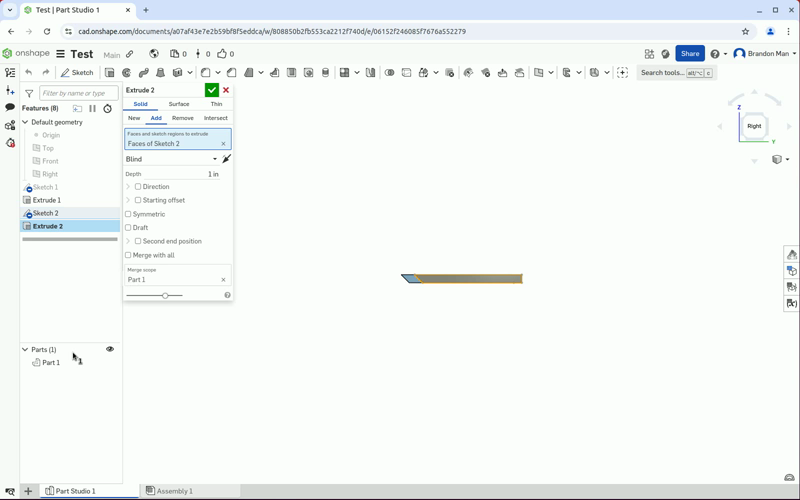
mouse_move(143, 106)
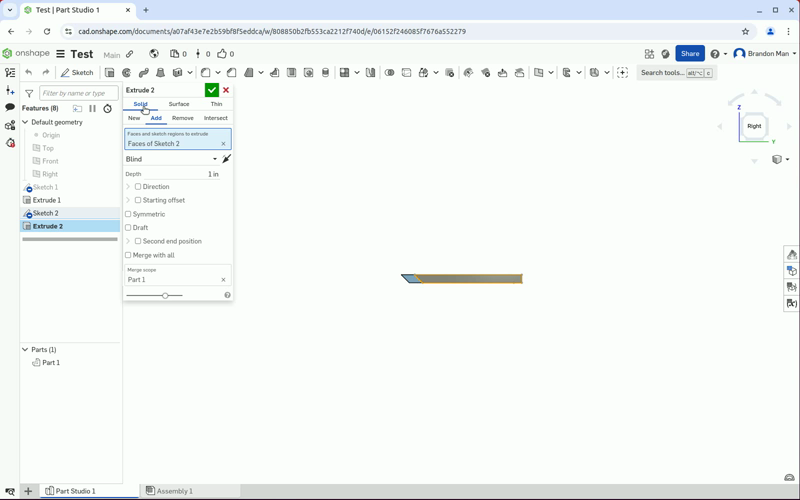
click(143, 106)
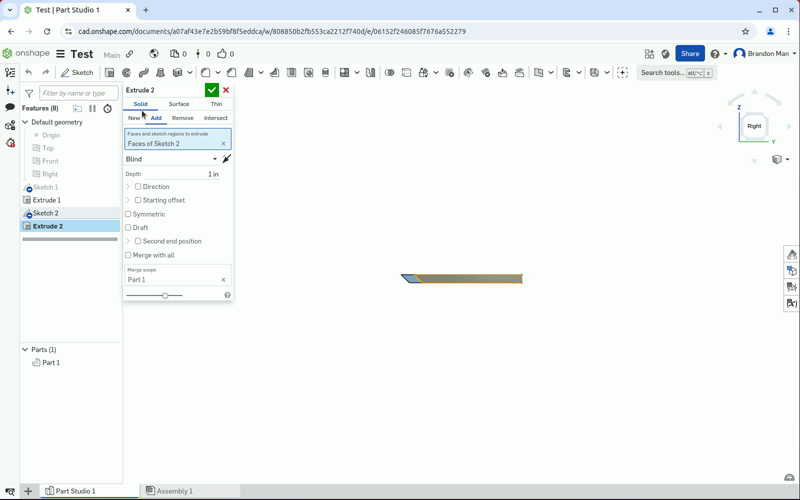
mouse_move(137, 120)
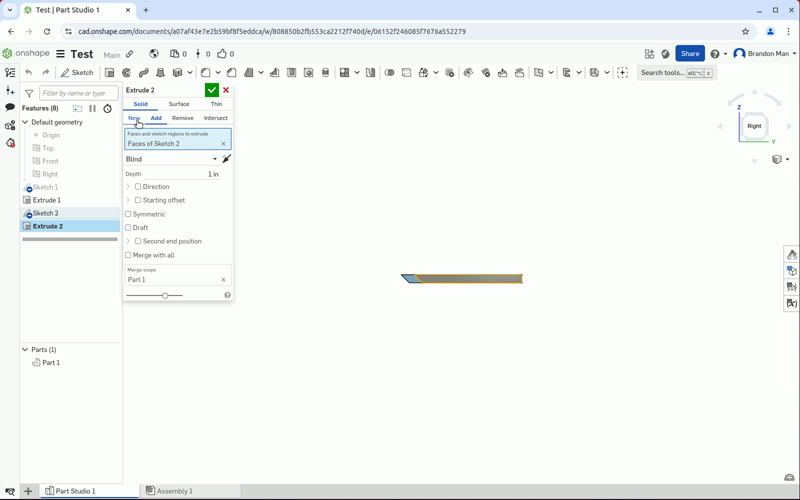
click(137, 120)
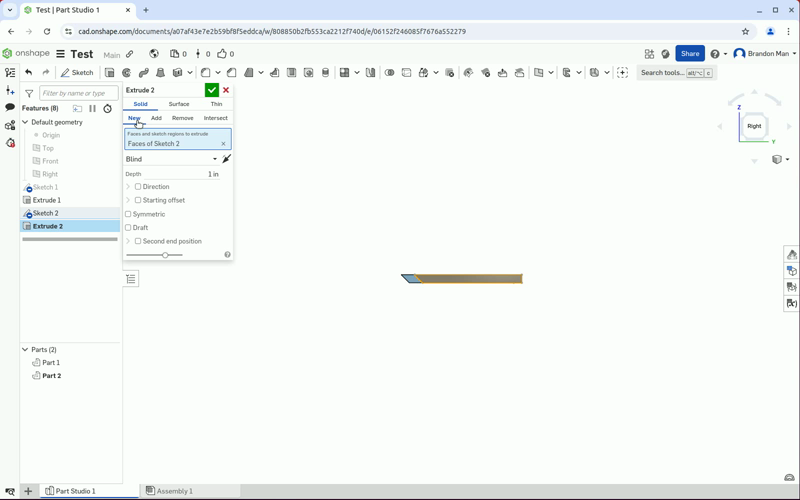
key(tab, 4)
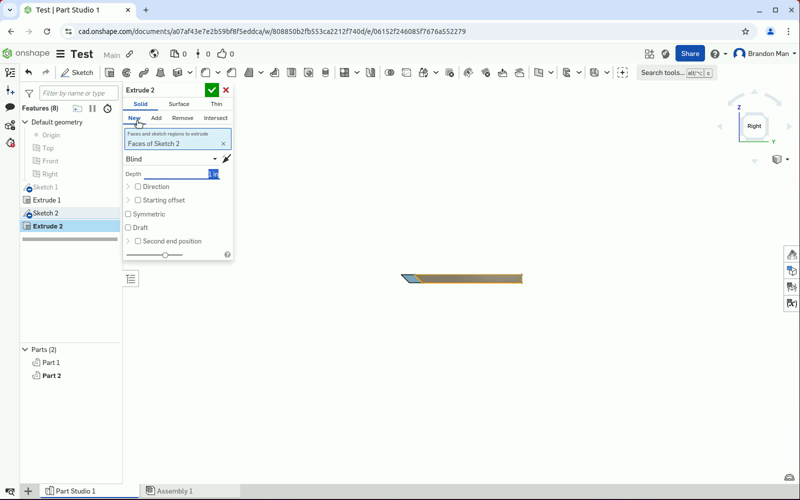
text(4.092)
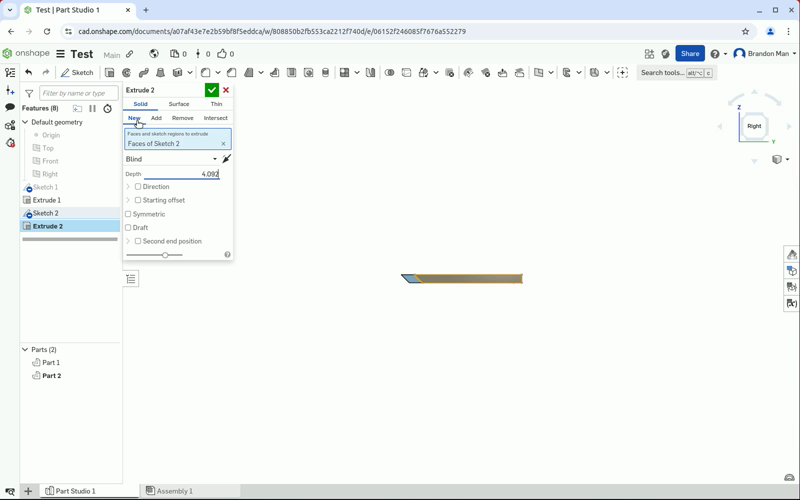
key(enter)
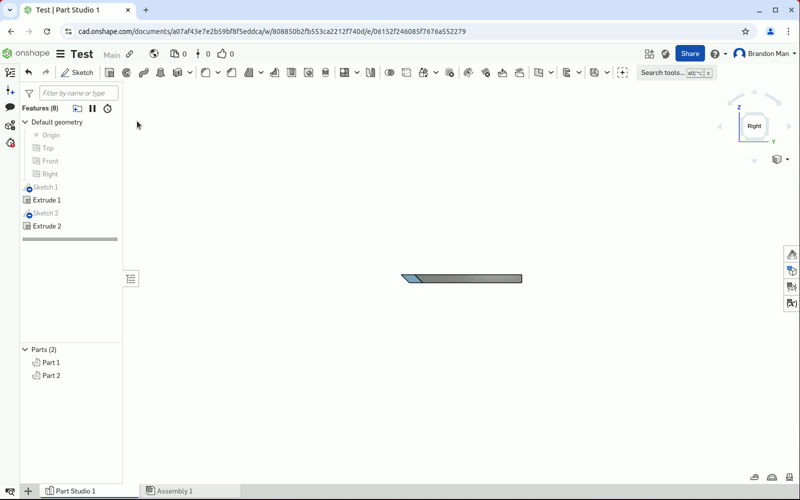
key(shift+h)
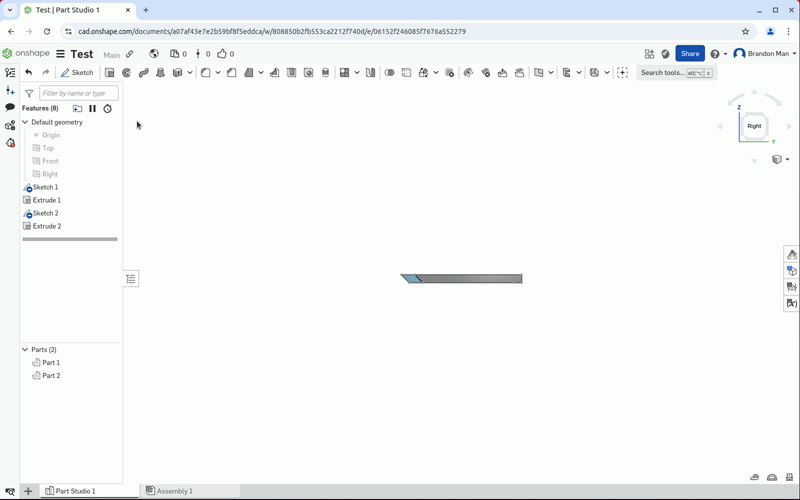
key(shift+h)
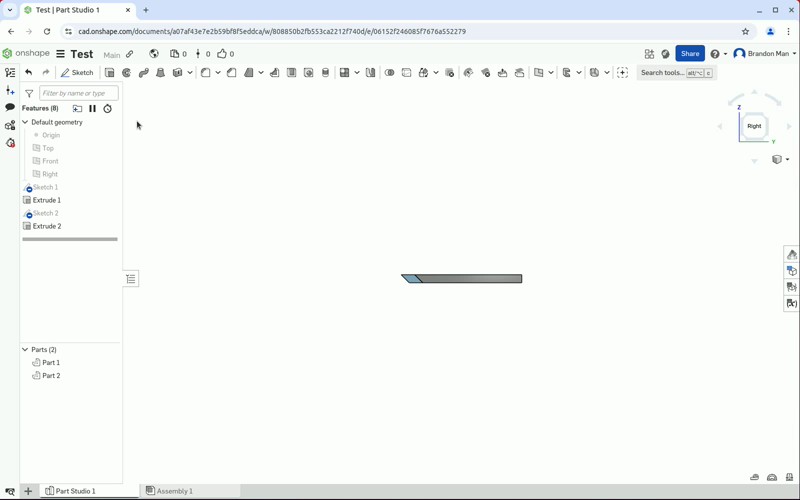
mouse_move(73, 189)
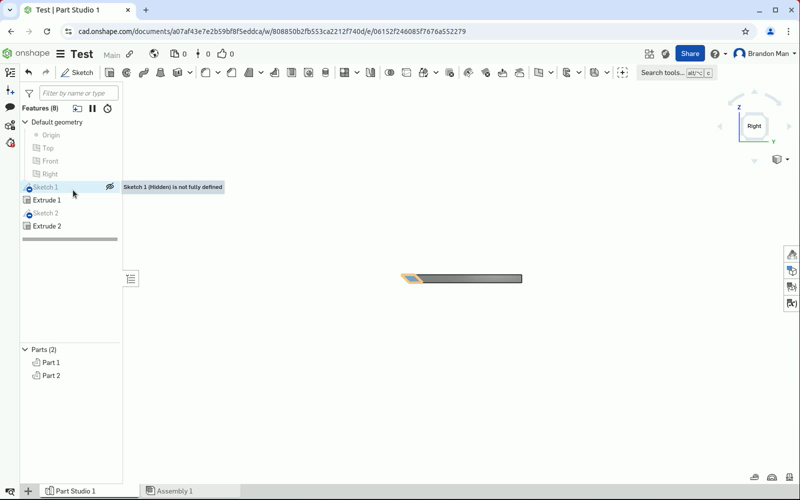
click(73, 189)
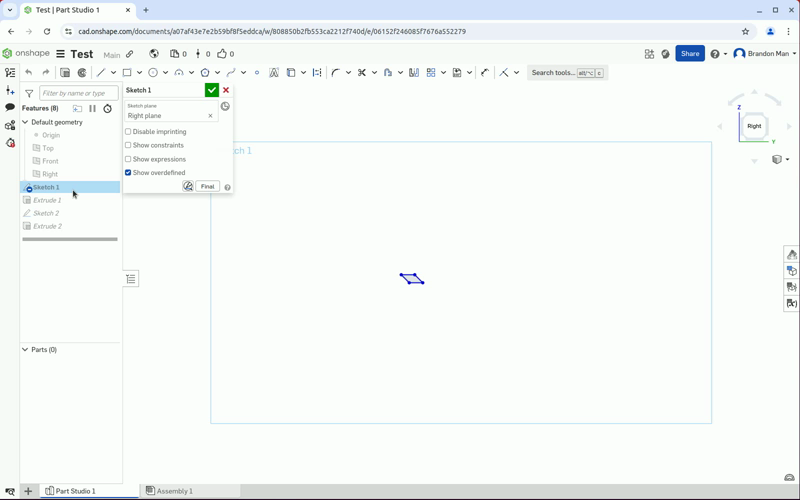
mouse_move(229, 92)
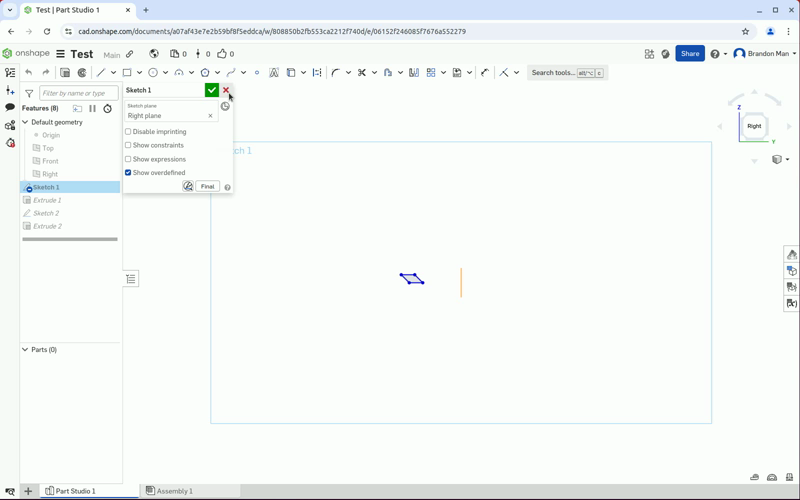
click(229, 92)
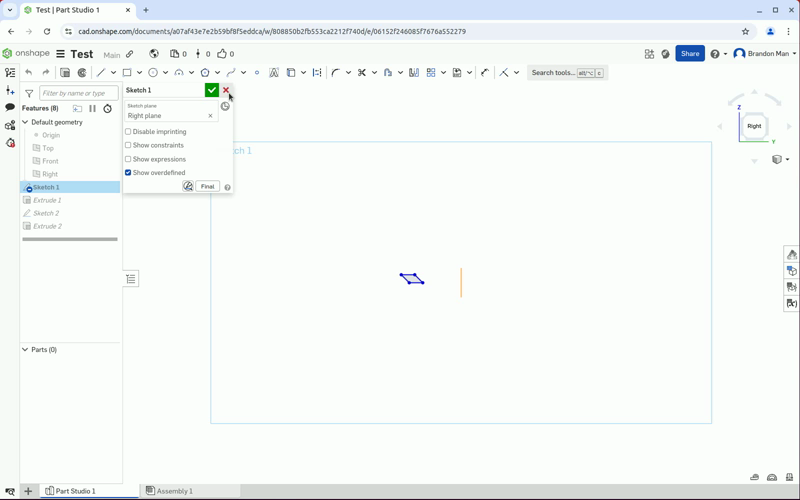
key(shift+s)
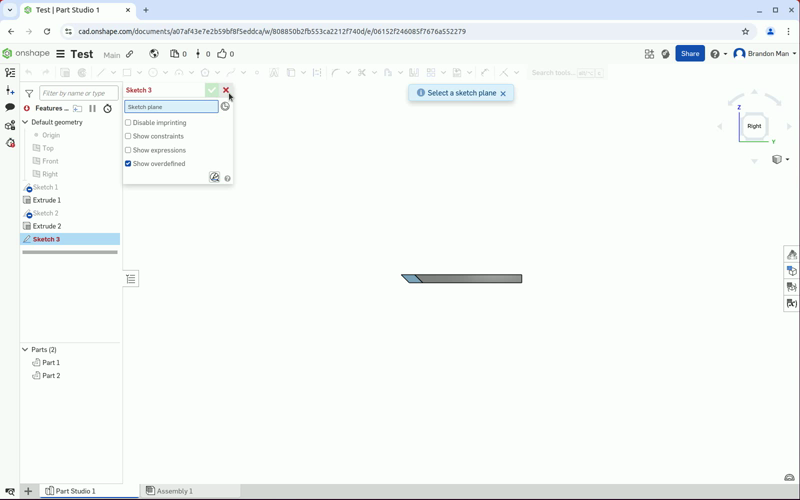
mouse_move(73, 176)
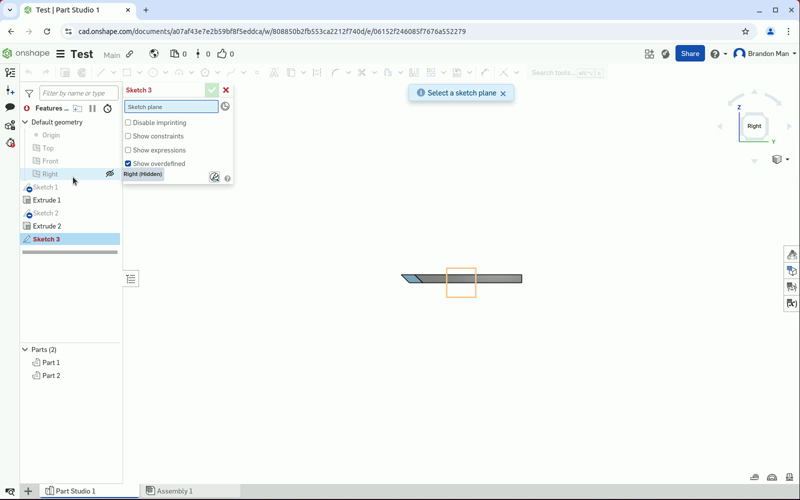
click(73, 176)
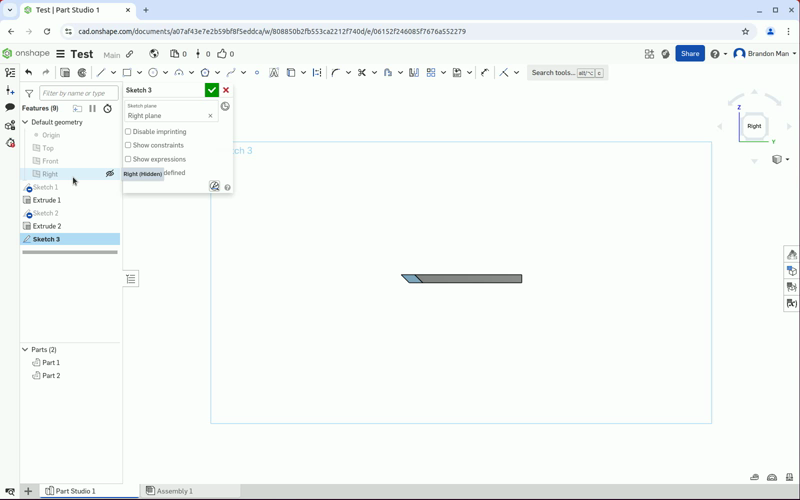
mouse_move(73, 352)
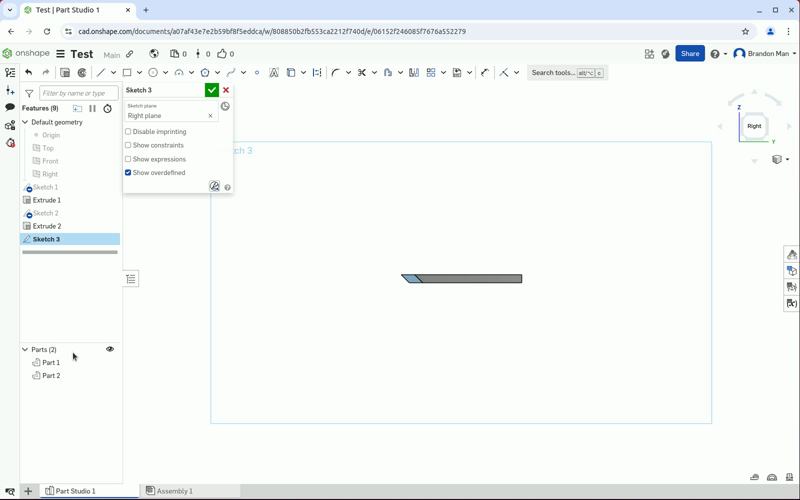
key(y)
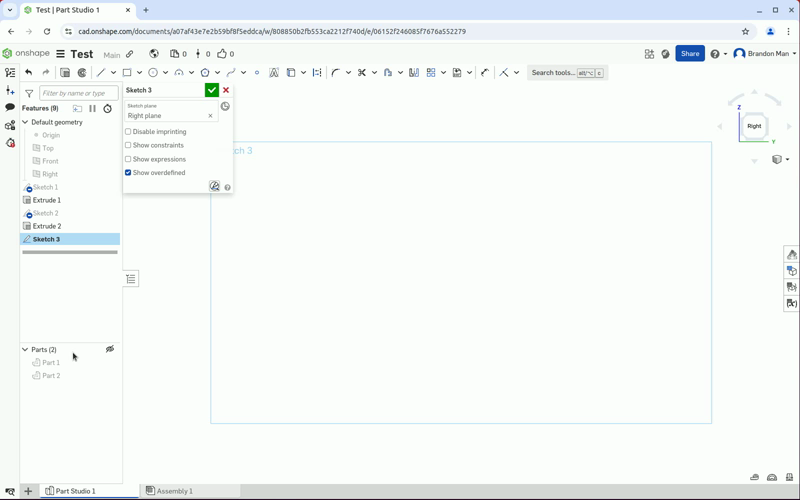
key(l)
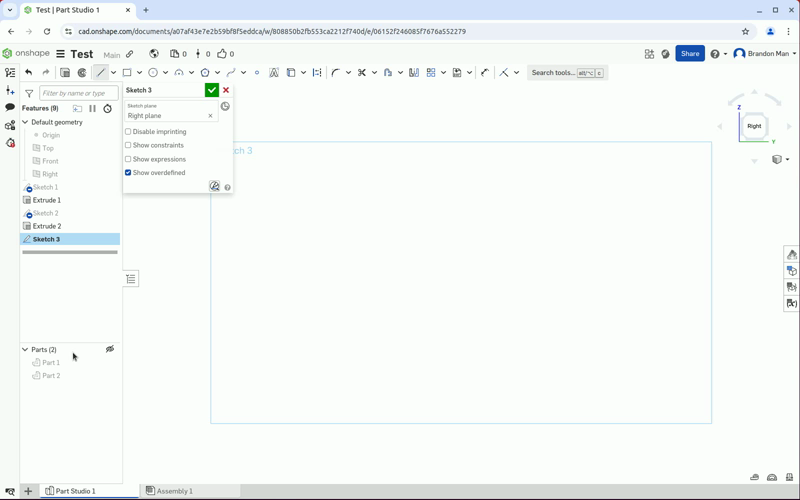
key_down(shift)
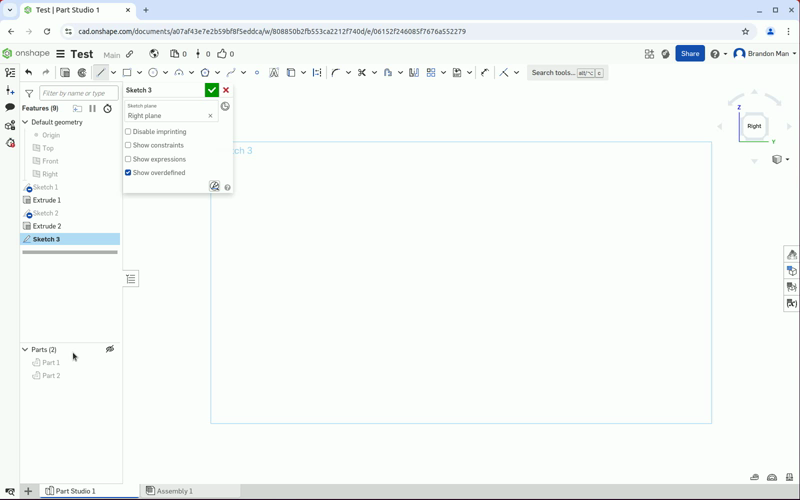
mouse_move(513, 374)
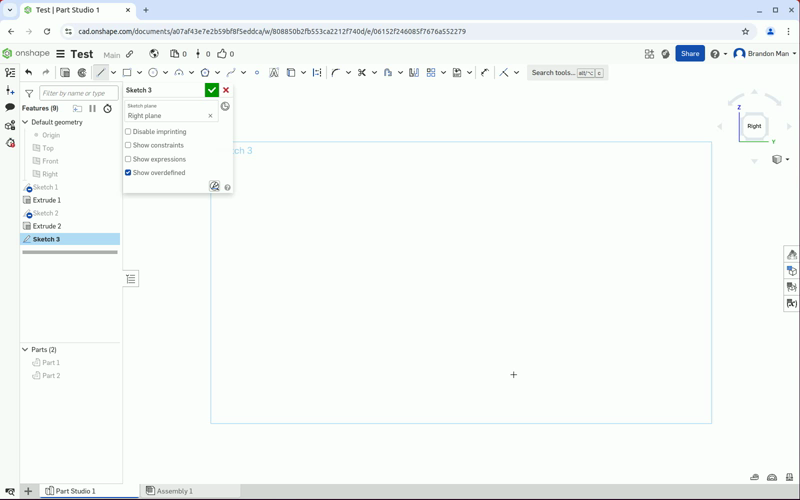
click(513, 374)
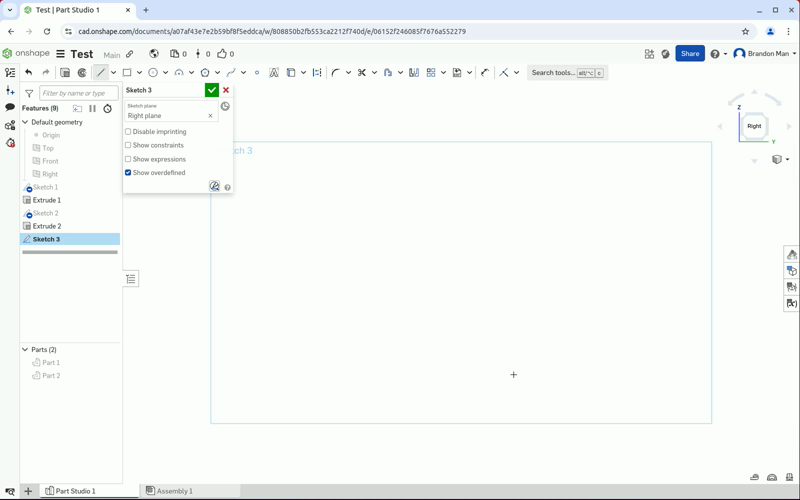
key_up(shift)
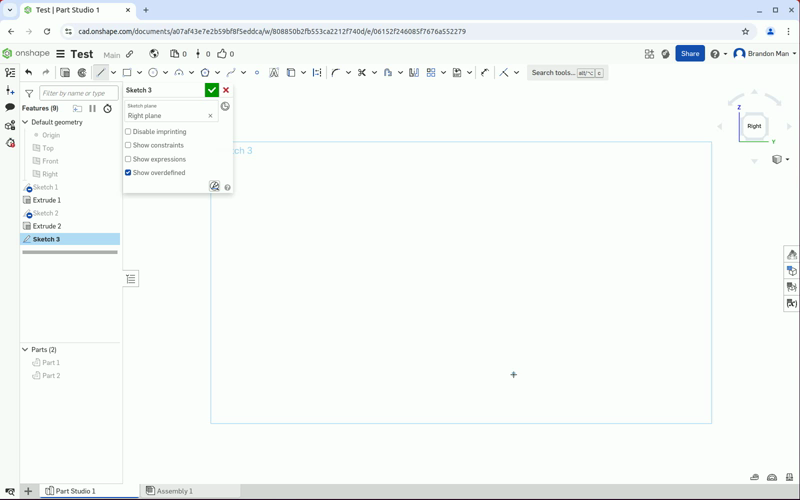
key_down(shift)
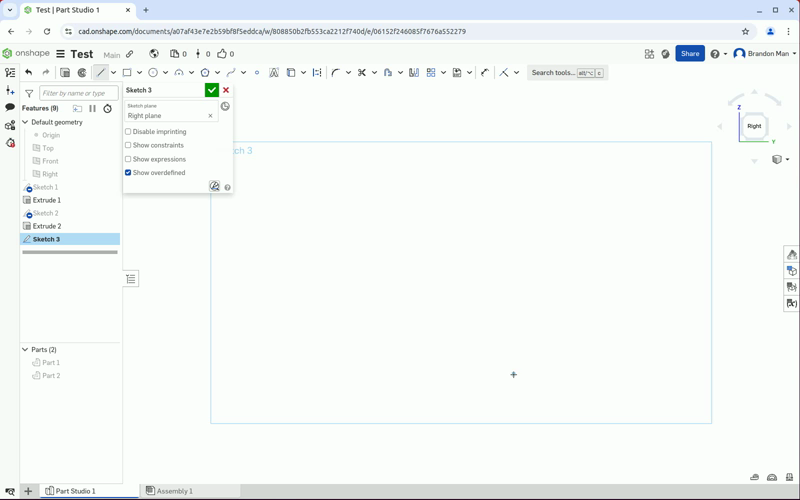
mouse_move(543, 374)
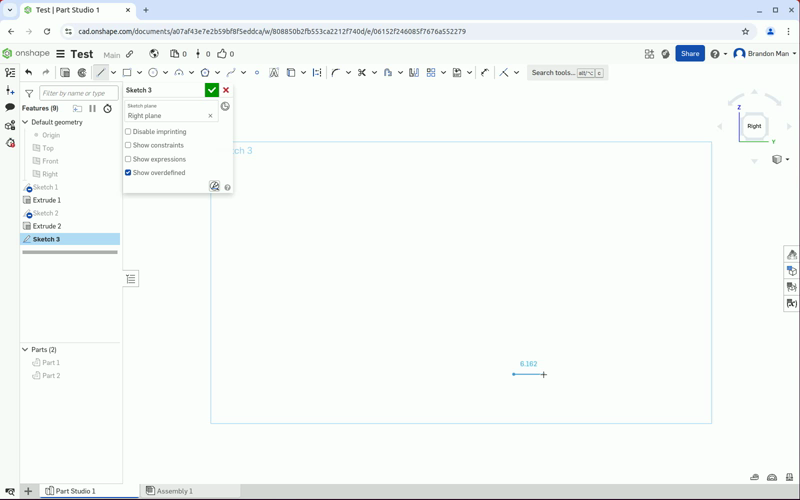
mouse_move(521, 381)
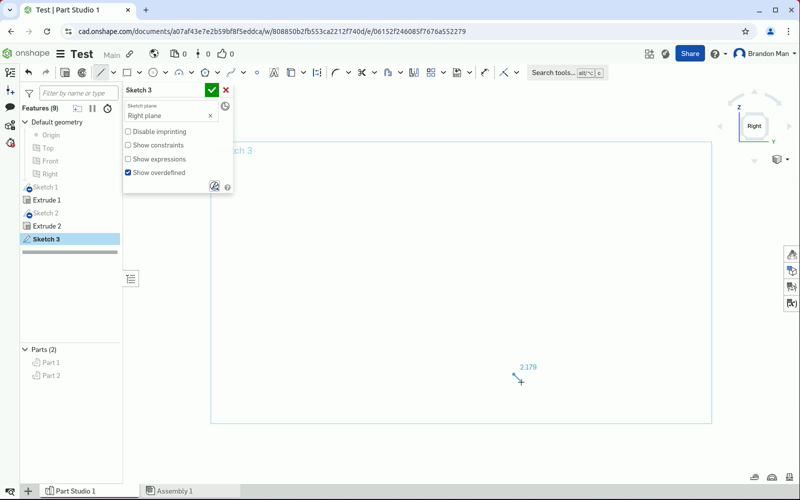
click(521, 381)
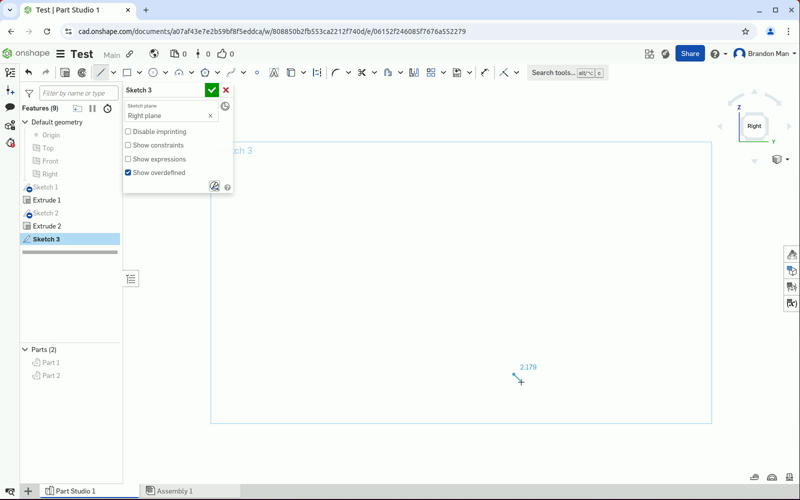
key_up(shift)
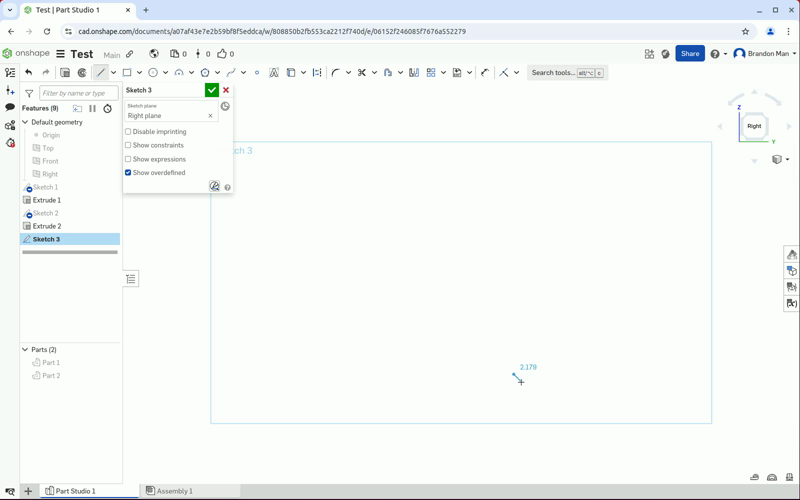
key_down(shift)
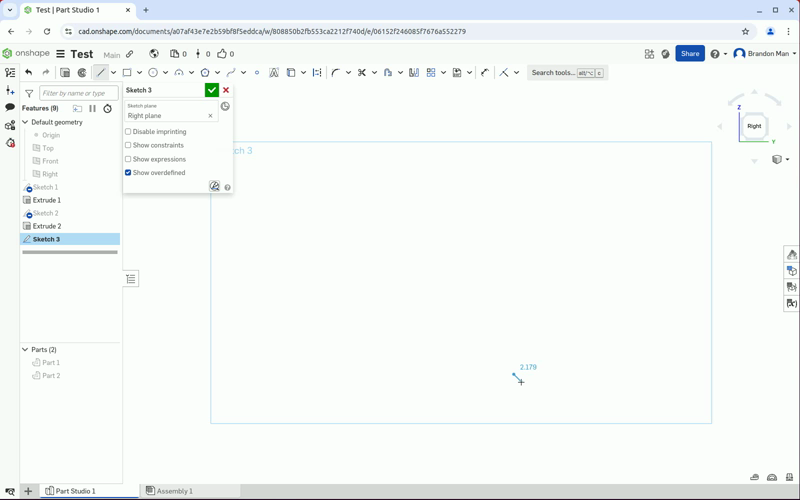
mouse_move(521, 282)
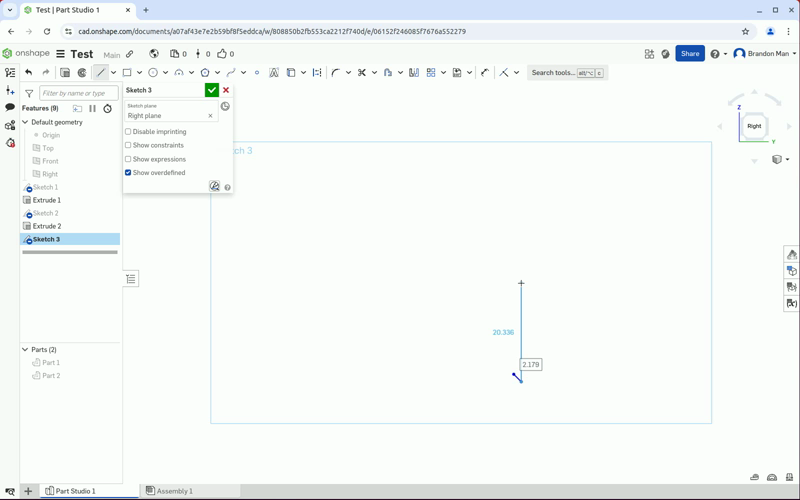
click(521, 282)
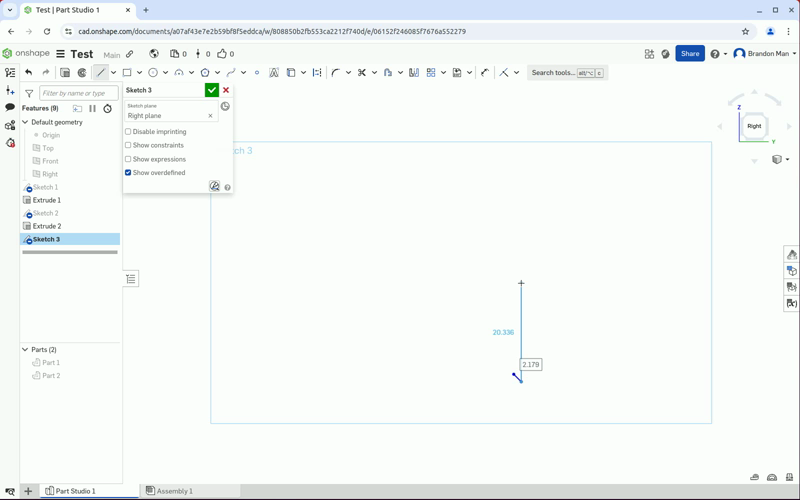
key_up(shift)
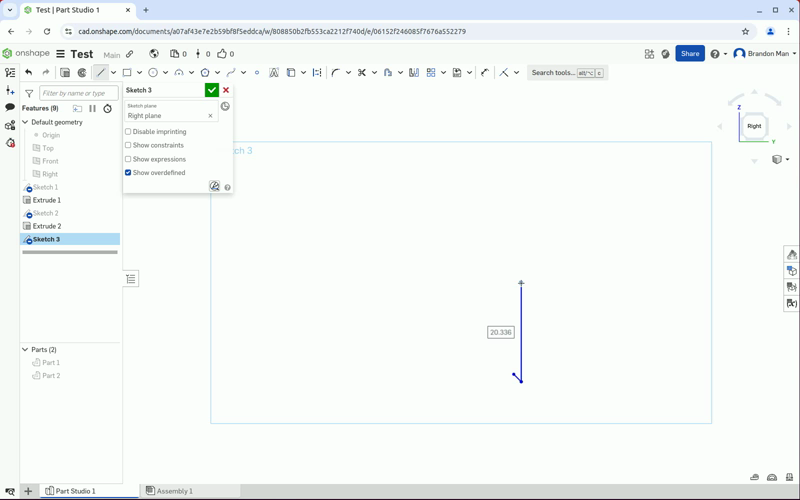
key_down(shift)
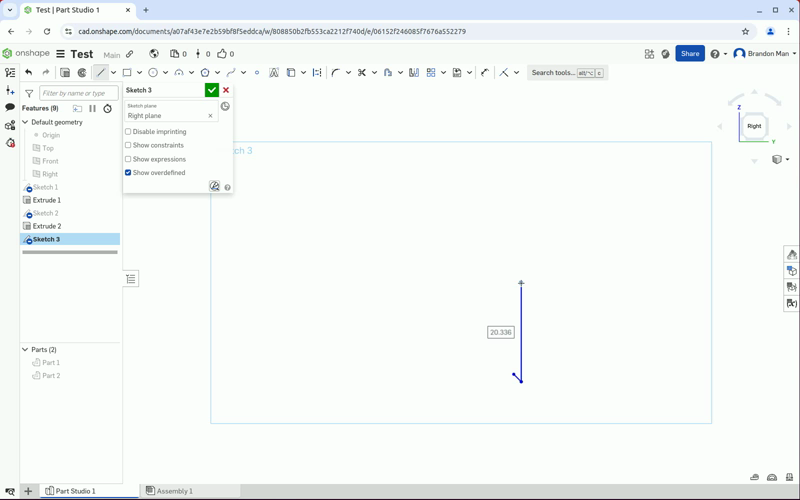
mouse_move(551, 282)
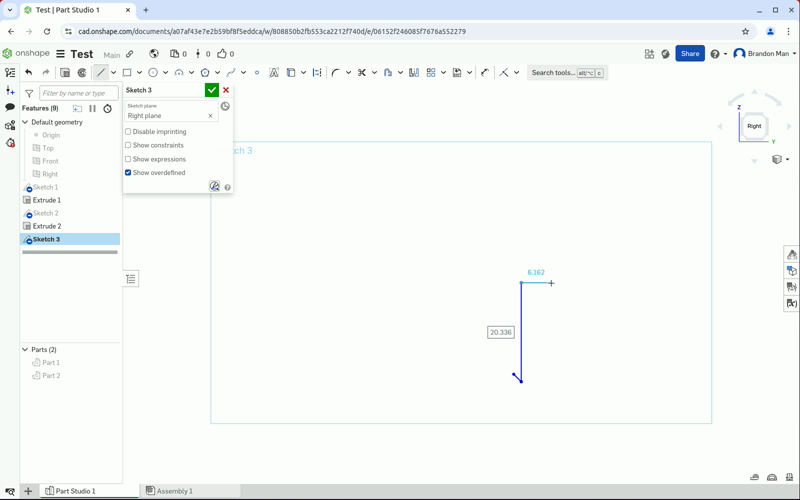
mouse_move(513, 282)
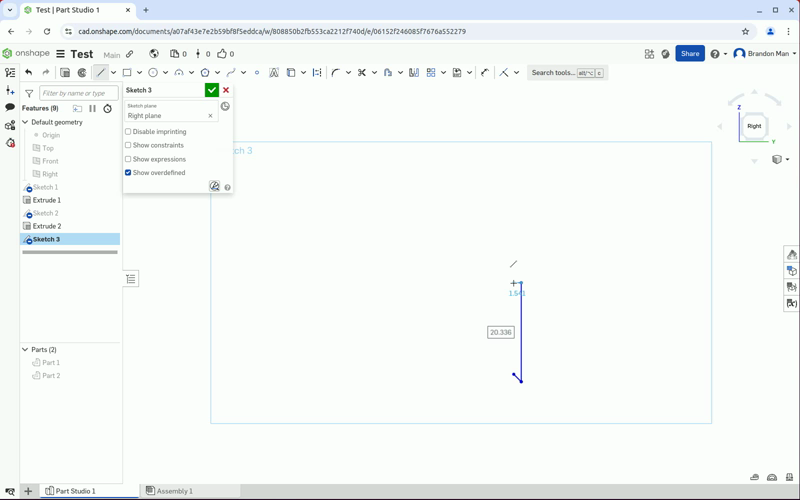
click(513, 282)
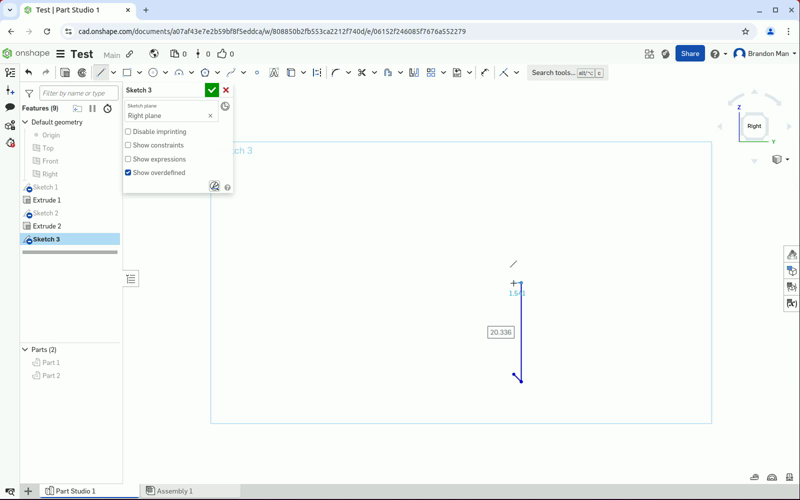
key_up(shift)
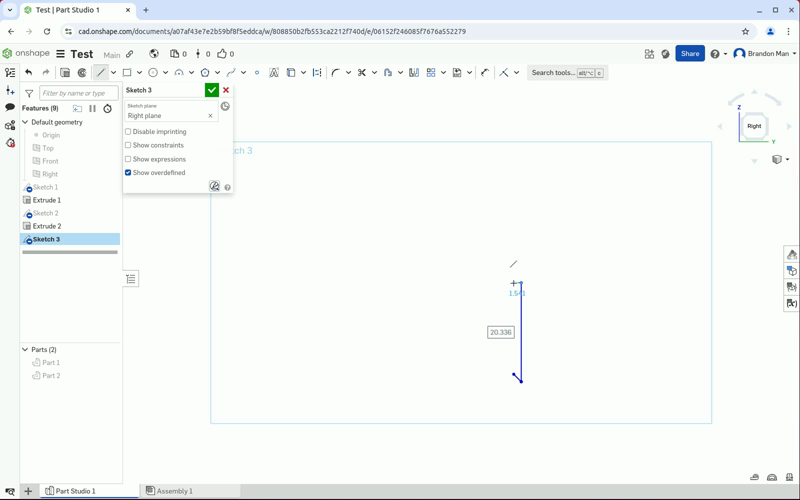
key_down(shift)
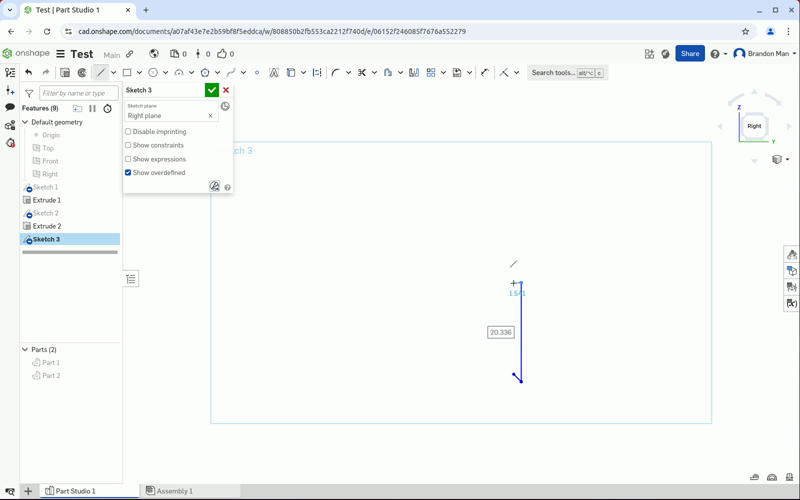
mouse_move(513, 374)
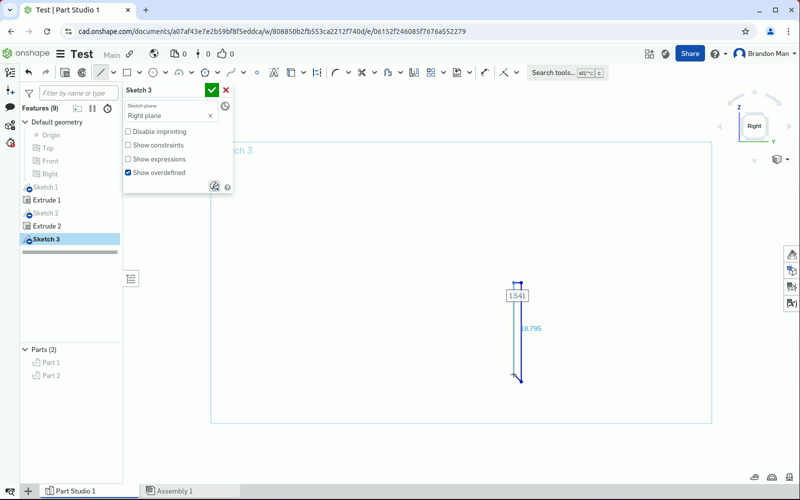
key_up(shift)
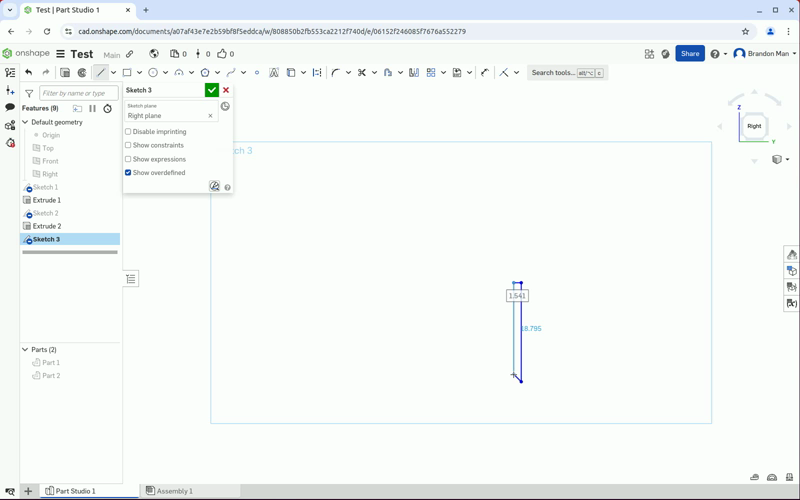
click(513, 374)
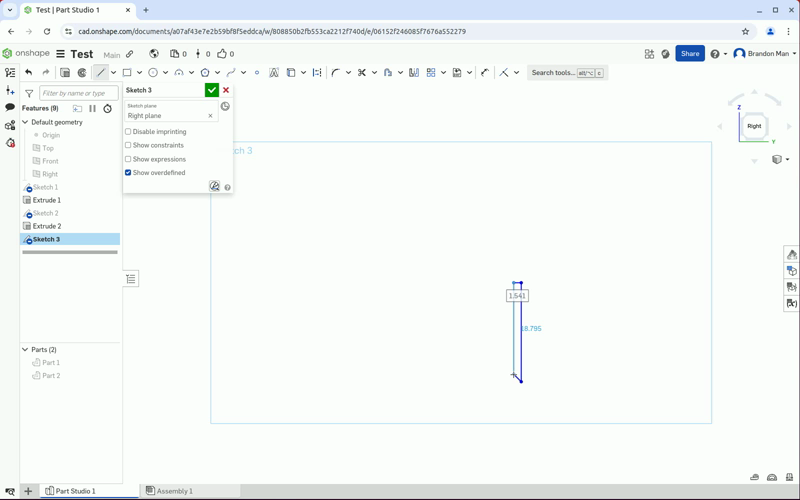
key(esc)
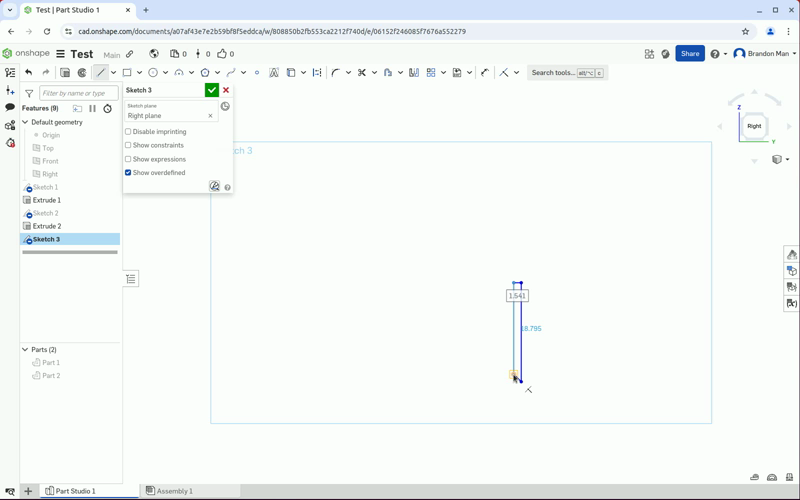
mouse_move(518, 359)
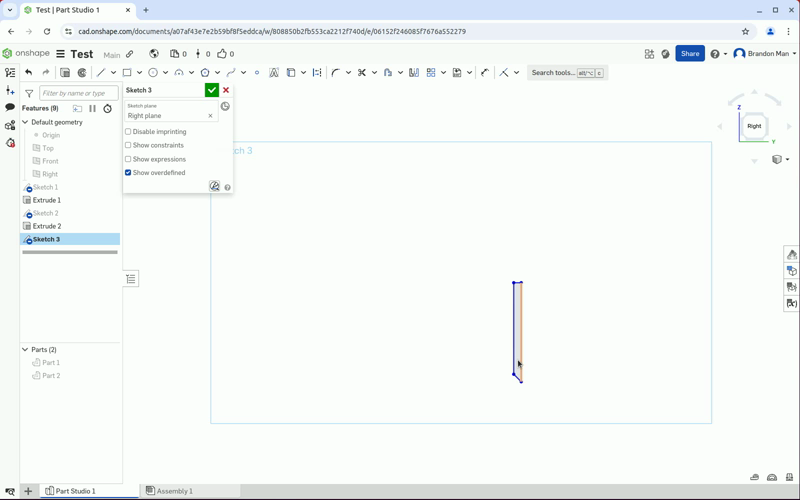
scroll(6)
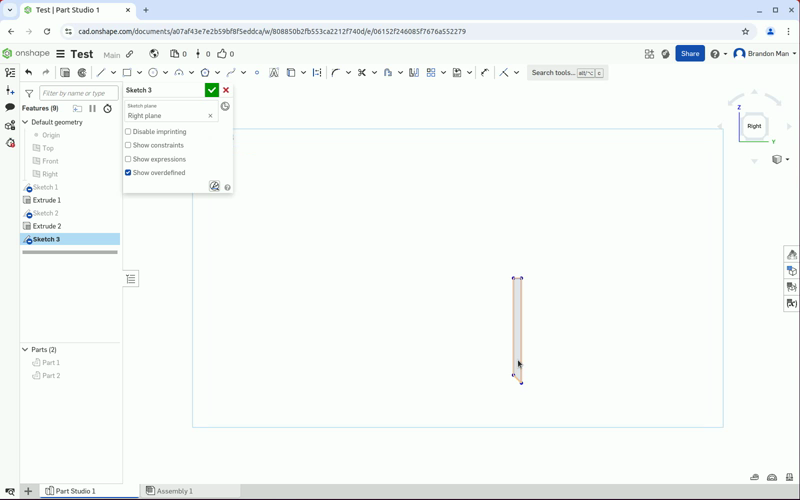
scroll(6)
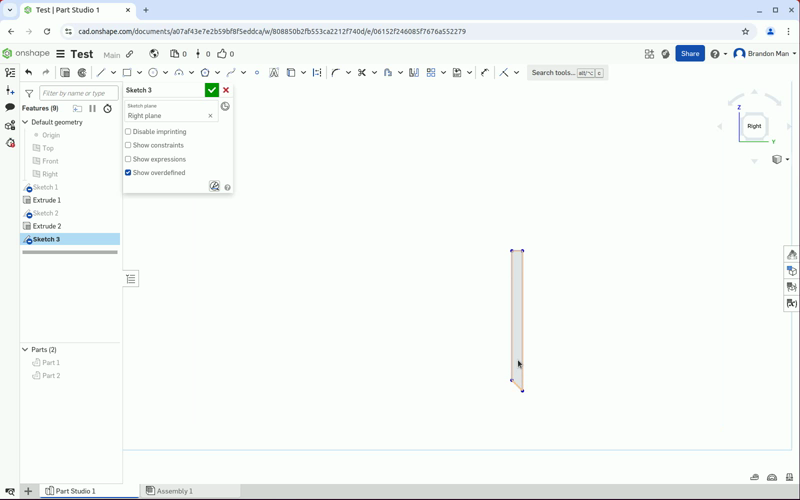
scroll(6)
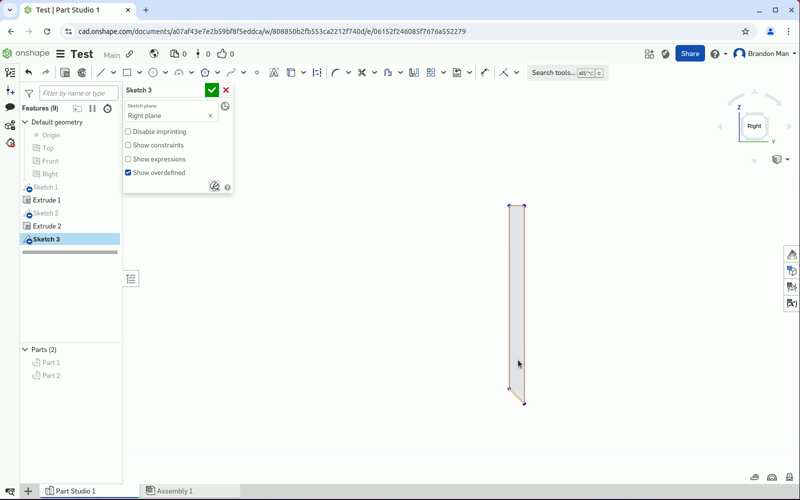
scroll(6)
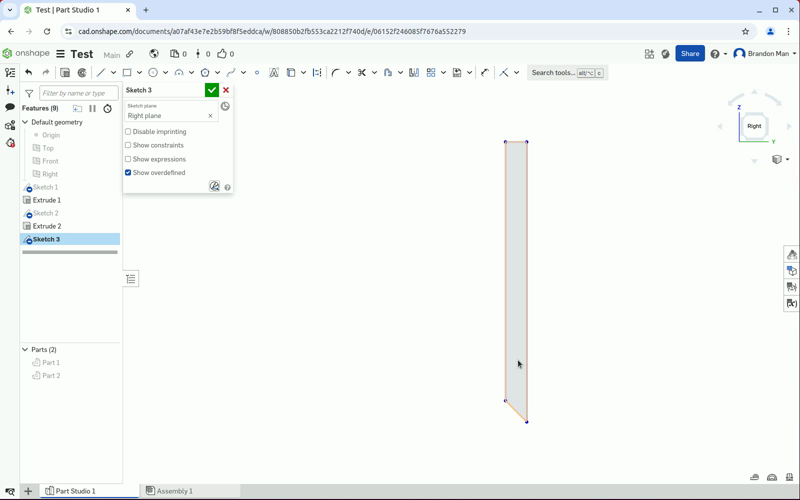
scroll(6)
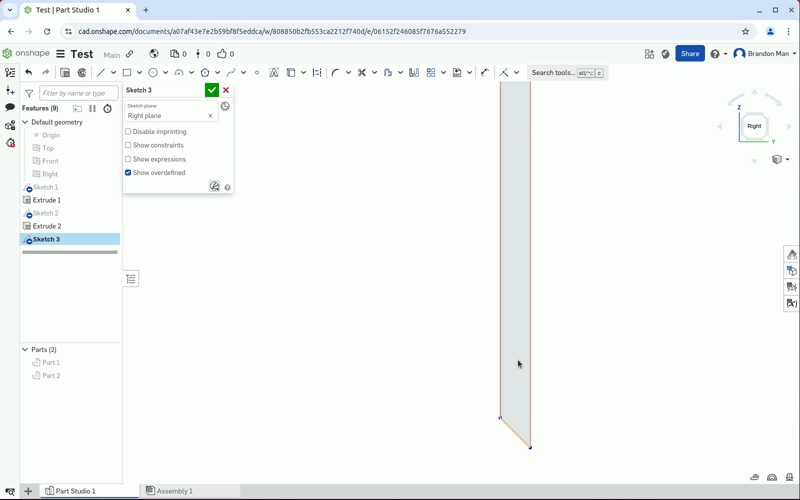
scroll(6)
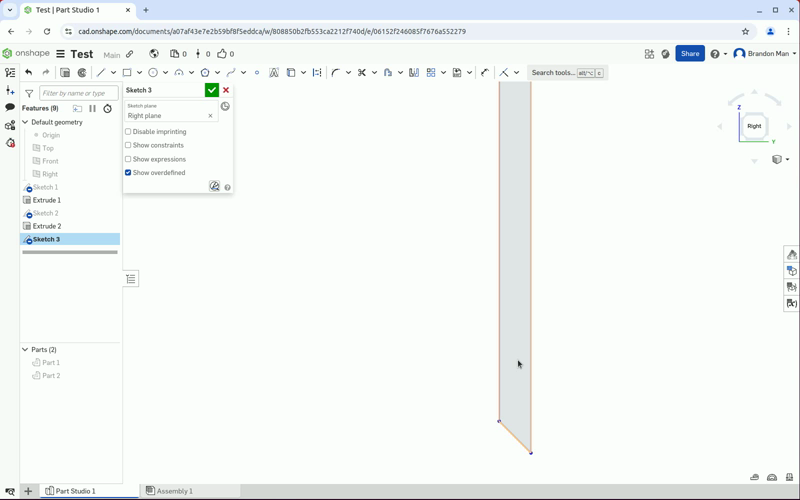
scroll(6)
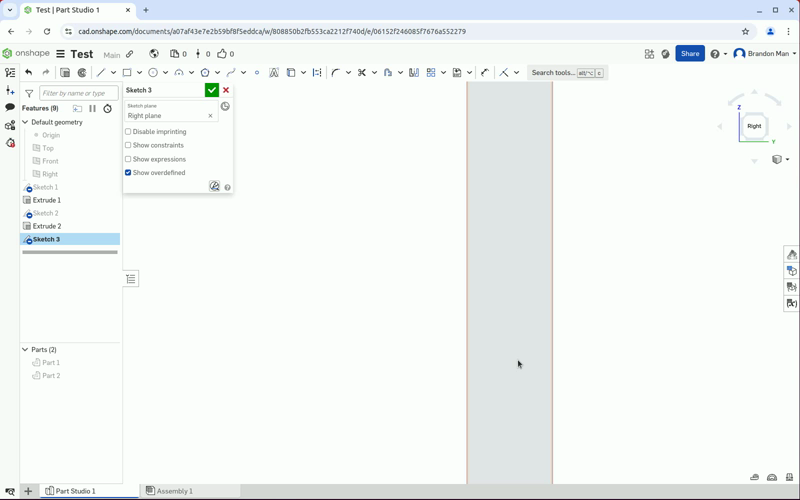
click(518, 359)
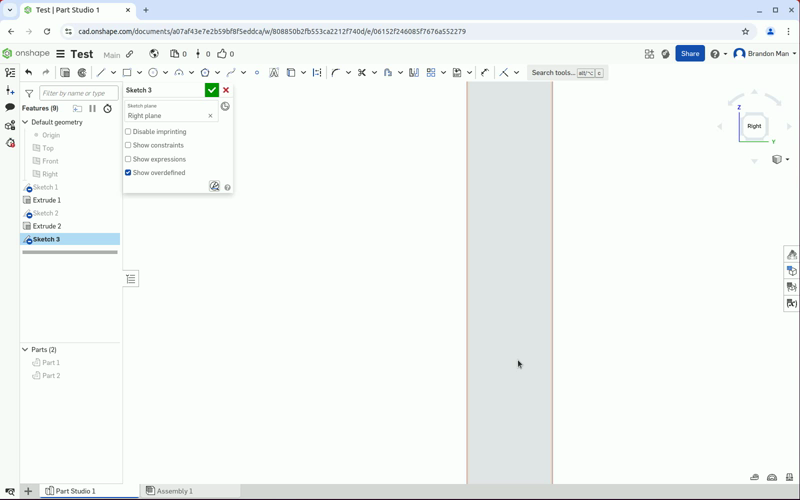
scroll(-6)
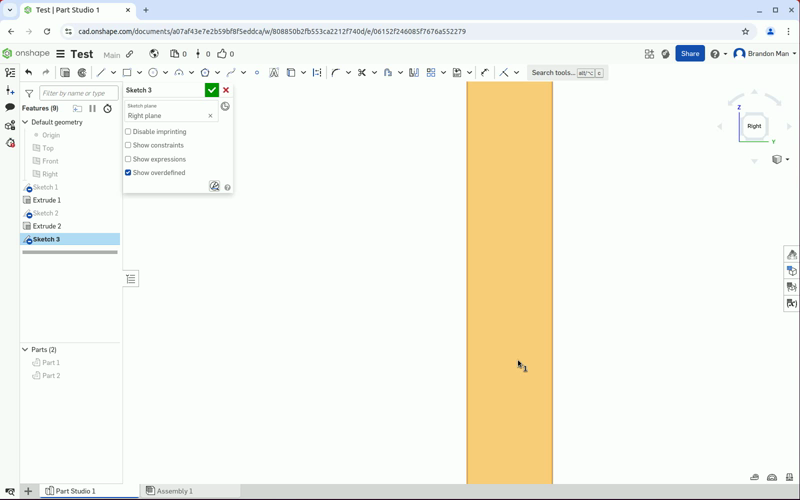
scroll(-6)
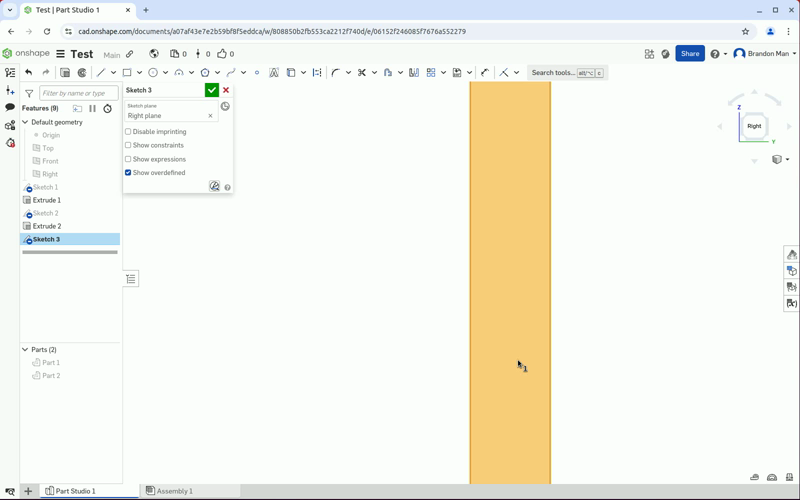
scroll(-6)
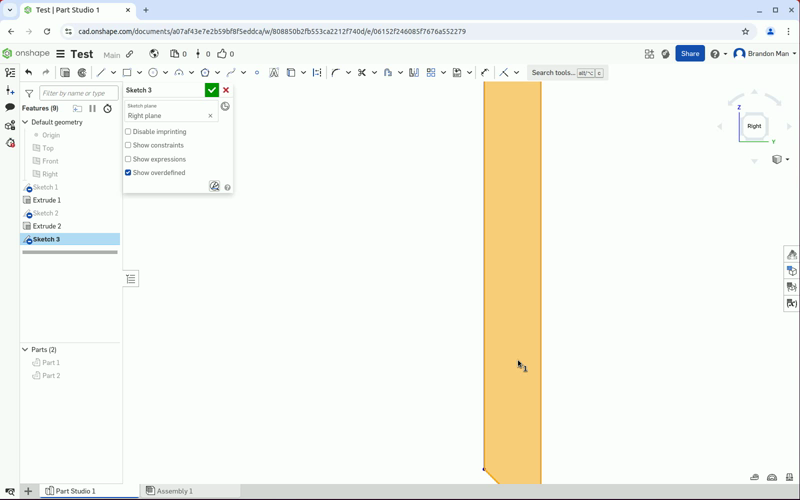
scroll(-6)
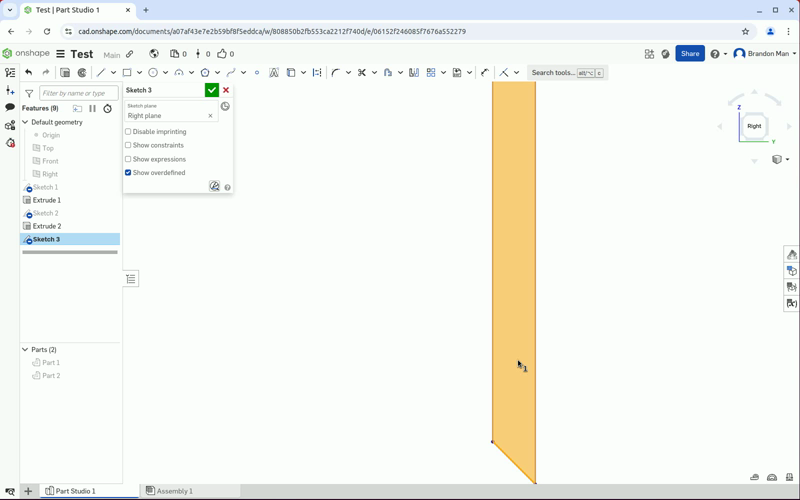
scroll(-6)
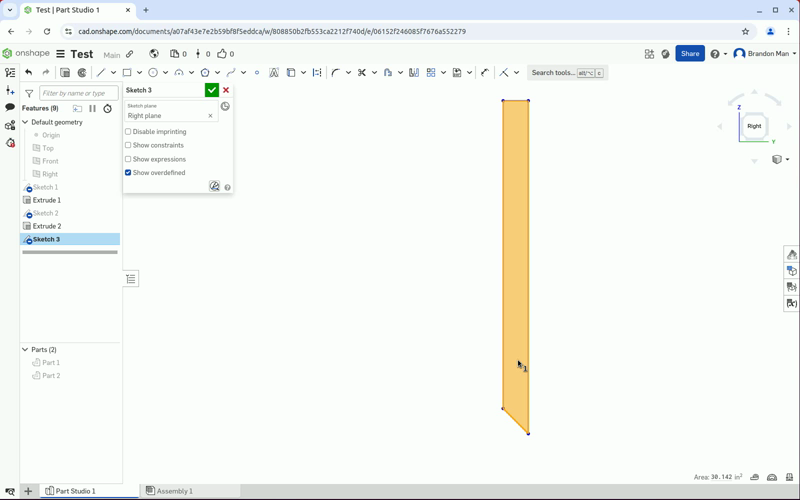
scroll(-6)
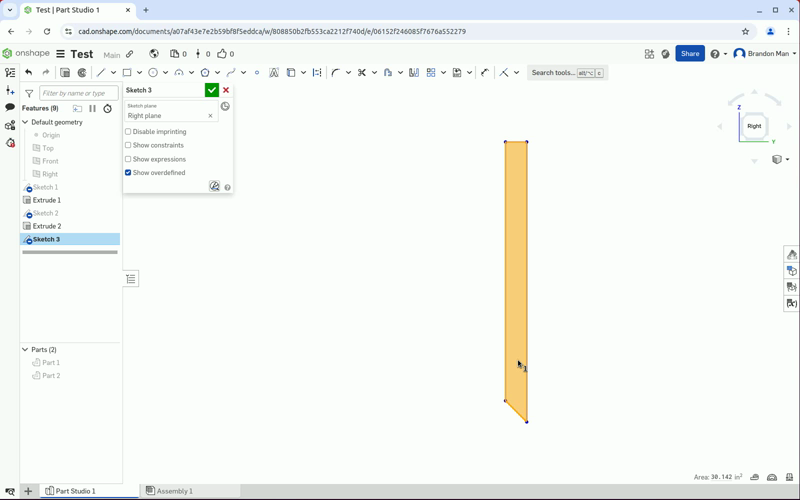
scroll(-6)
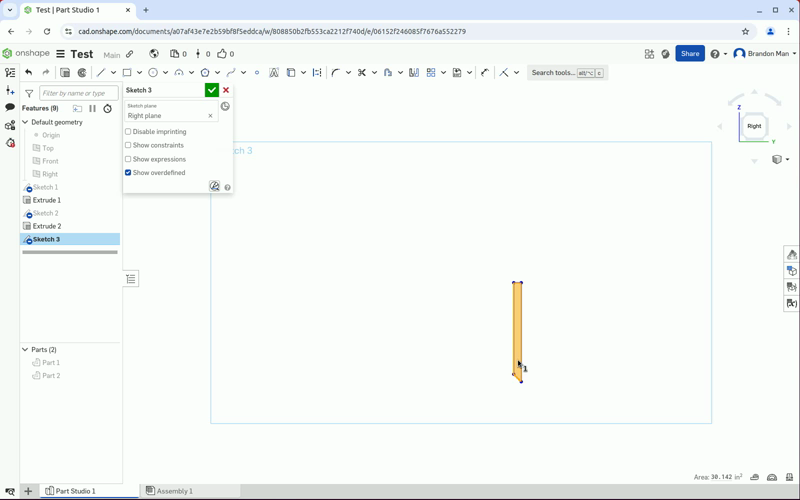
mouse_move(73, 352)
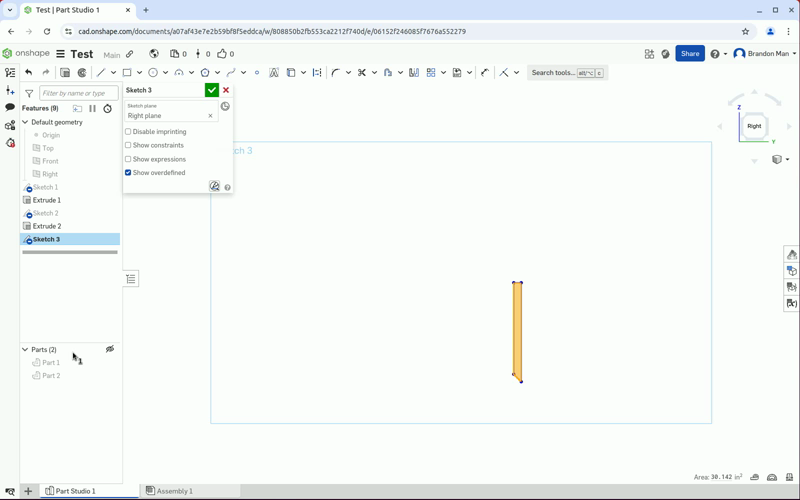
key(shift+y)
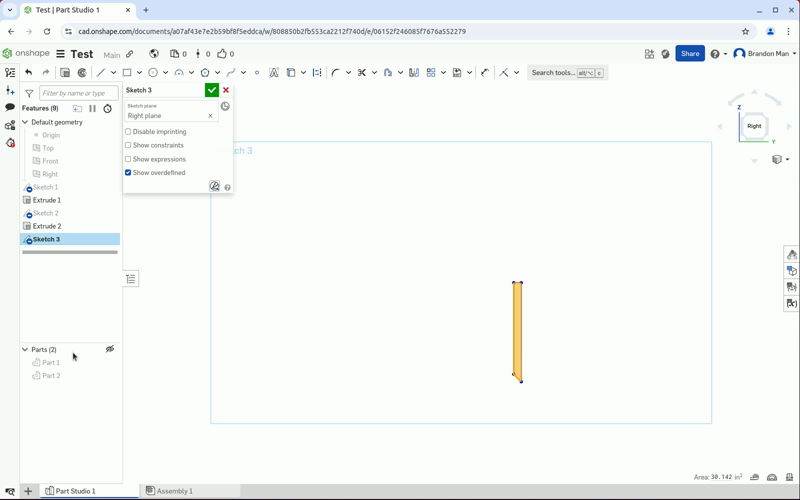
key(shift+e)
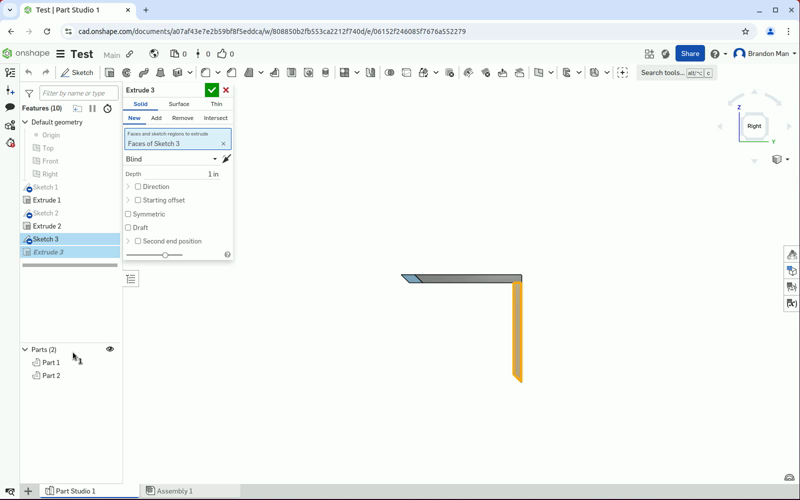
mouse_move(143, 106)
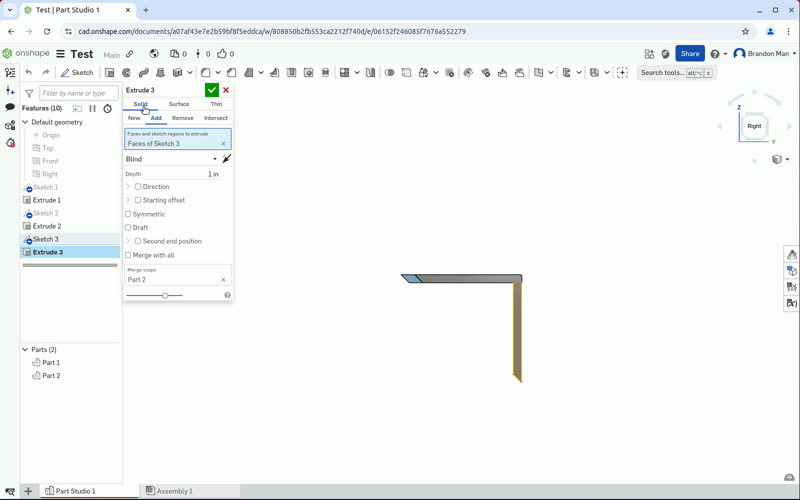
click(143, 106)
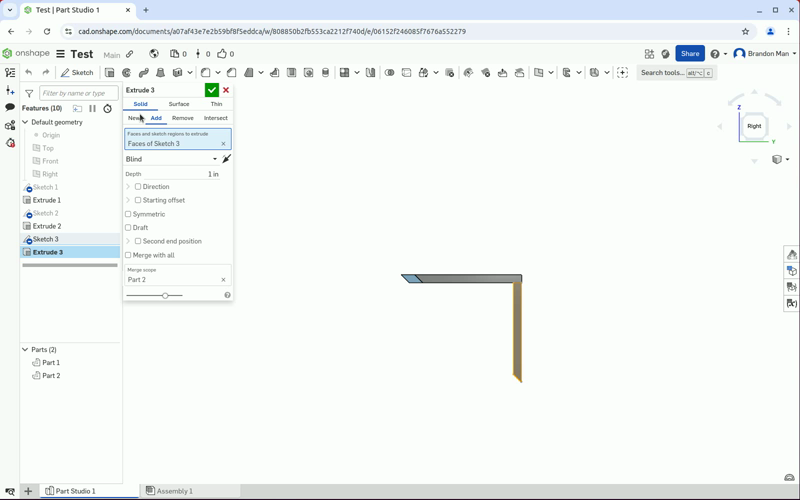
mouse_move(137, 120)
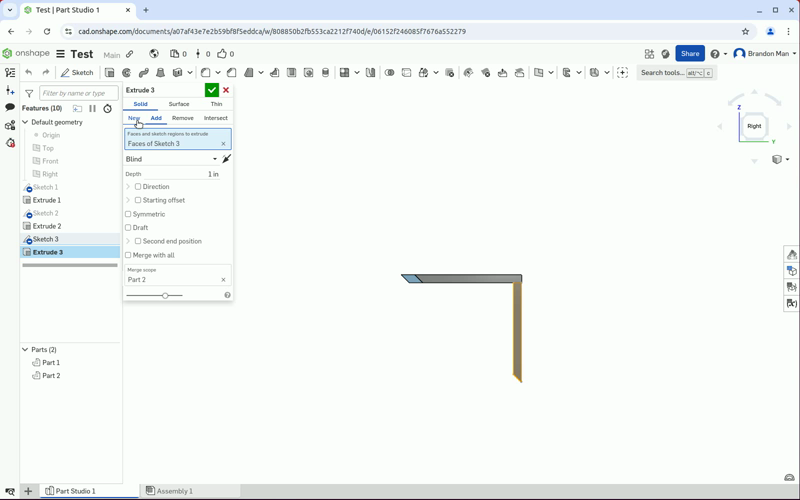
click(137, 120)
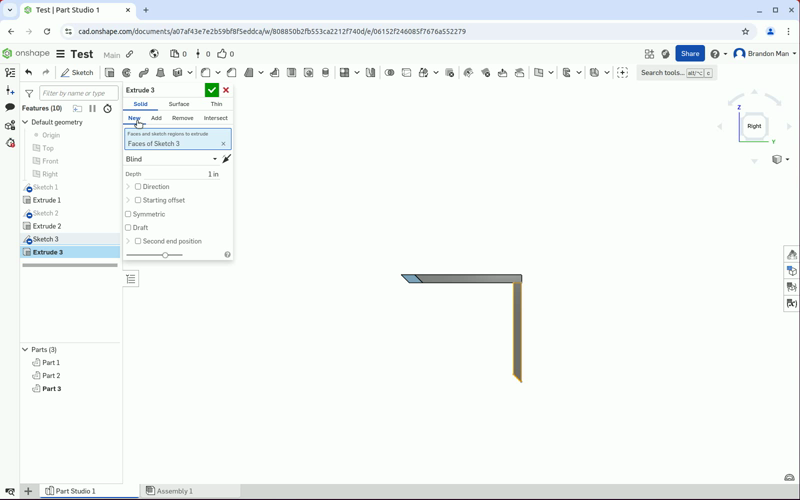
key(tab, 4)
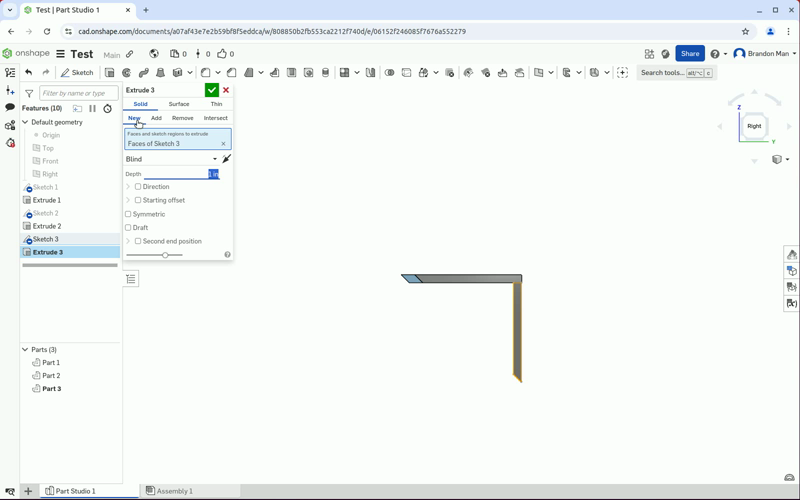
text(4.092)
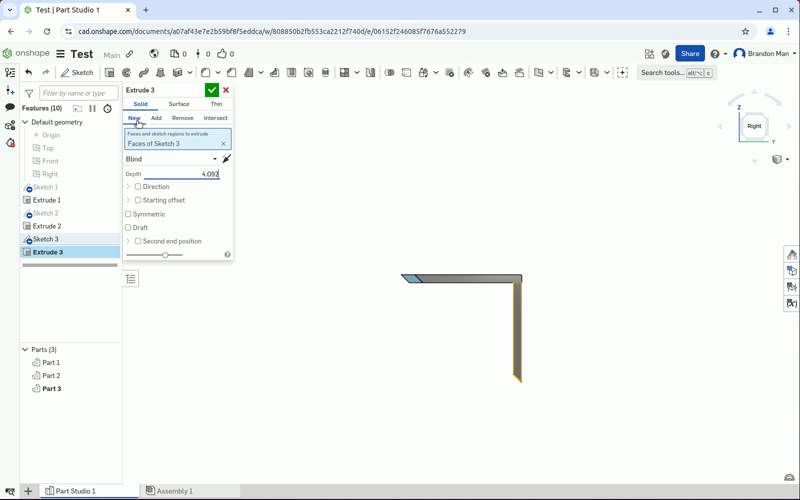
key(enter)
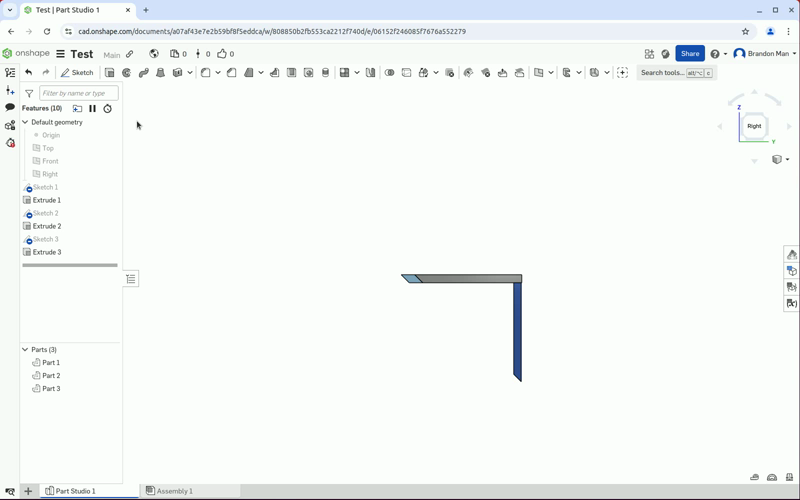
key(shift+h)
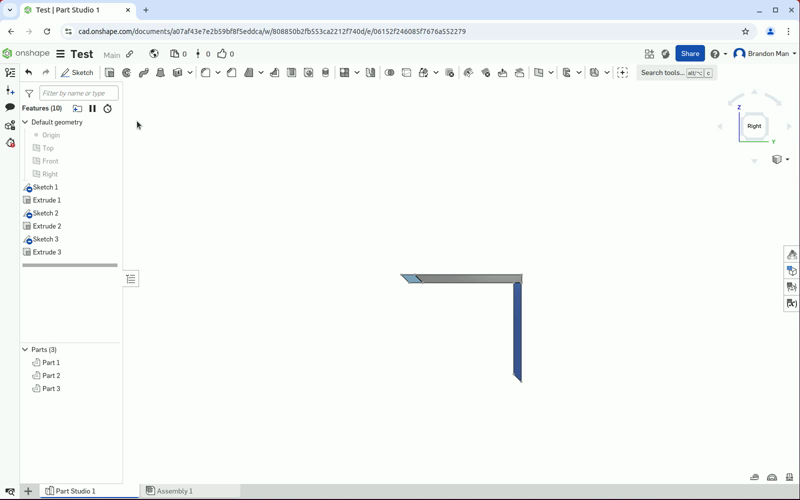
key(shift+h)
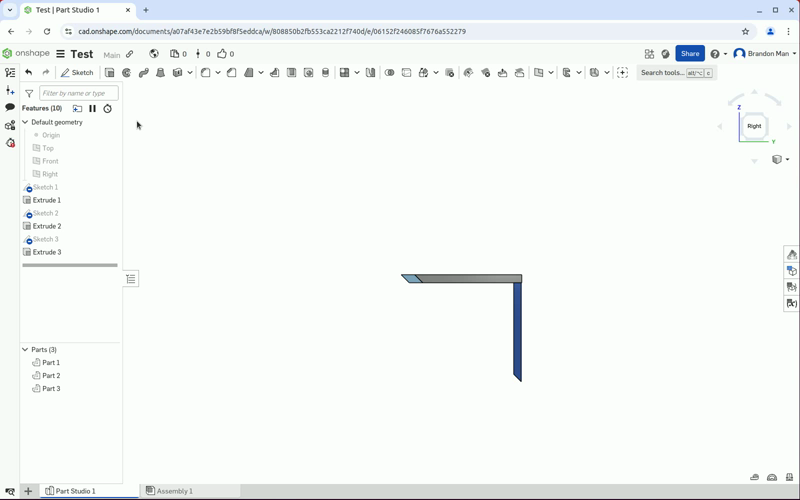
mouse_move(73, 189)
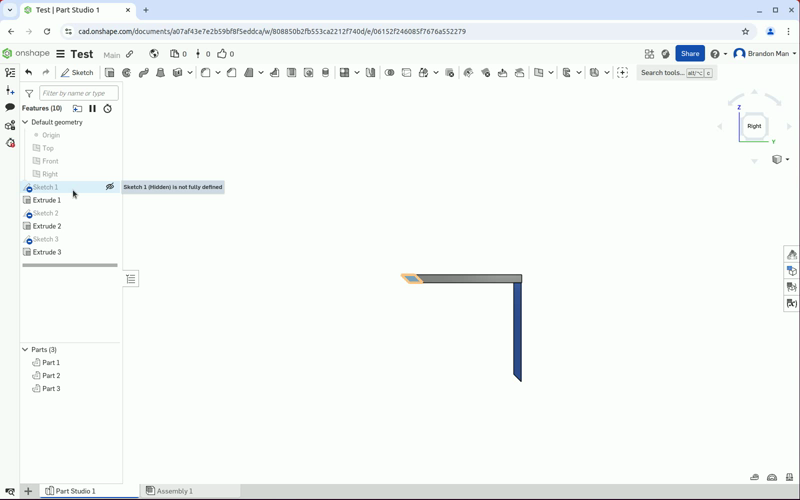
click(73, 189)
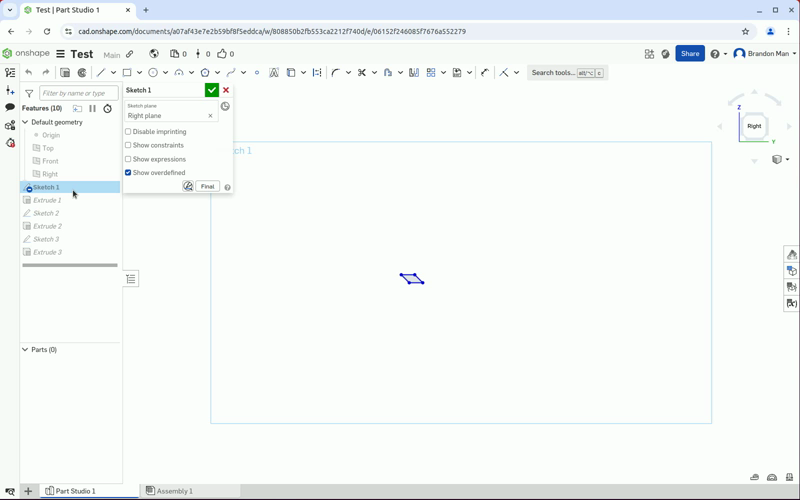
mouse_move(229, 92)
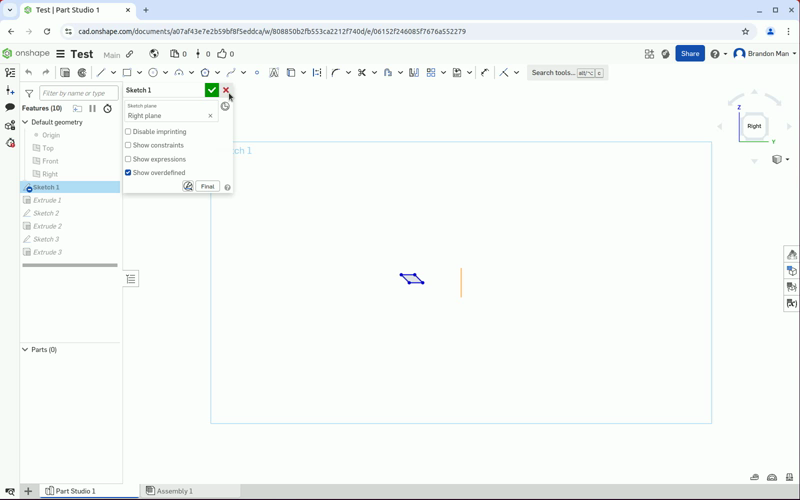
click(229, 92)
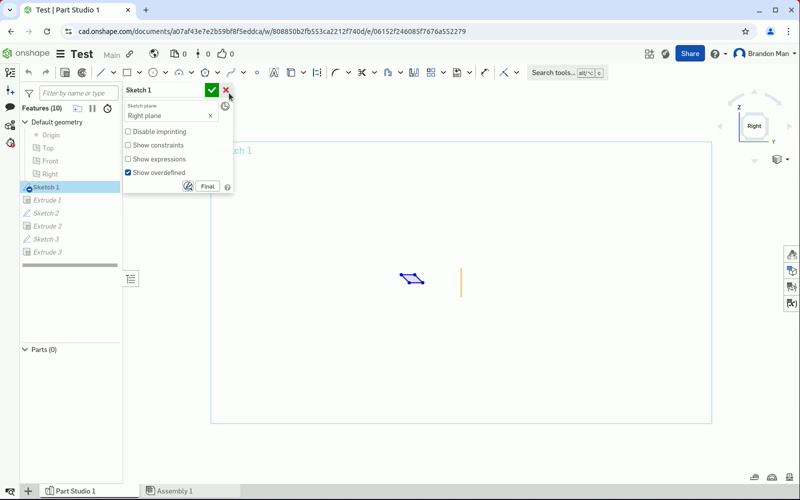
key(shift+s)
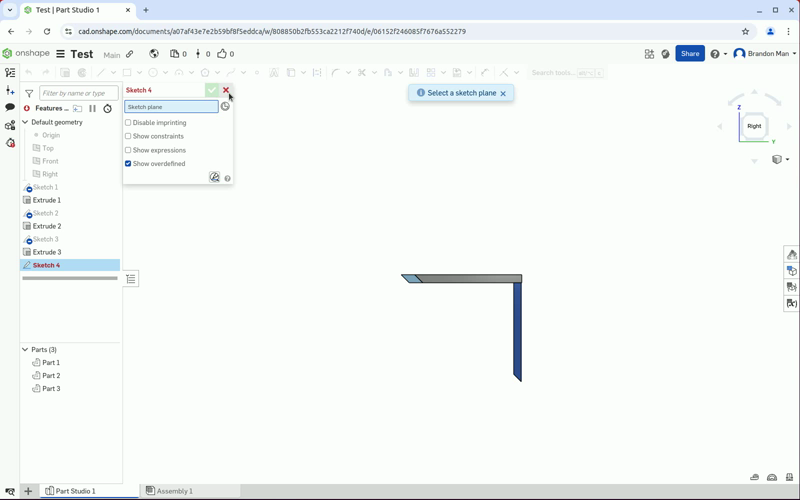
mouse_move(73, 176)
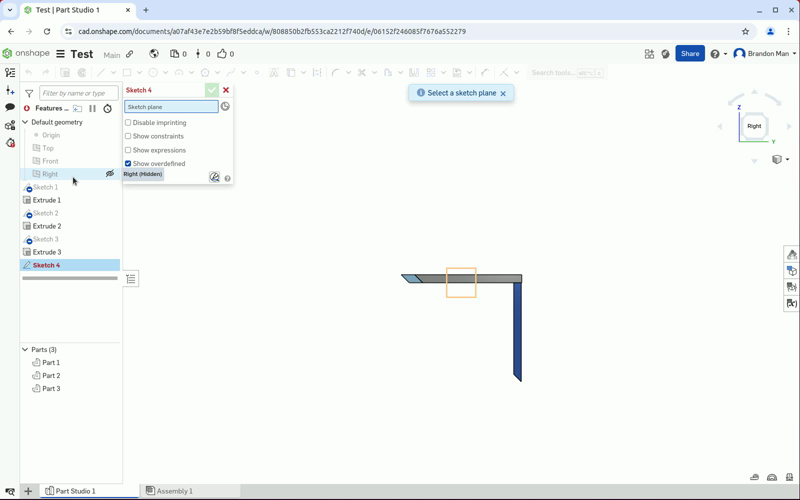
click(73, 176)
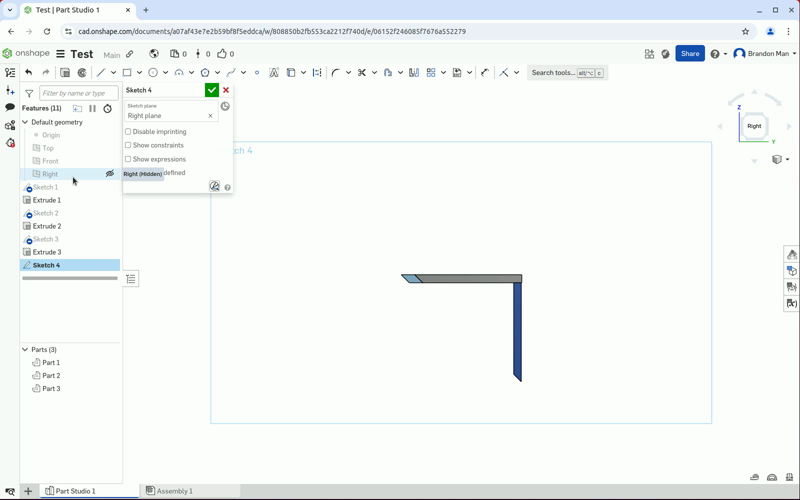
mouse_move(73, 352)
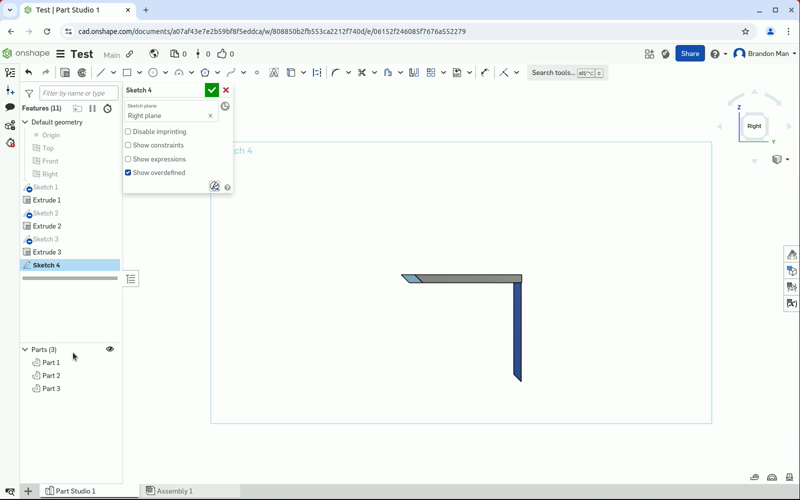
key(y)
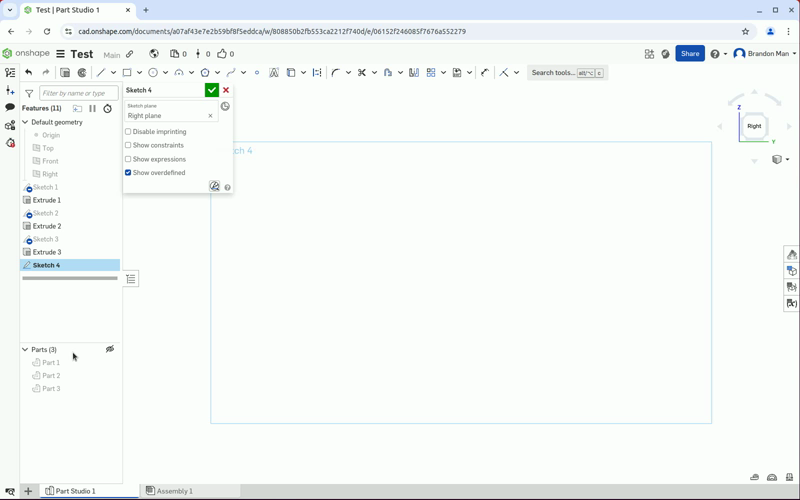
key(l)
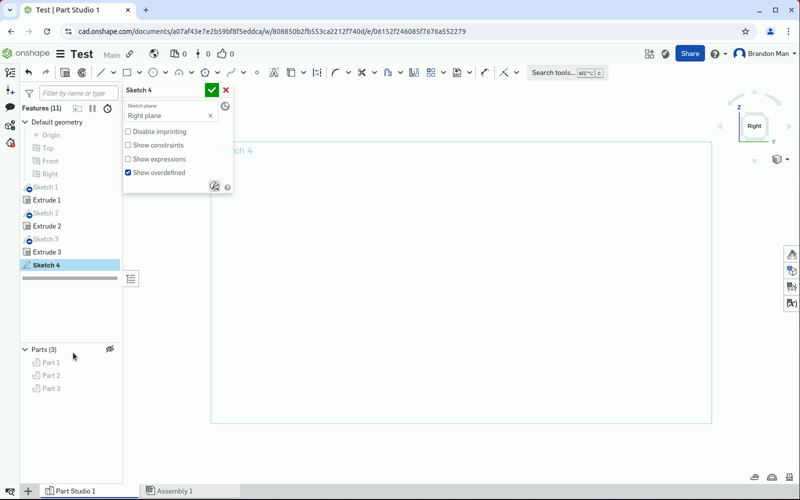
key_down(shift)
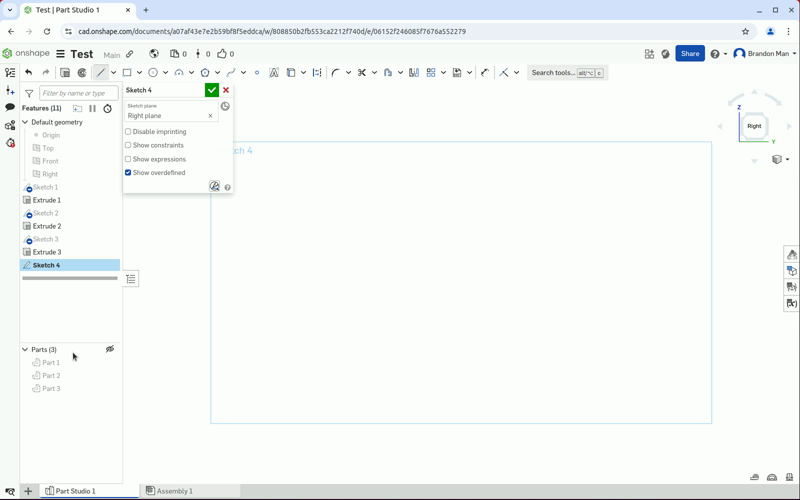
mouse_move(513, 387)
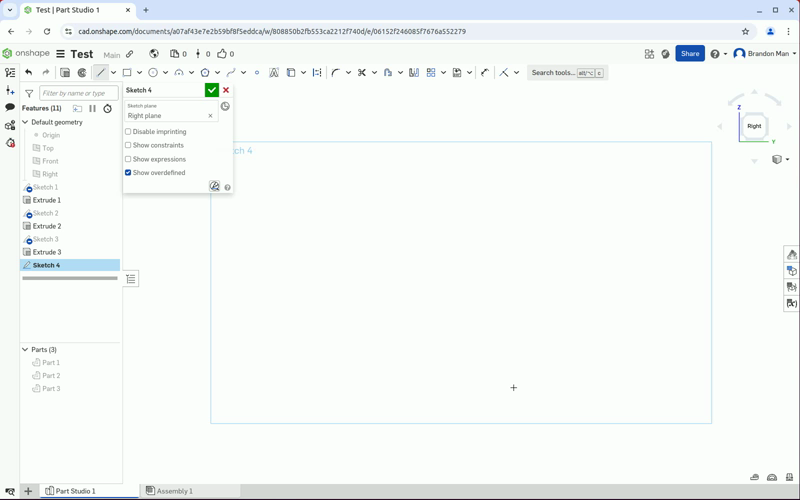
click(513, 387)
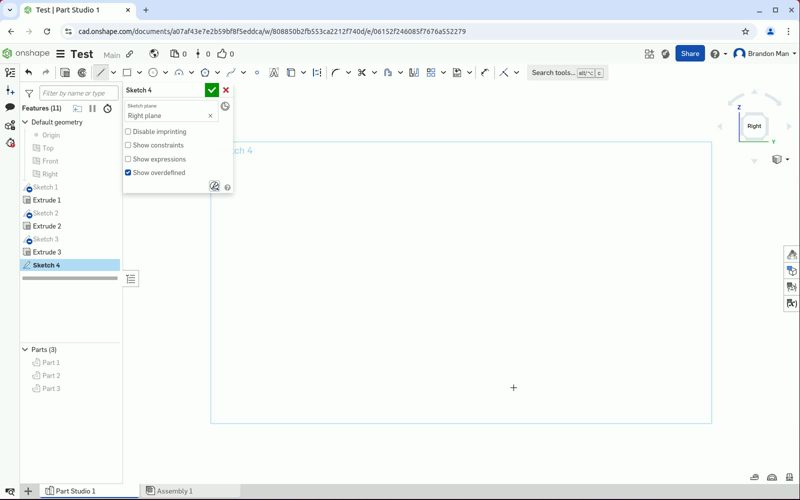
key_up(shift)
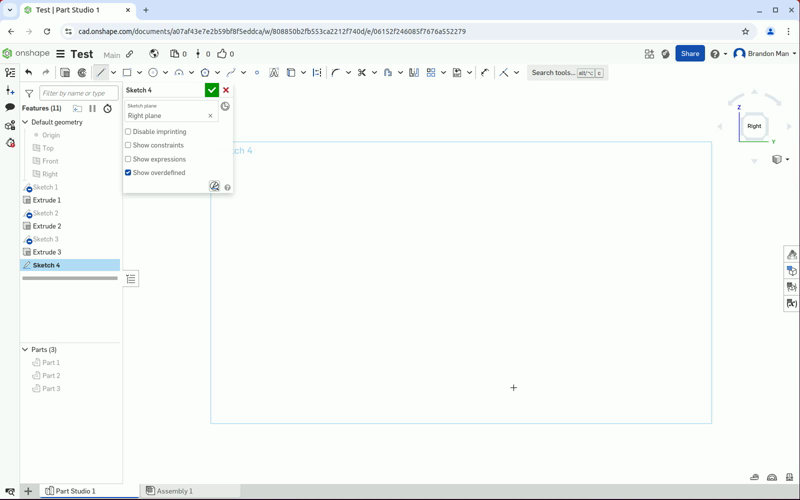
key_down(shift)
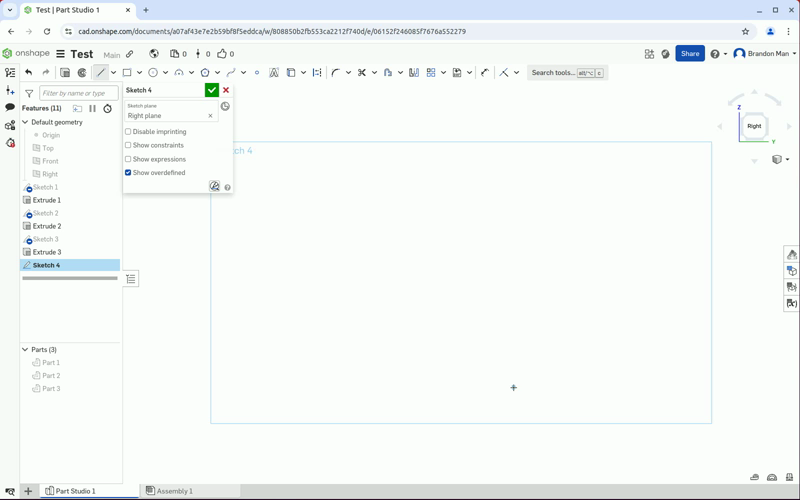
mouse_move(543, 387)
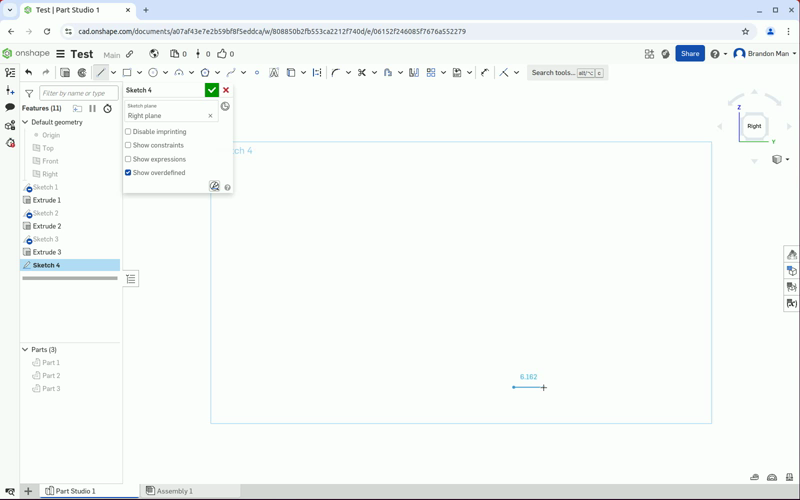
mouse_move(522, 395)
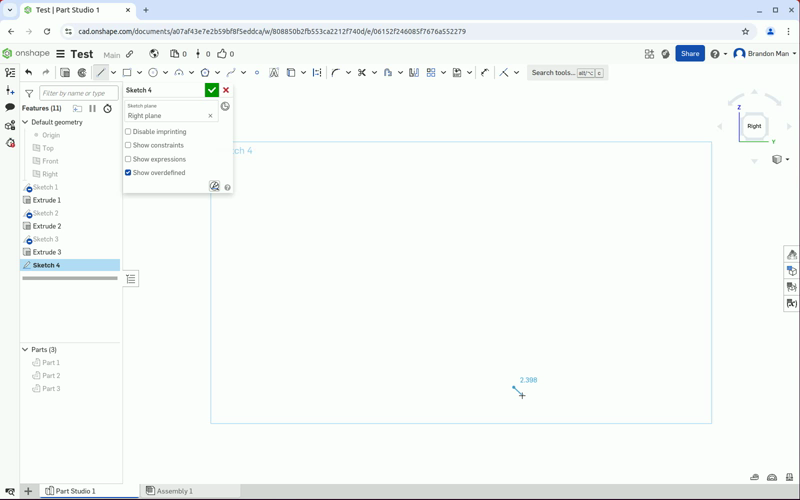
click(522, 395)
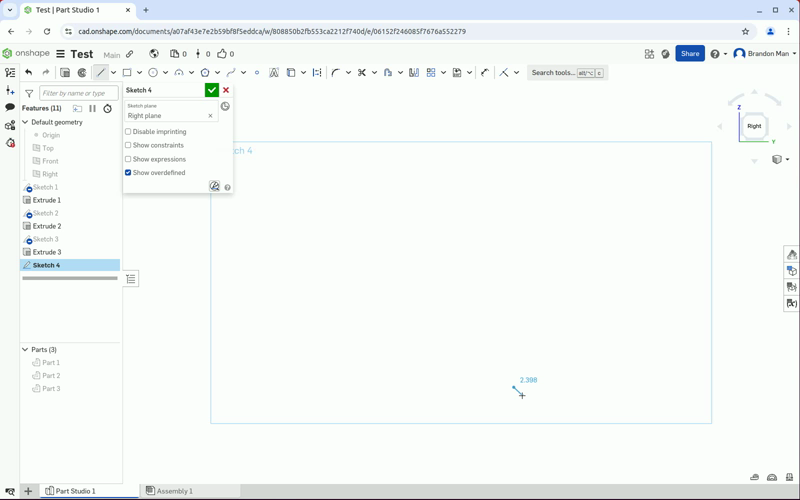
key_up(shift)
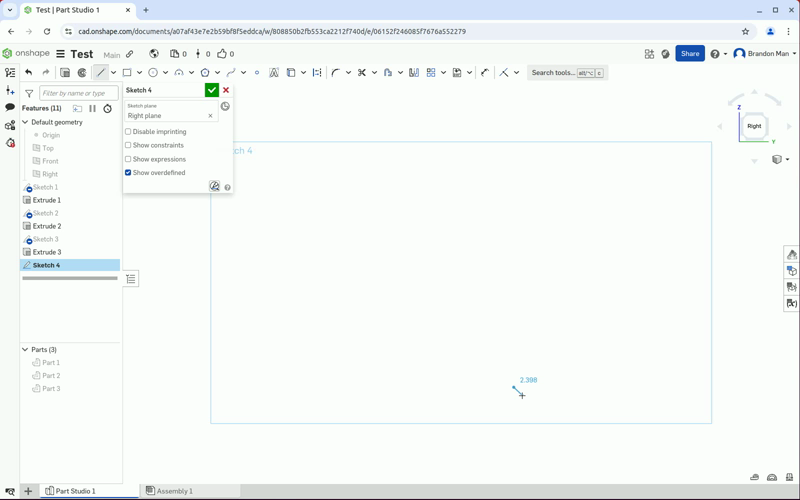
key_down(shift)
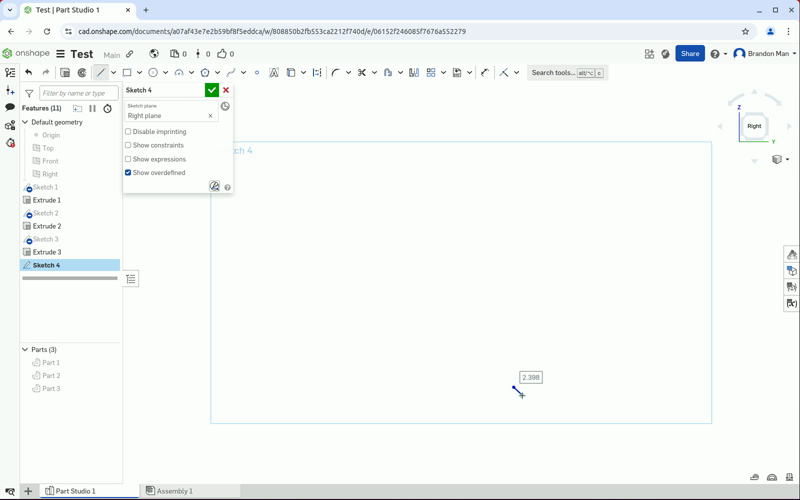
mouse_move(552, 395)
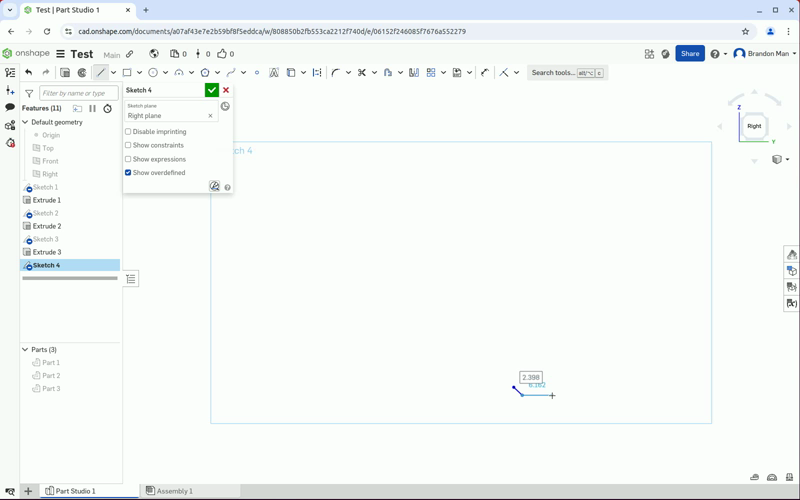
mouse_move(522, 381)
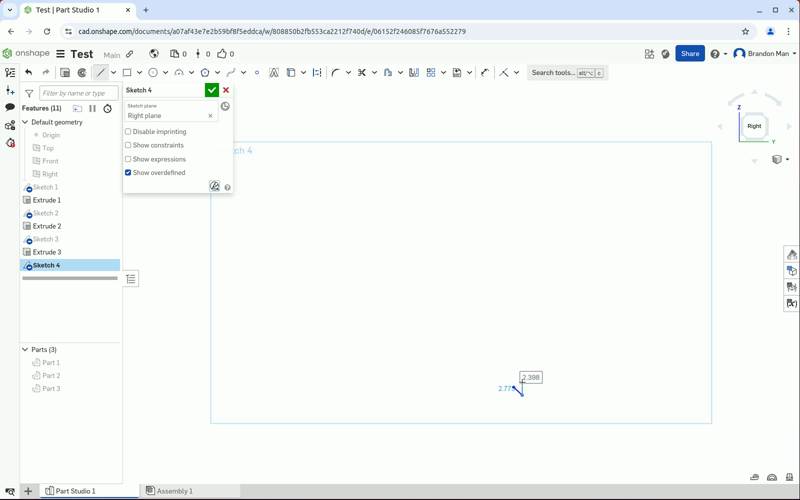
click(522, 381)
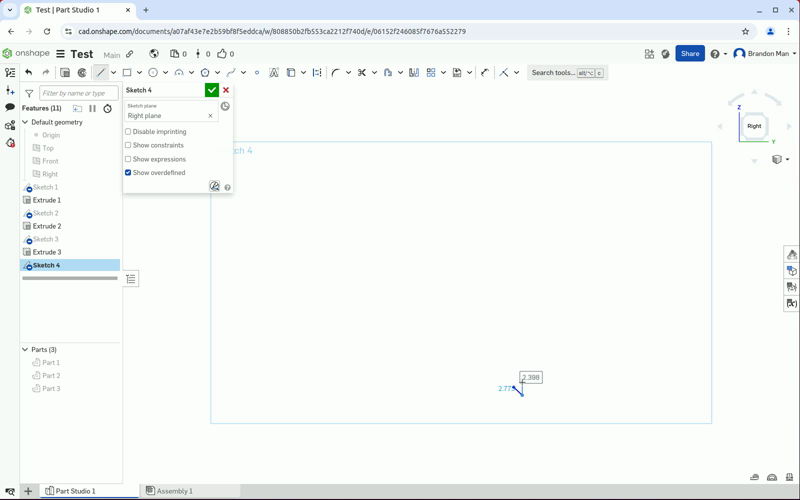
key_up(shift)
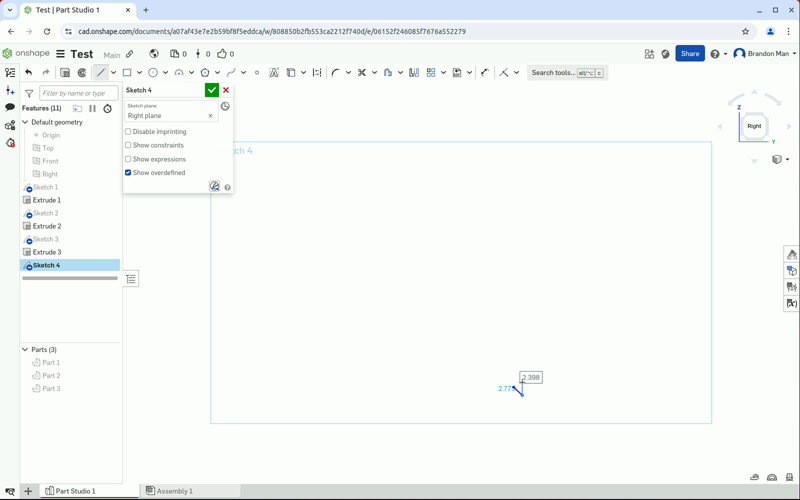
key_down(shift)
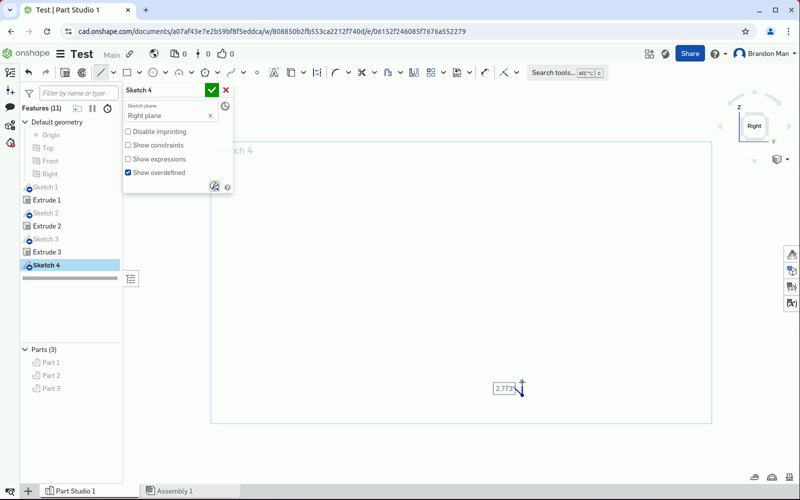
mouse_move(552, 381)
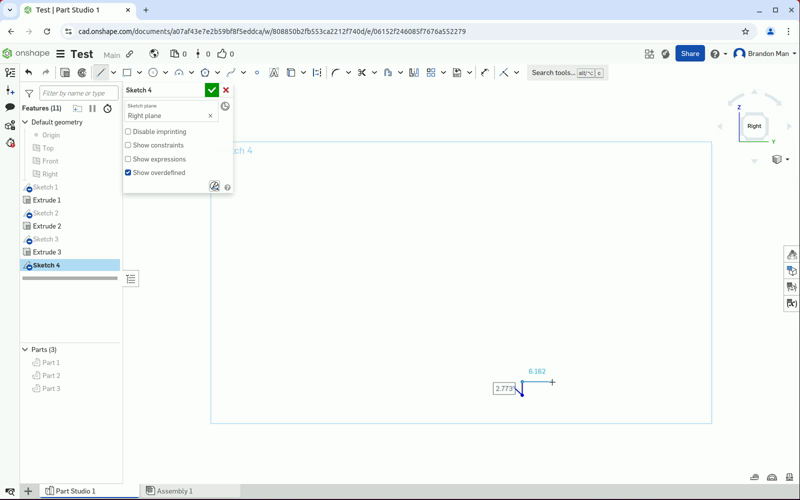
mouse_move(513, 373)
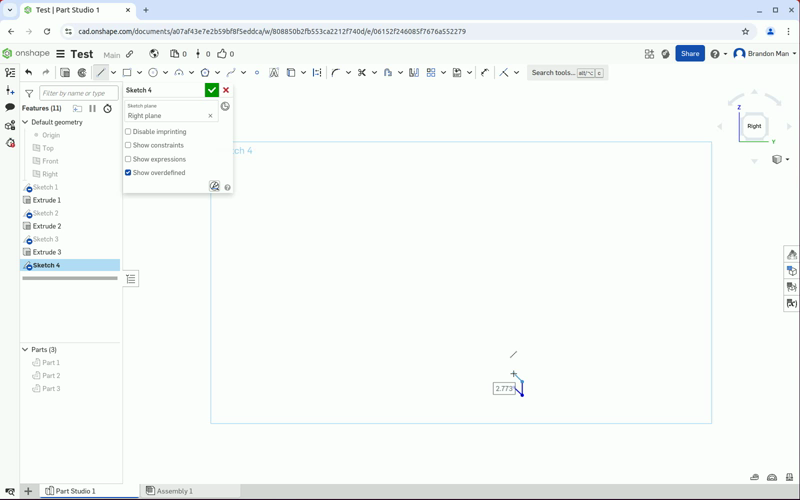
click(513, 373)
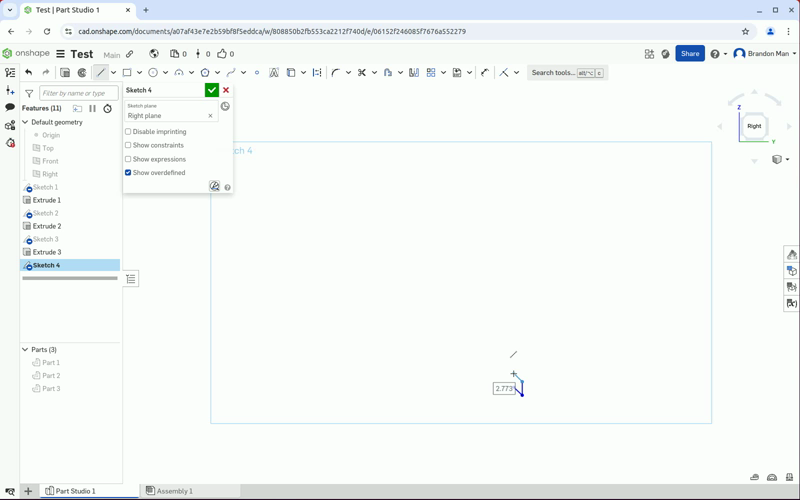
key_up(shift)
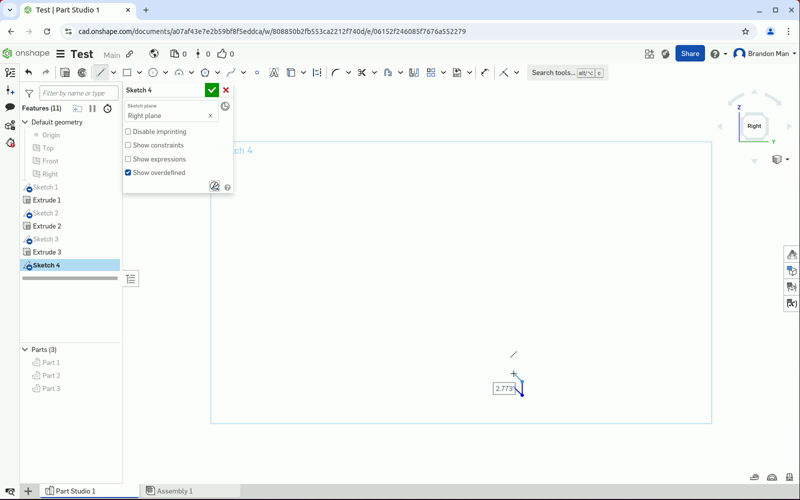
mouse_move(543, 373)
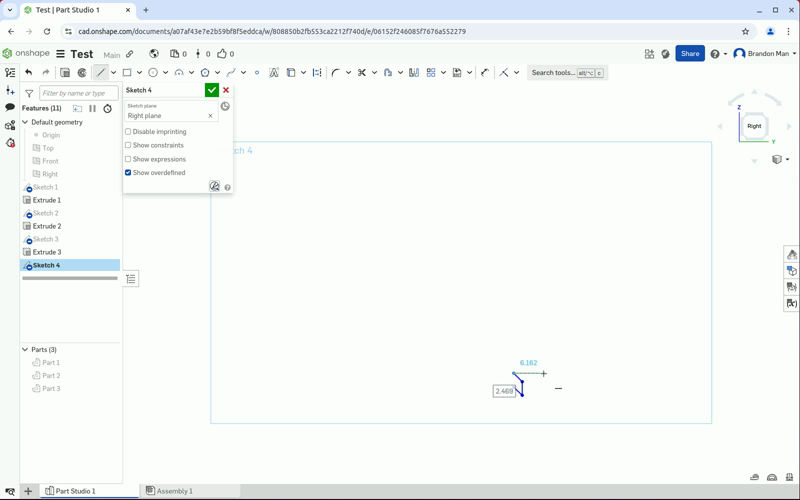
key_down(shift)
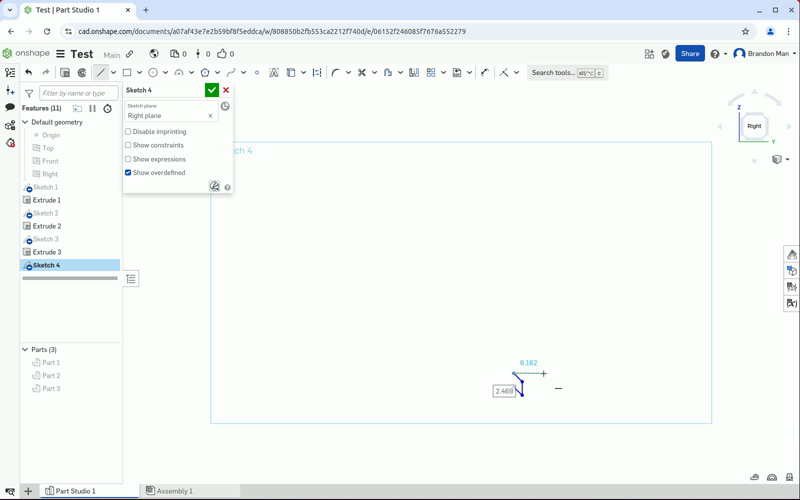
mouse_move(513, 387)
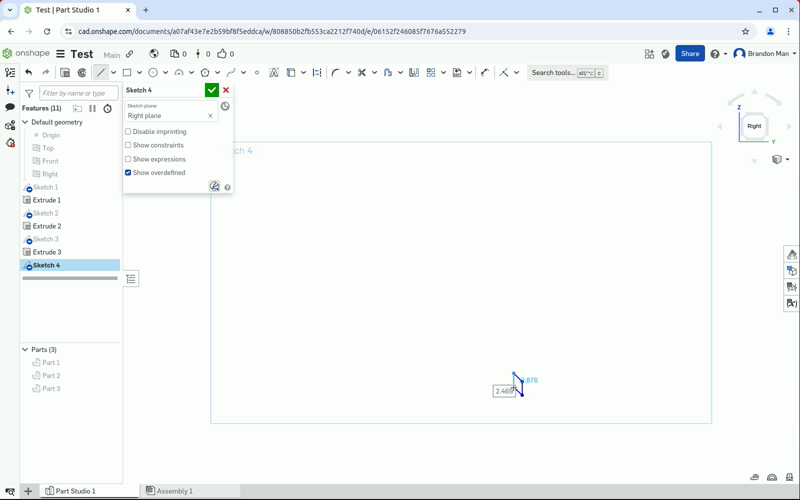
key_up(shift)
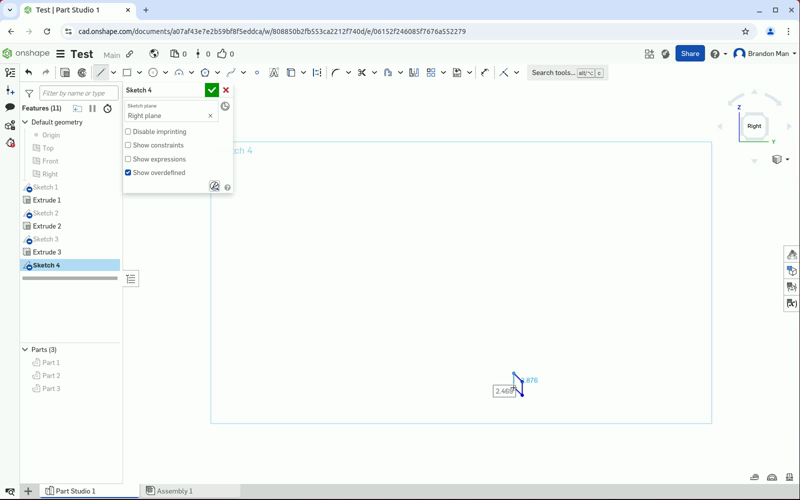
click(513, 387)
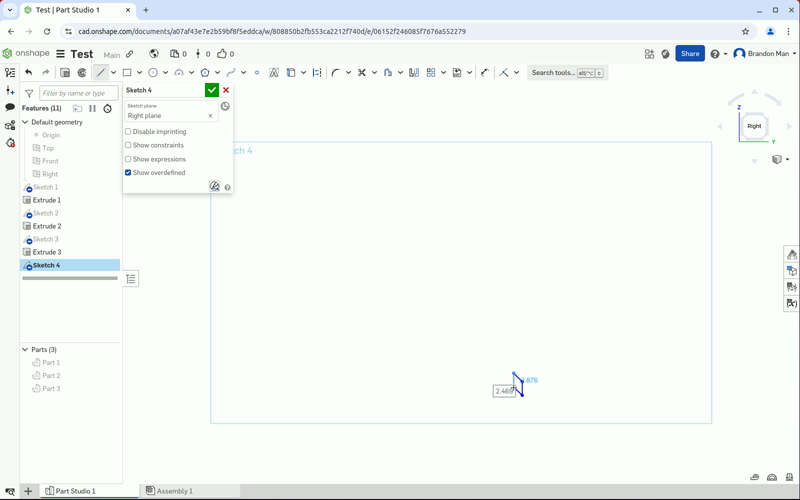
key(esc)
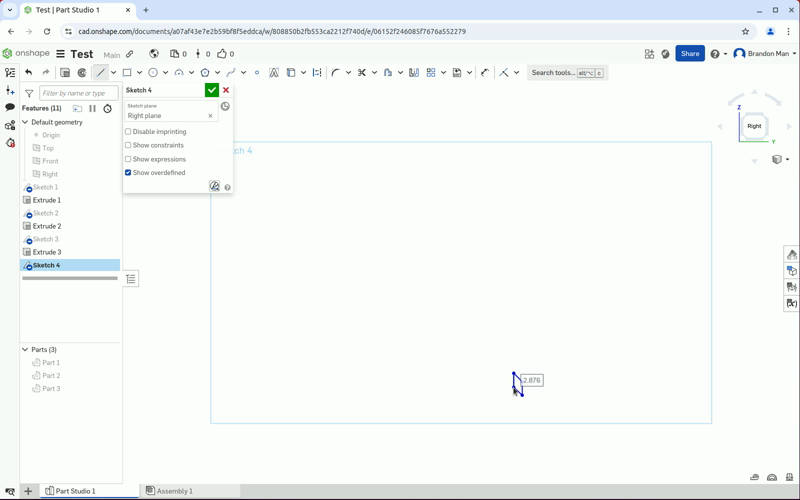
mouse_move(521, 391)
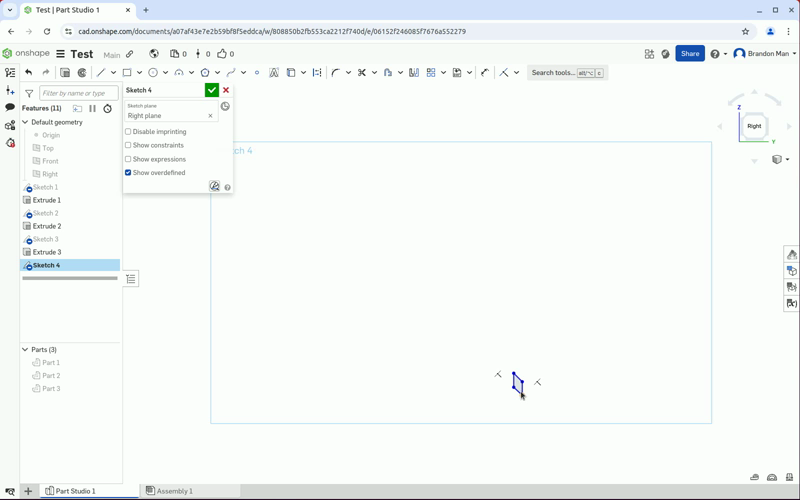
scroll(6)
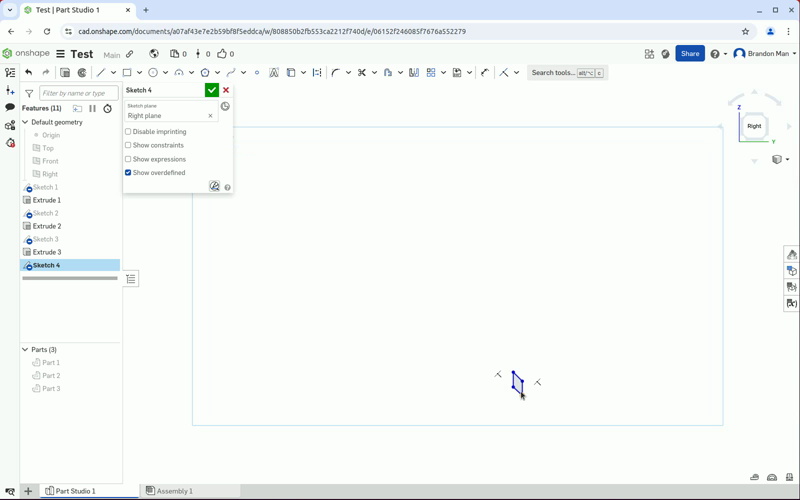
scroll(6)
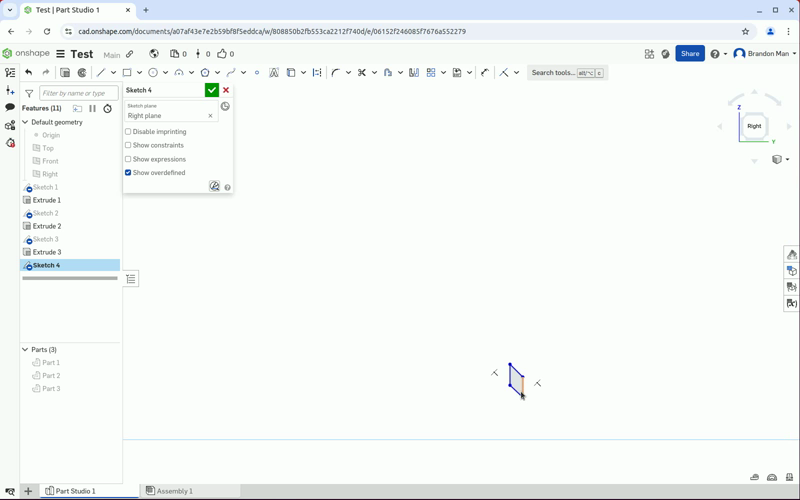
scroll(6)
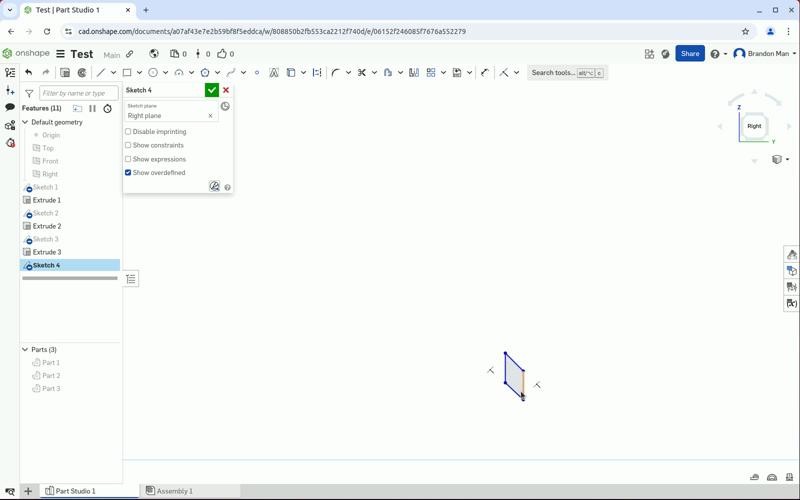
scroll(6)
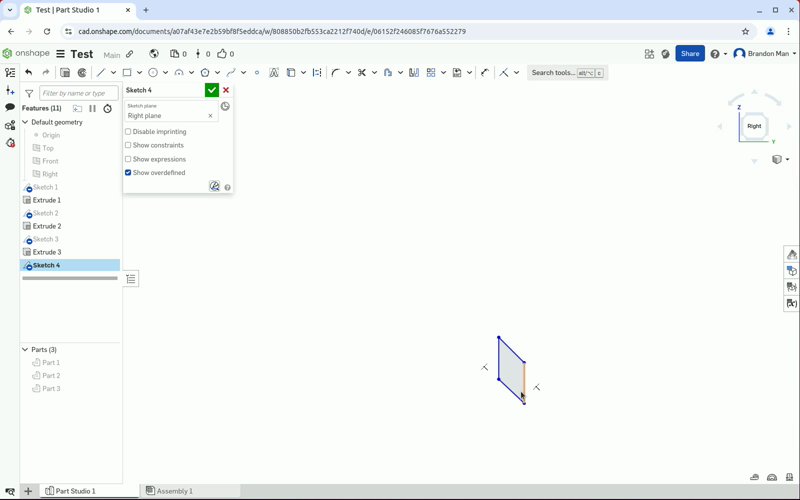
scroll(6)
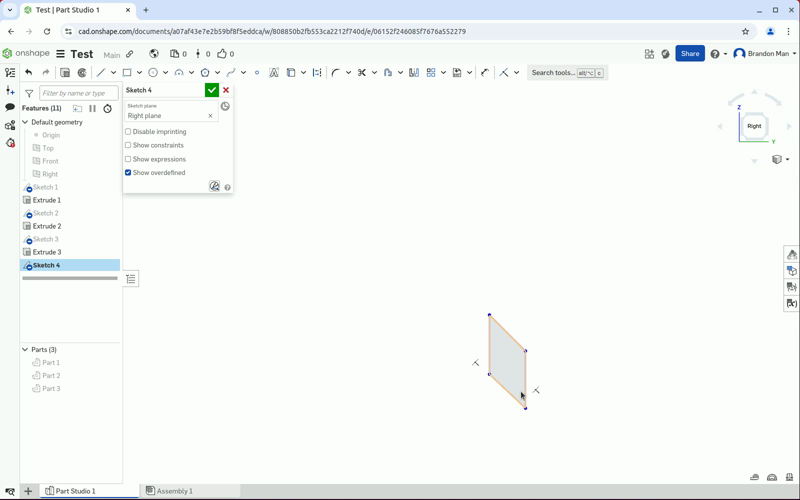
scroll(6)
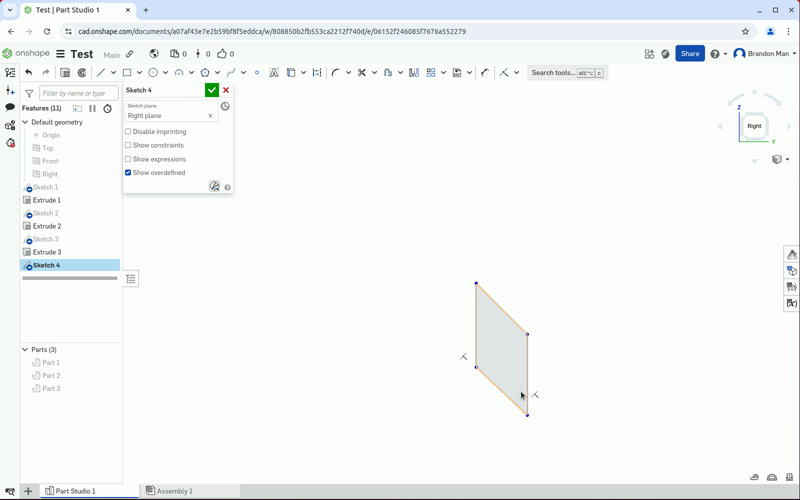
scroll(6)
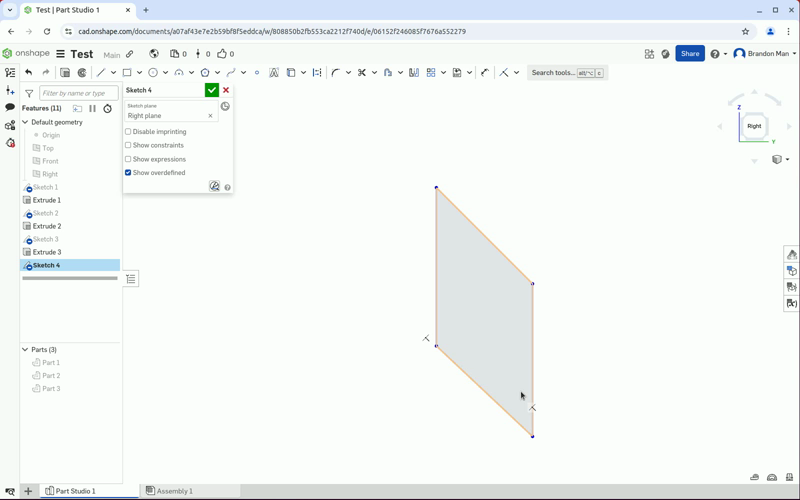
click(521, 391)
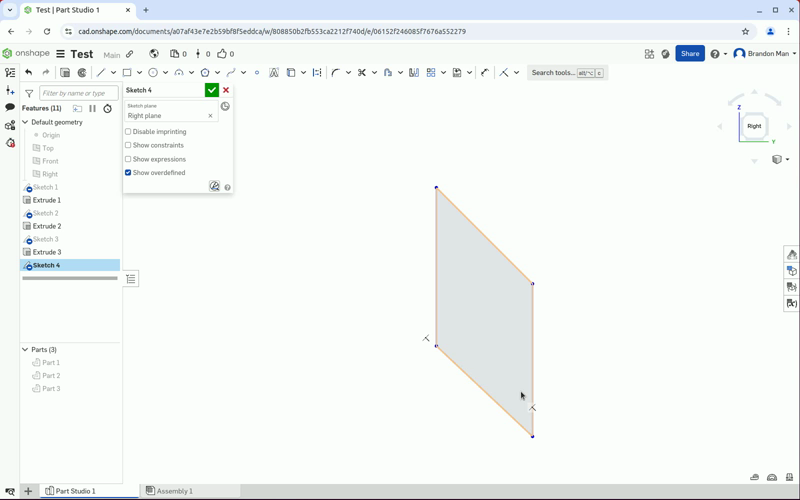
scroll(-6)
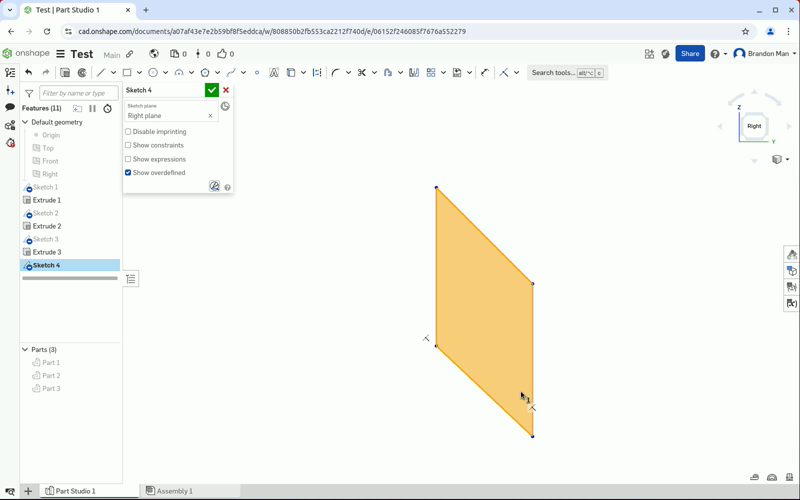
scroll(-6)
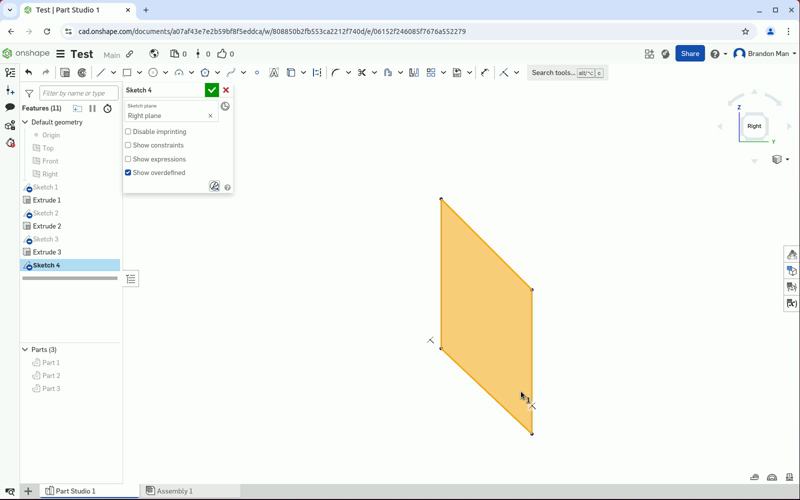
scroll(-6)
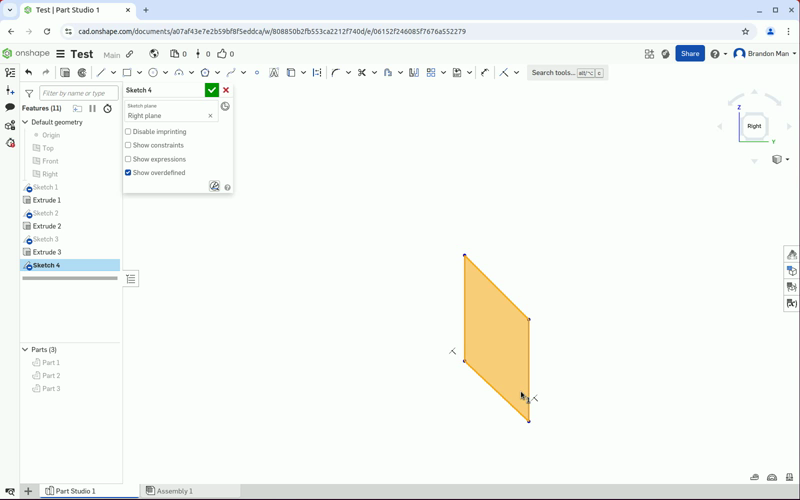
scroll(-6)
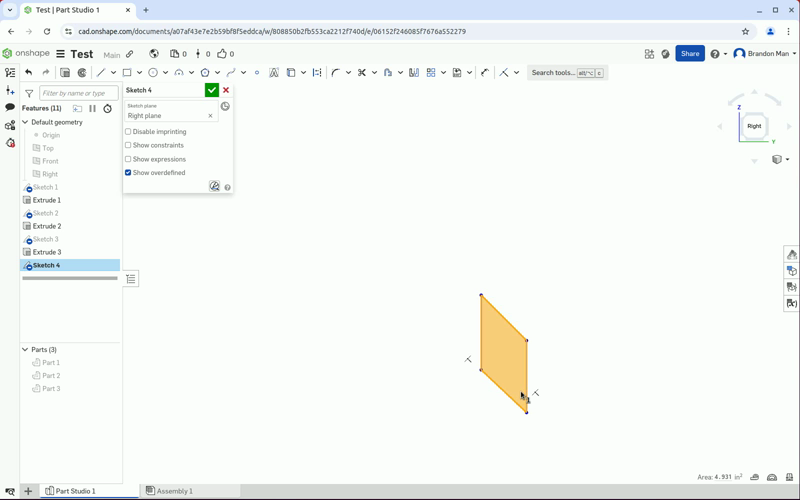
scroll(-6)
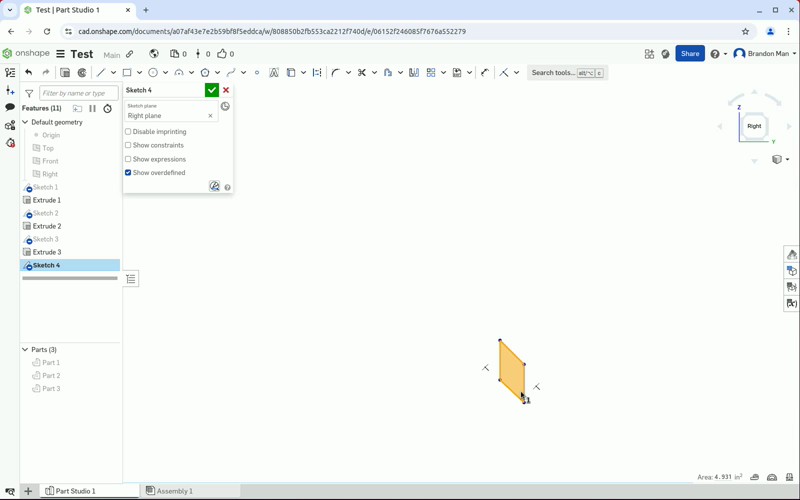
scroll(-6)
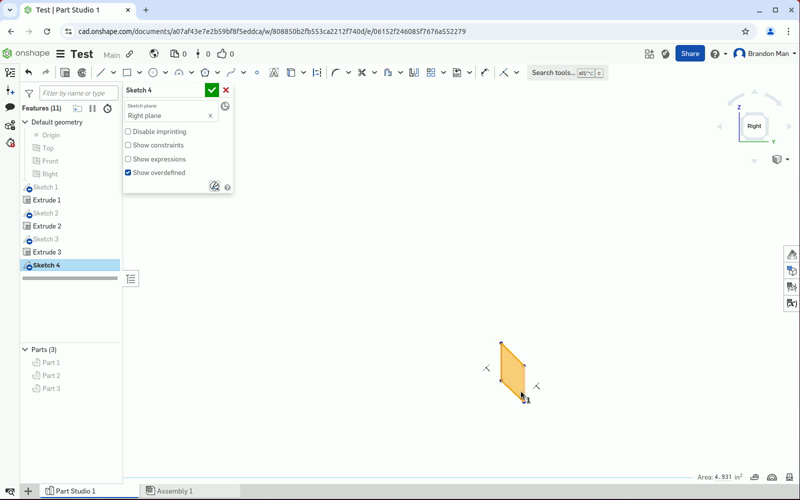
scroll(-6)
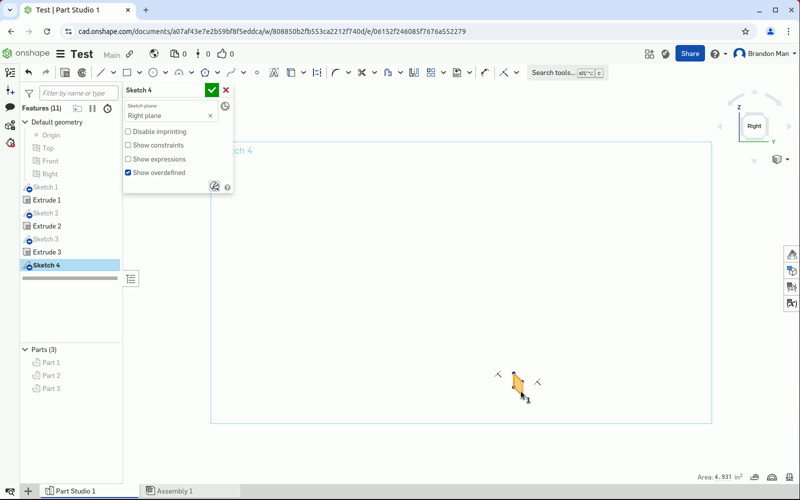
mouse_move(73, 352)
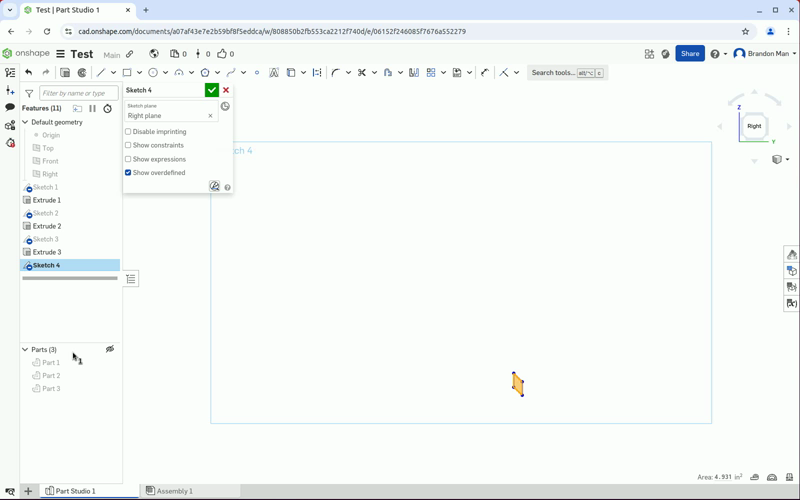
key(shift+y)
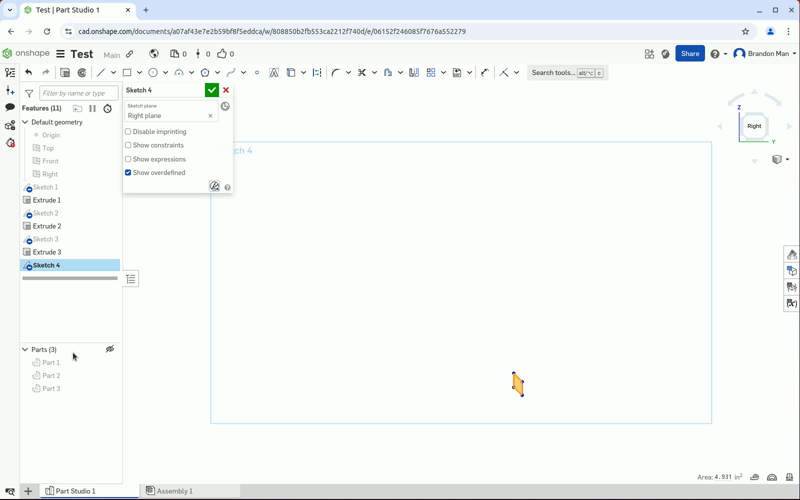
key(shift+e)
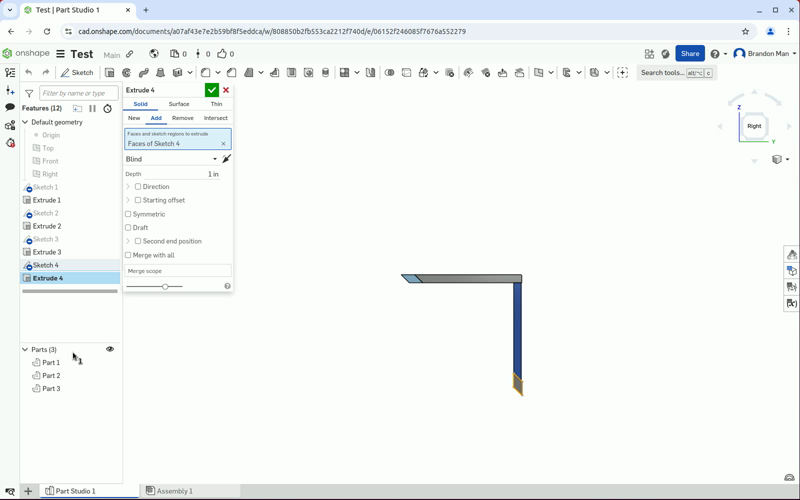
mouse_move(143, 106)
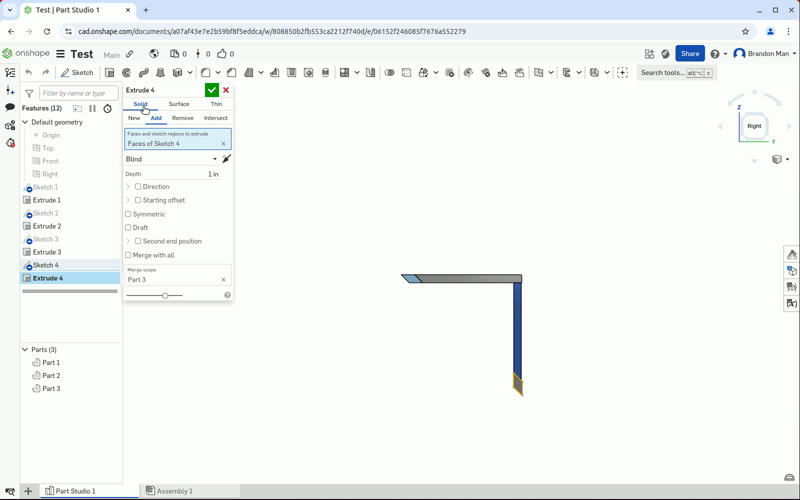
click(143, 106)
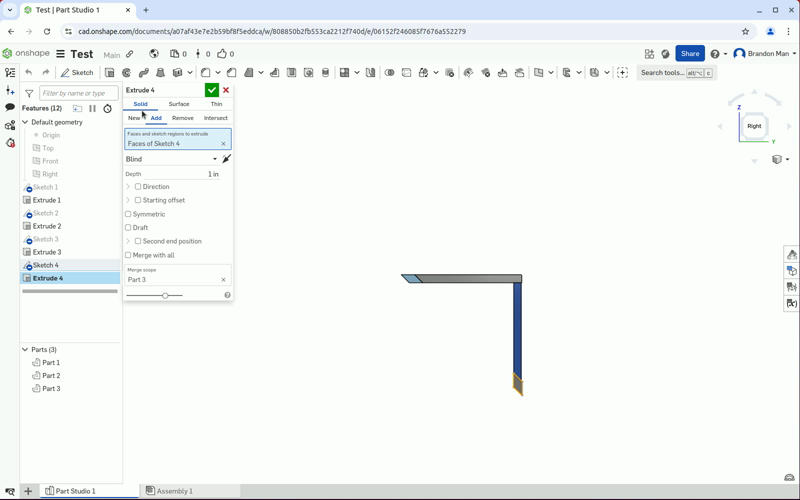
mouse_move(137, 120)
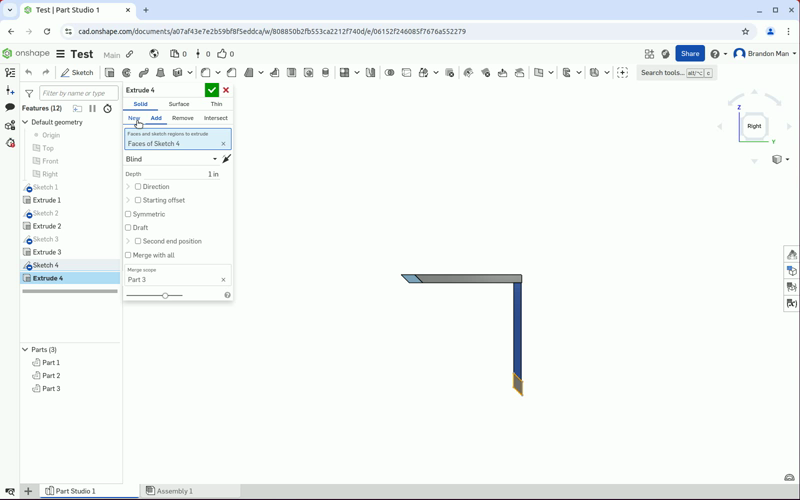
click(137, 120)
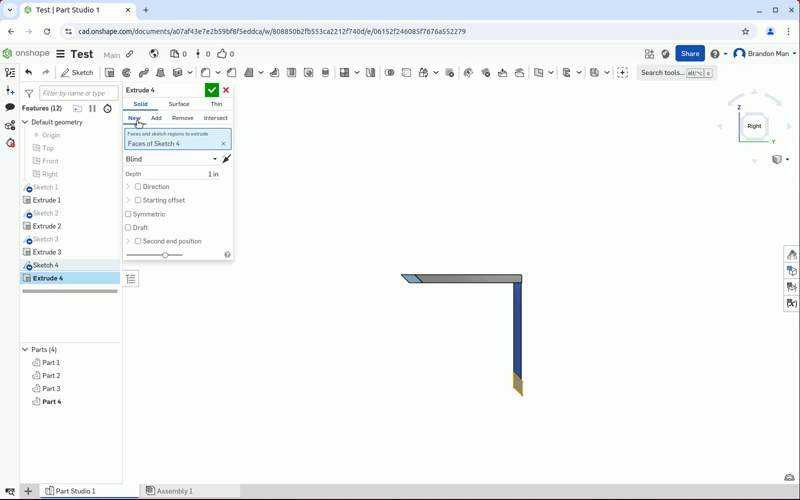
key(tab, 4)
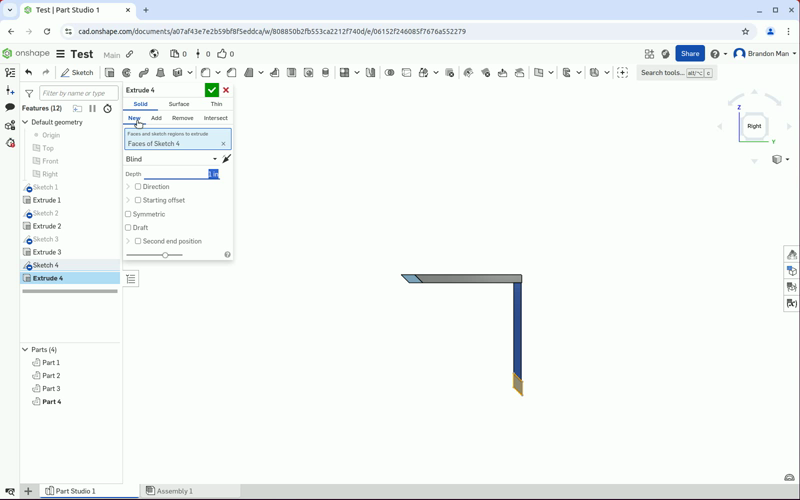
text(4.092)
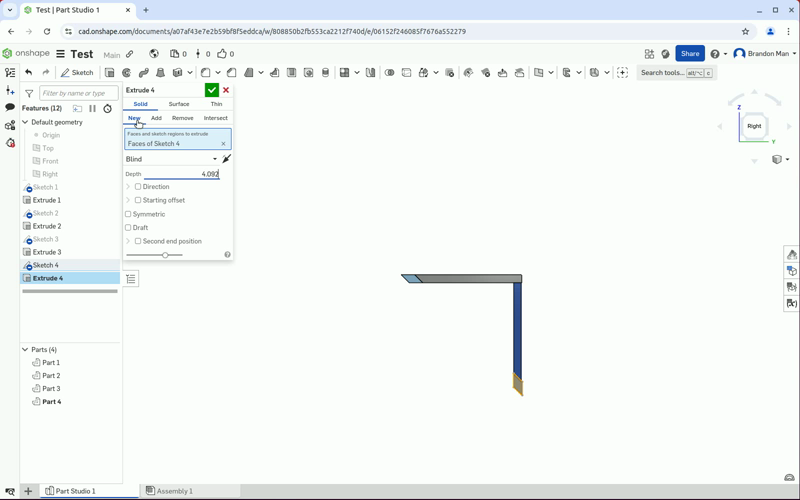
key(enter)
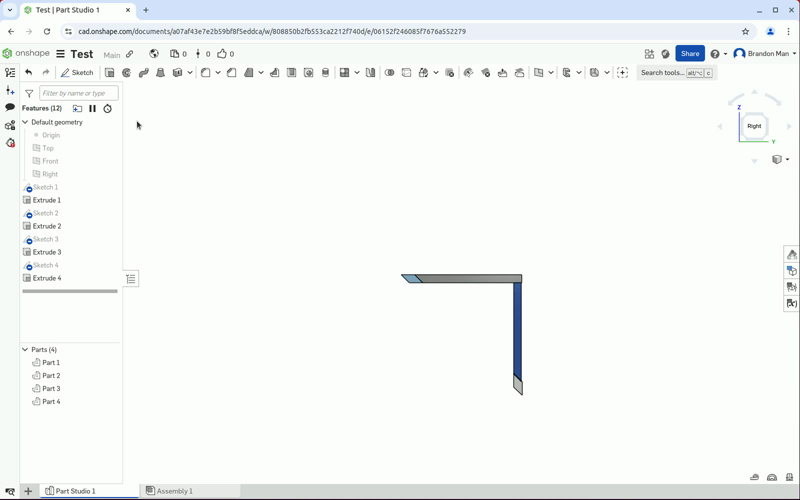
key(shift+h)
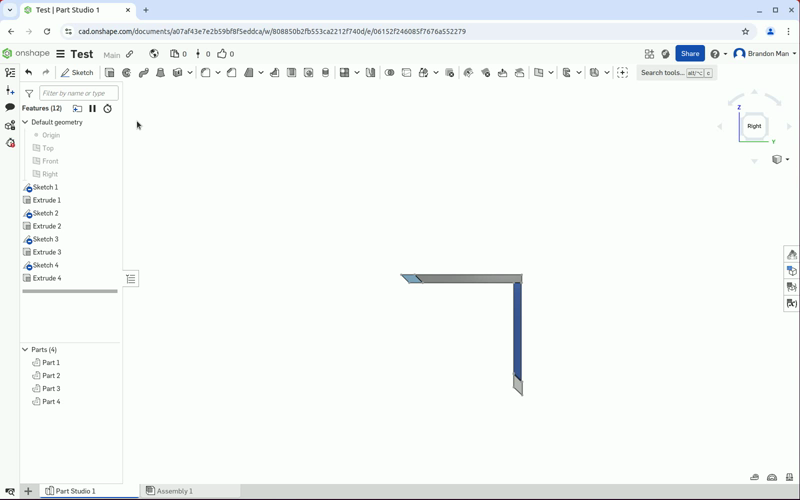
key(shift+h)
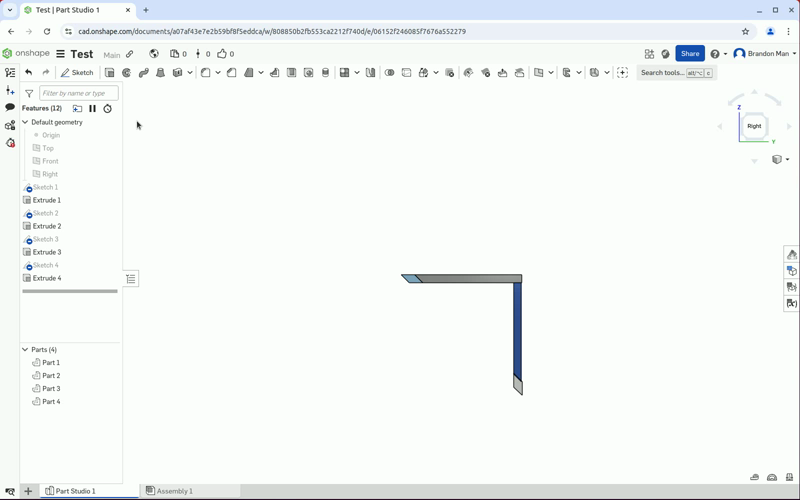
mouse_move(73, 189)
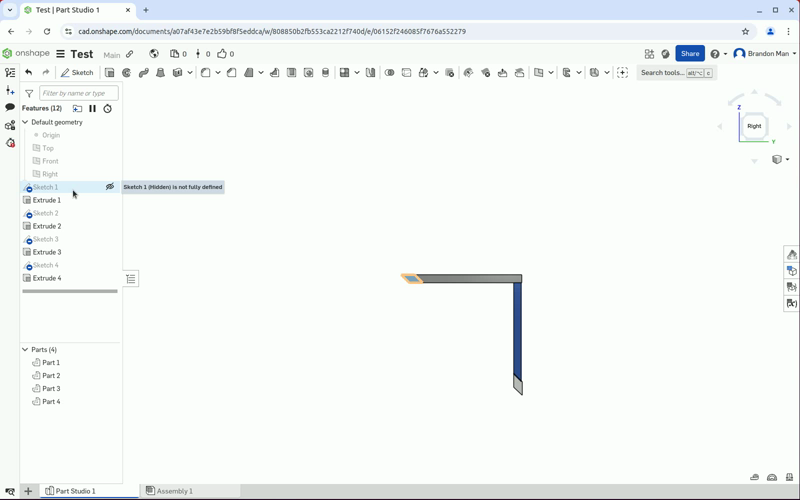
click(73, 189)
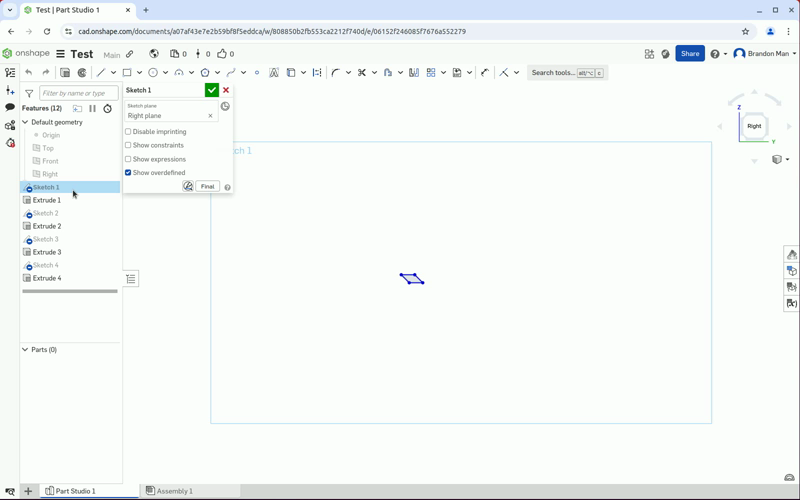
mouse_move(229, 92)
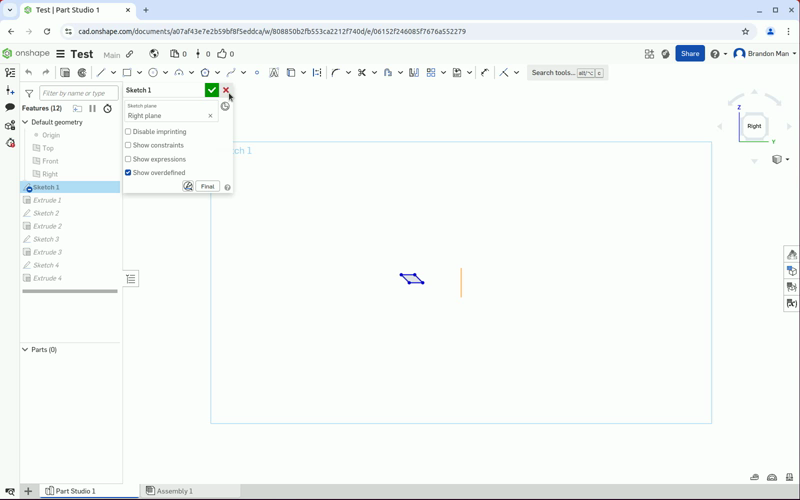
click(229, 92)
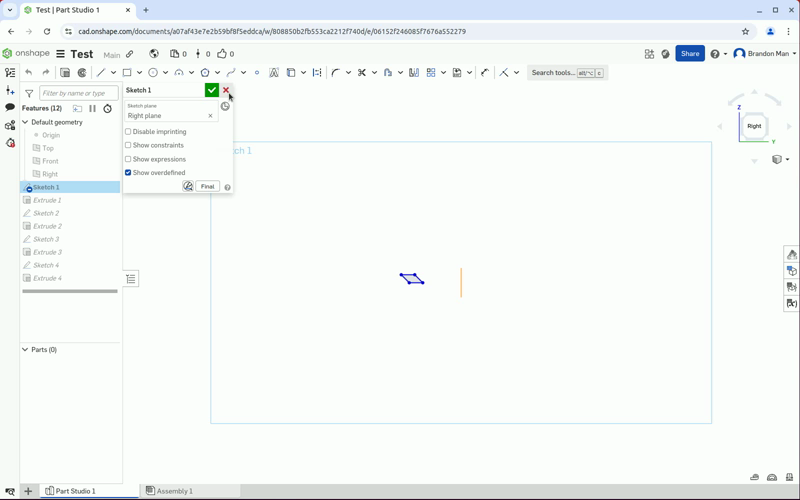
key(shift+s)
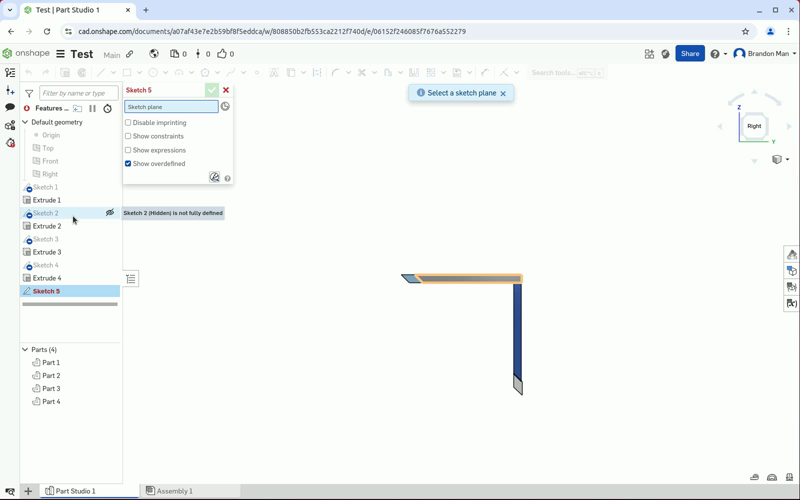
scroll(3)
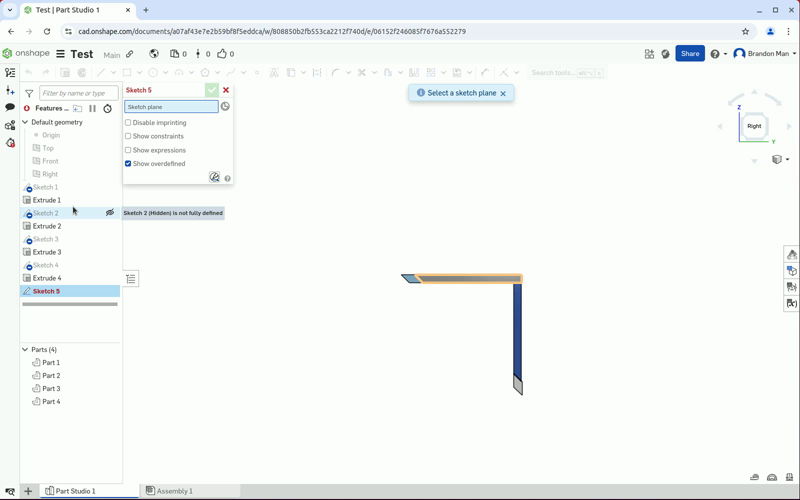
mouse_move(73, 176)
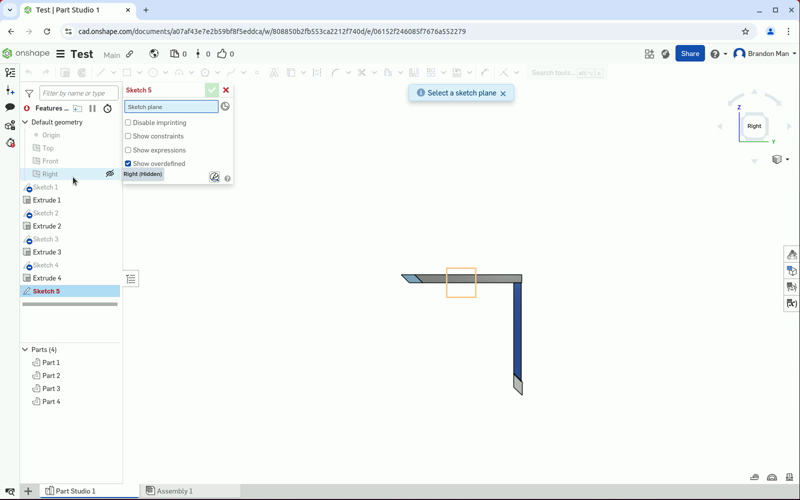
click(73, 176)
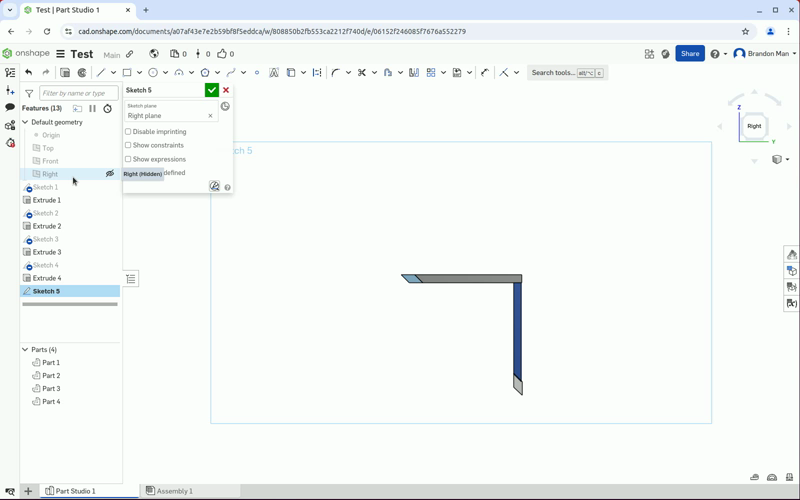
mouse_move(73, 352)
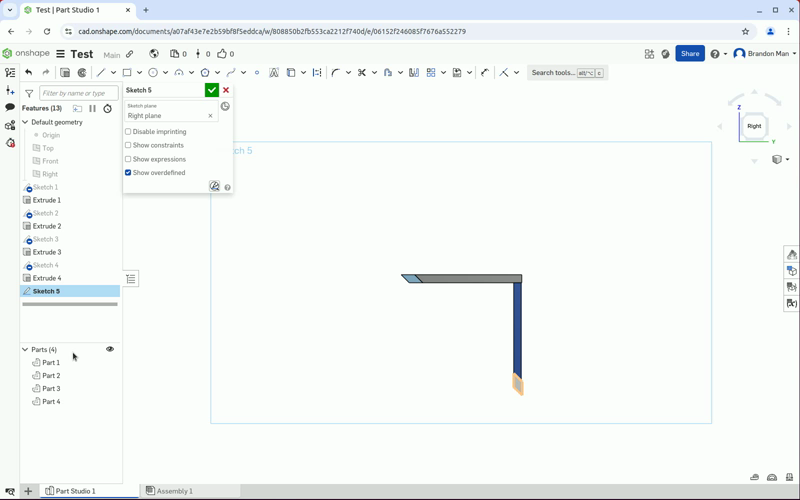
key(y)
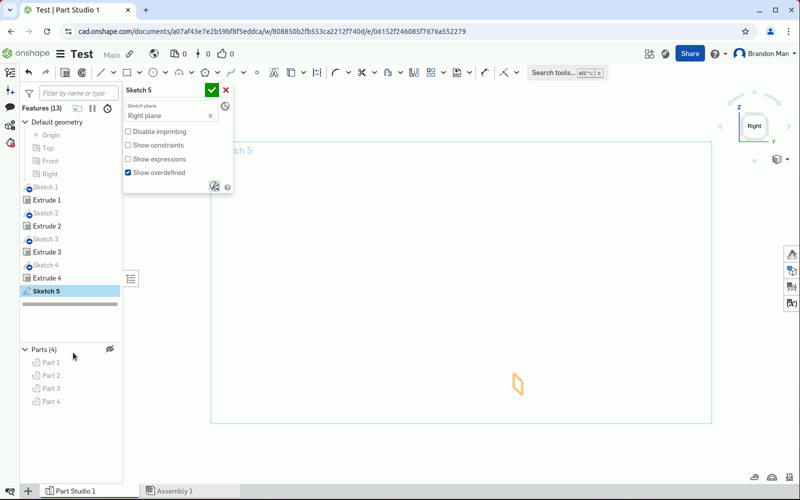
key(l)
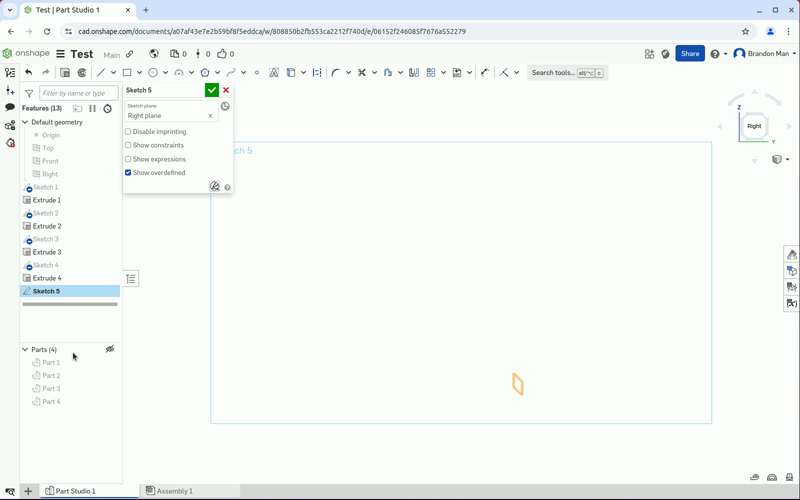
key_down(shift)
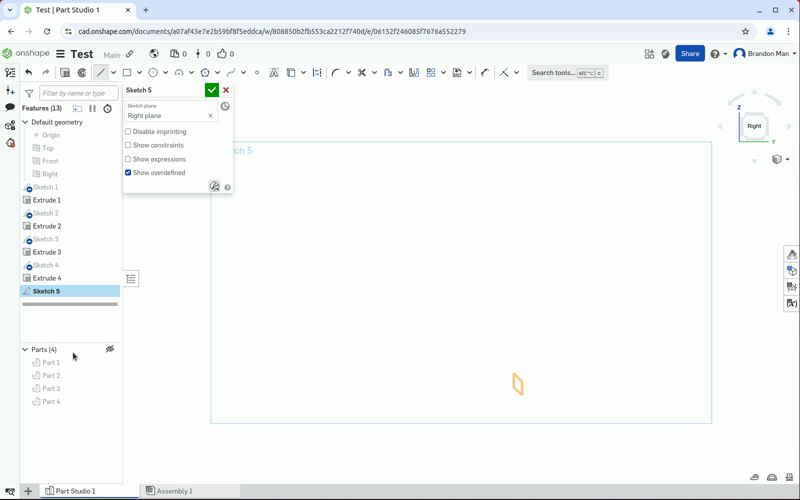
mouse_move(409, 282)
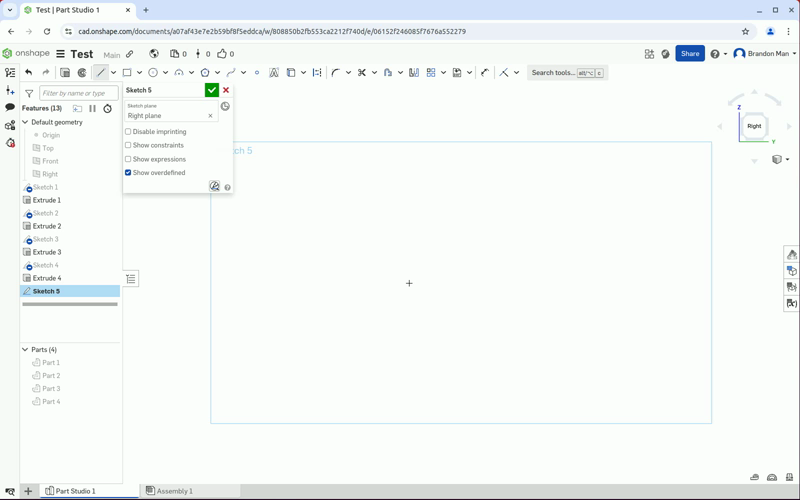
click(409, 282)
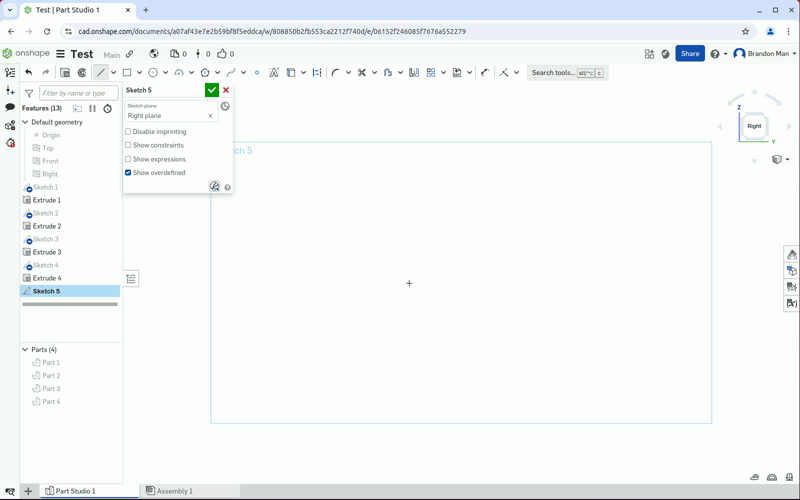
key_up(shift)
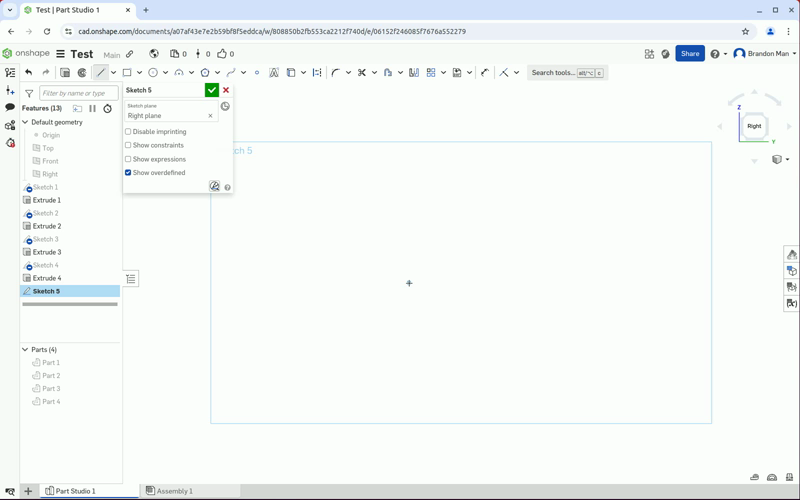
key_down(shift)
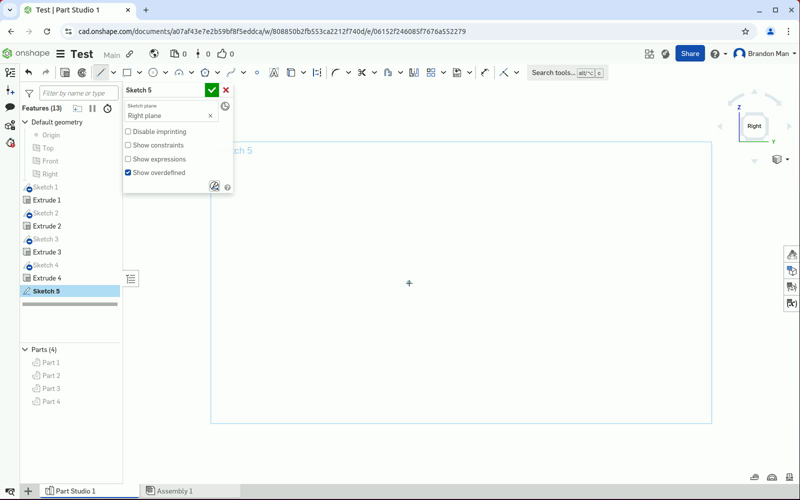
mouse_move(513, 387)
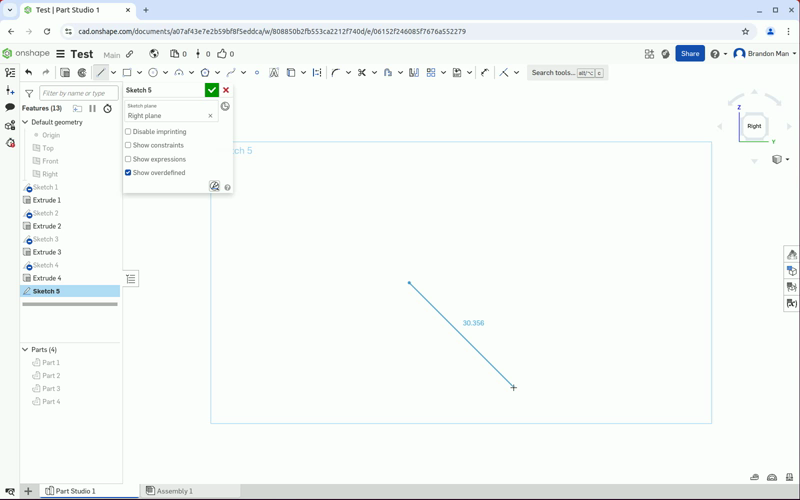
click(513, 387)
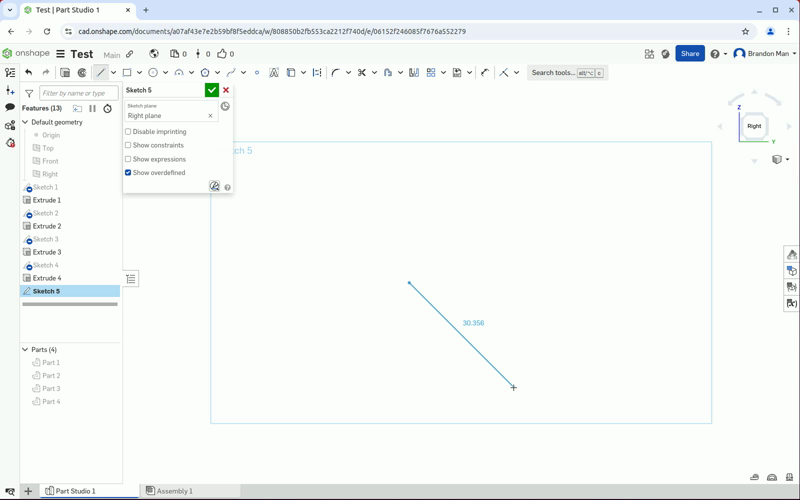
key_up(shift)
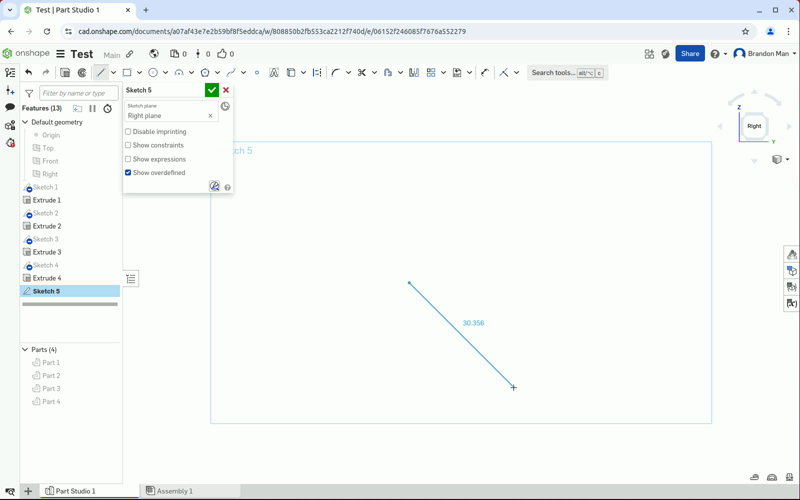
key_down(shift)
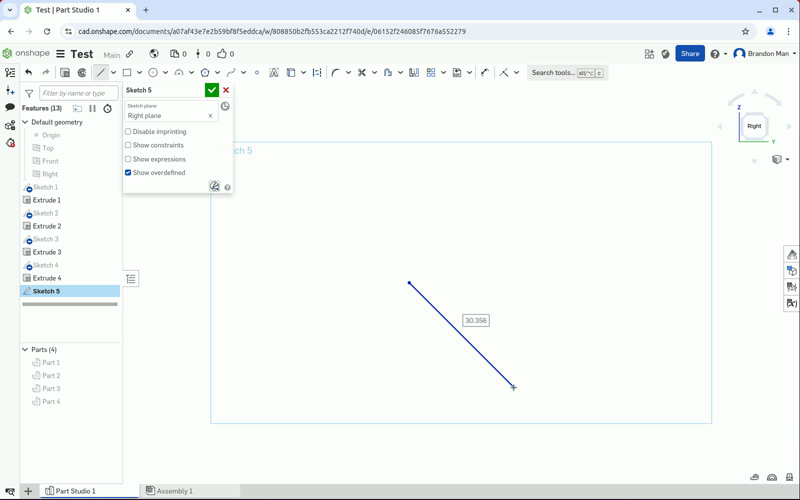
mouse_move(543, 387)
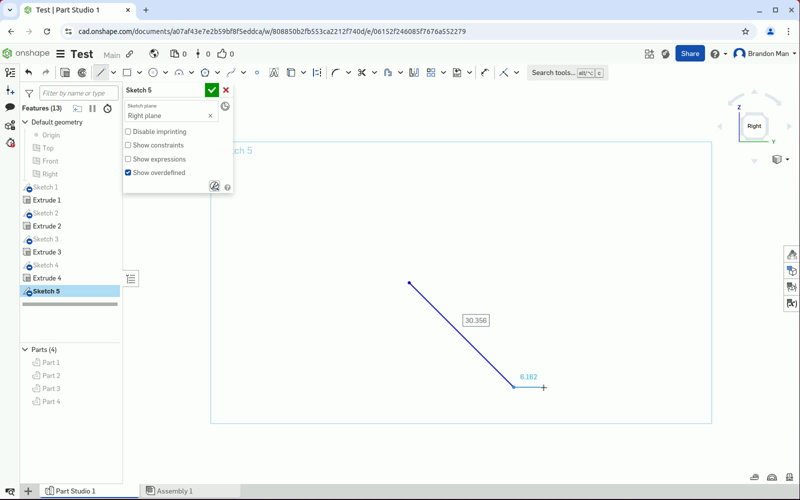
mouse_move(513, 374)
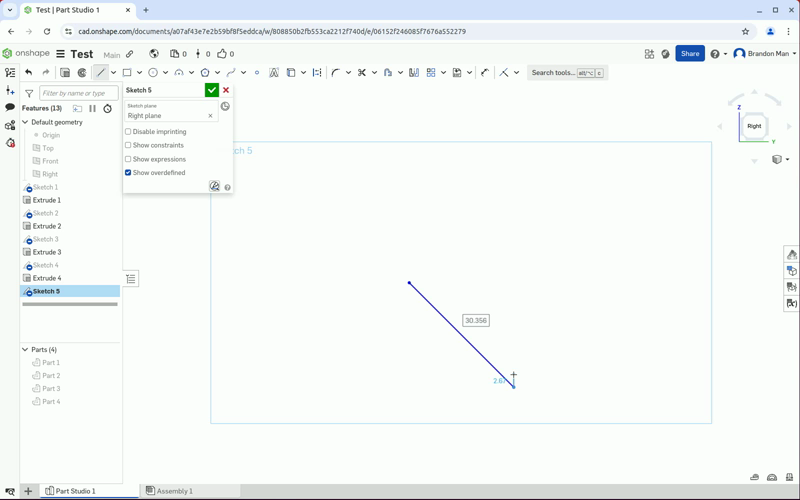
click(513, 374)
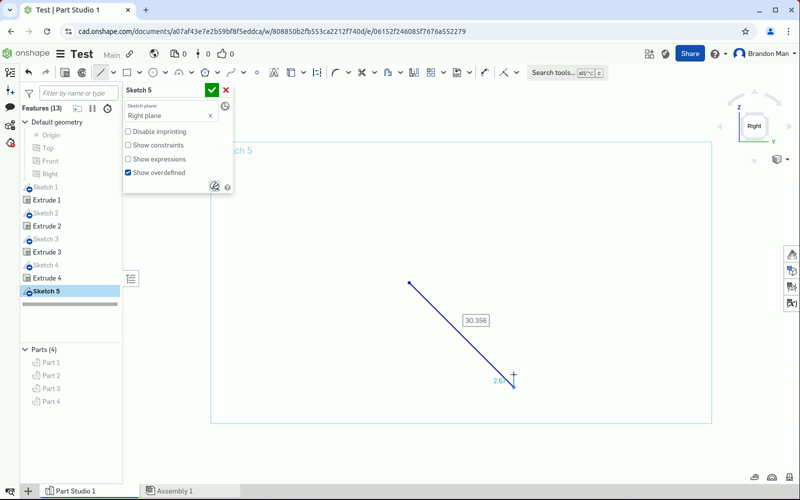
key_up(shift)
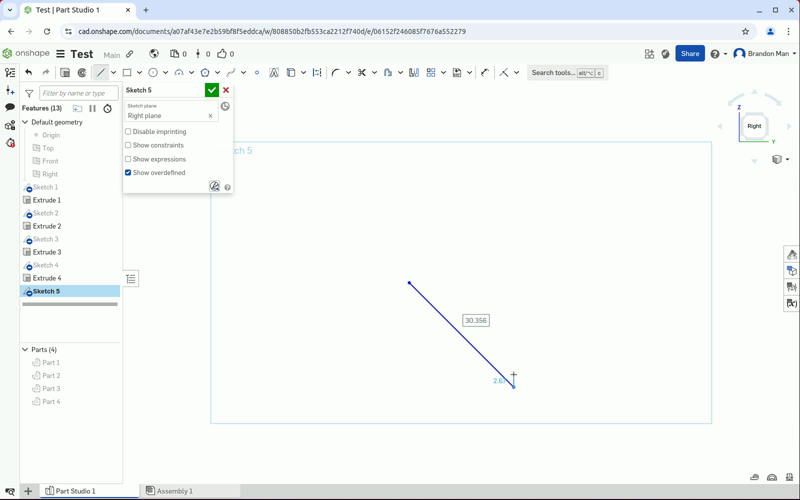
key_down(shift)
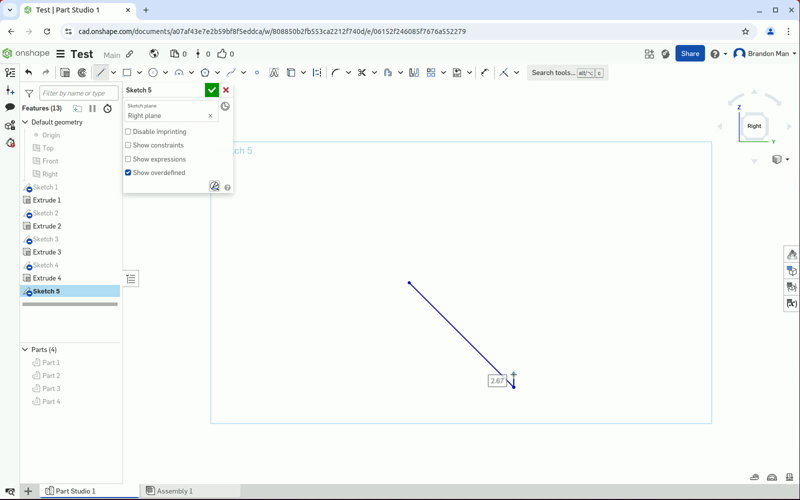
mouse_move(422, 282)
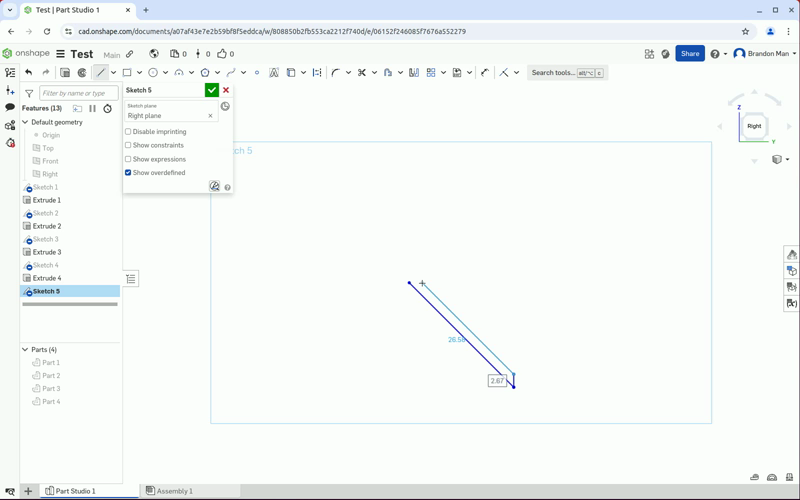
click(422, 282)
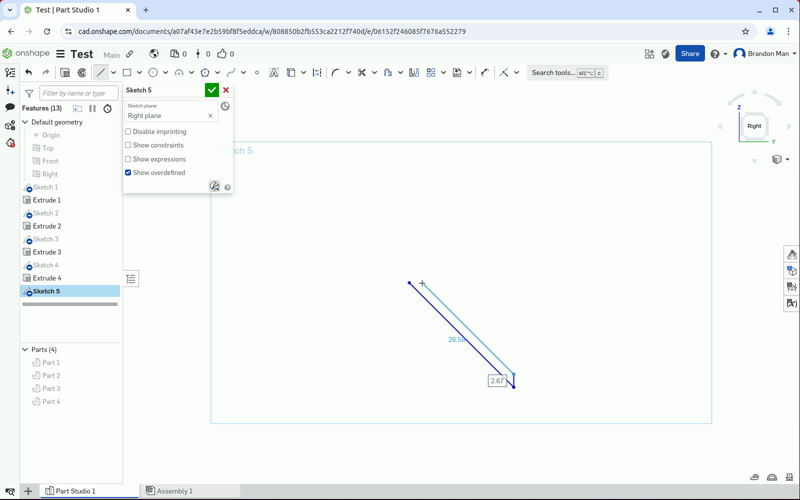
key_up(shift)
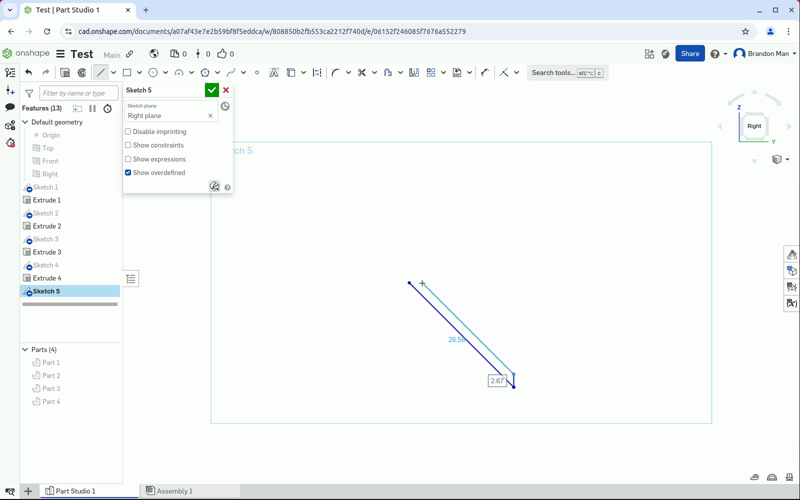
mouse_move(452, 282)
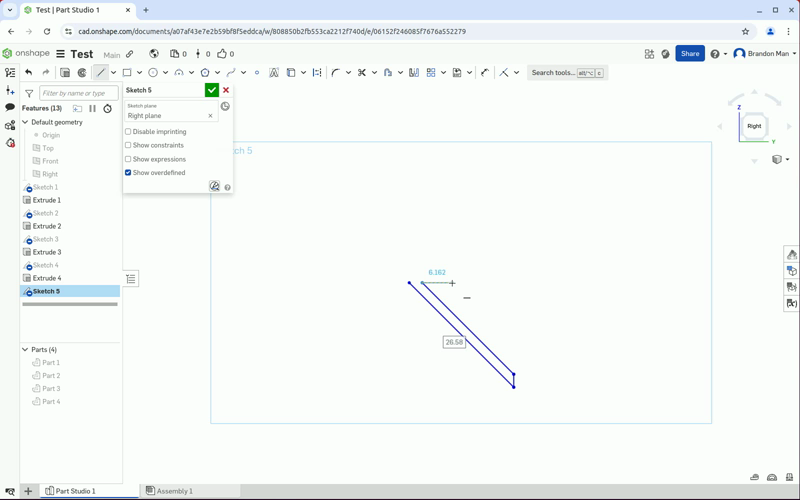
key_down(shift)
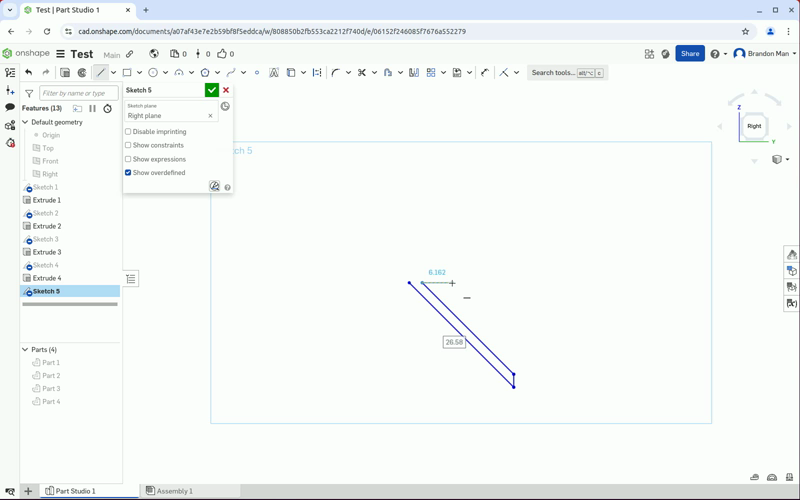
mouse_move(409, 282)
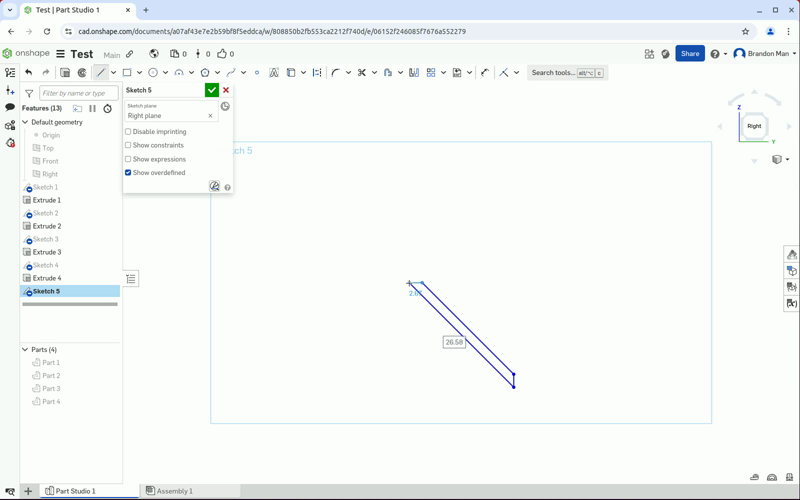
key_up(shift)
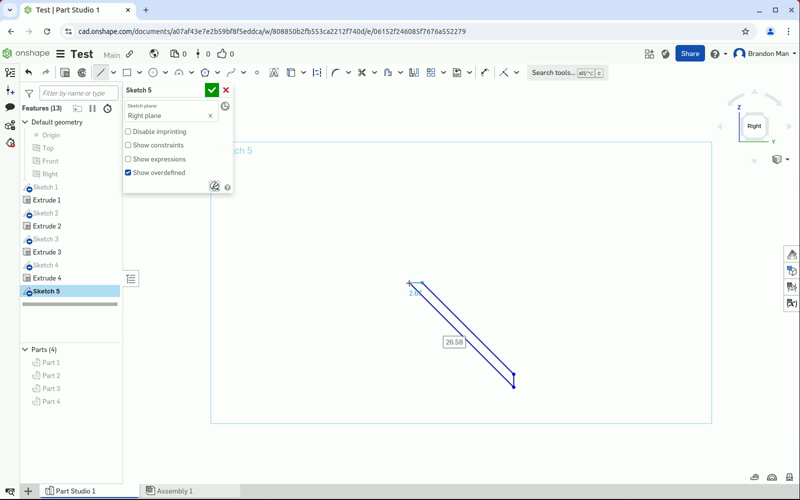
click(409, 282)
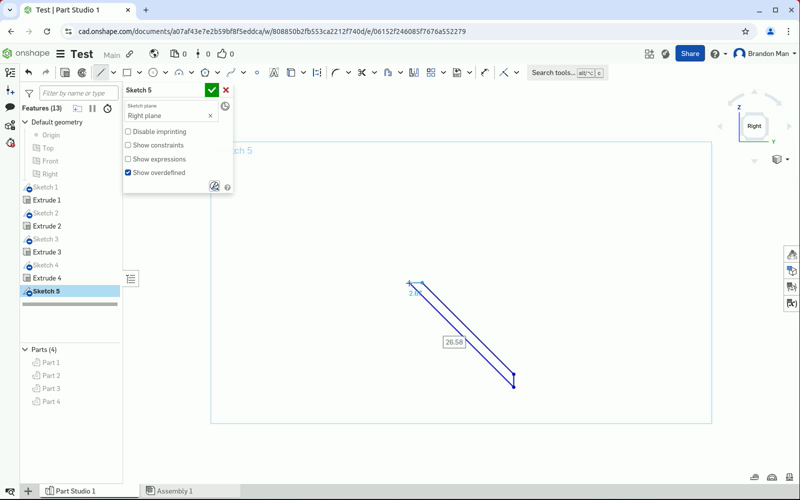
key(esc)
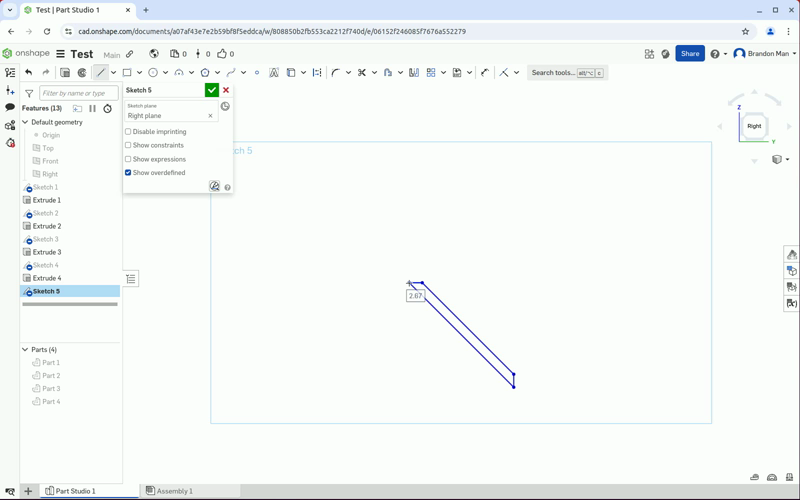
mouse_move(416, 284)
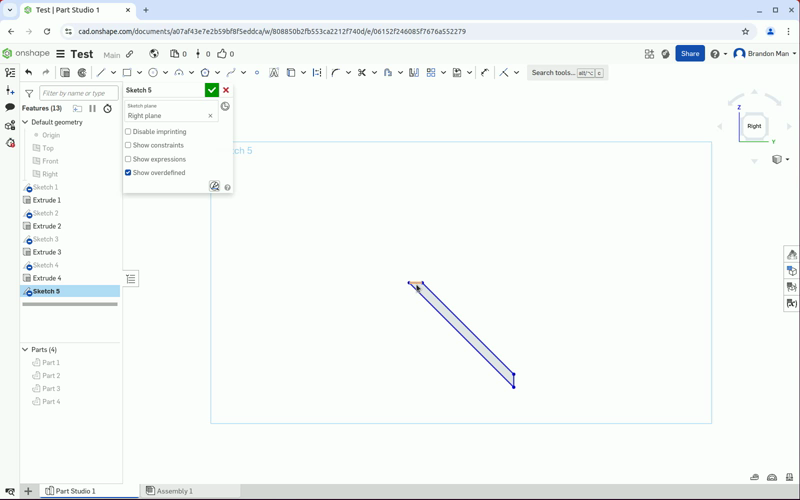
scroll(6)
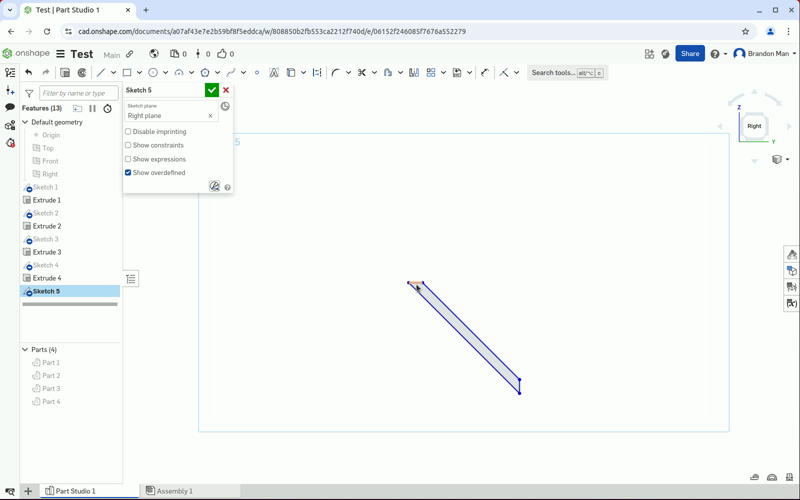
scroll(6)
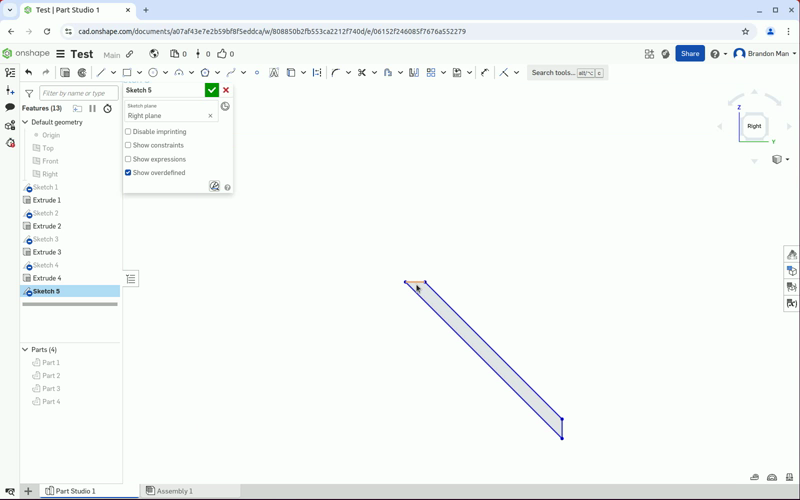
scroll(6)
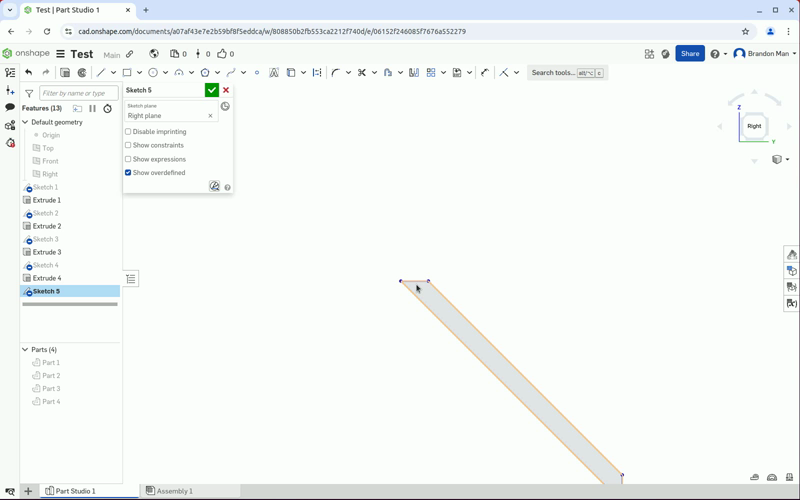
scroll(6)
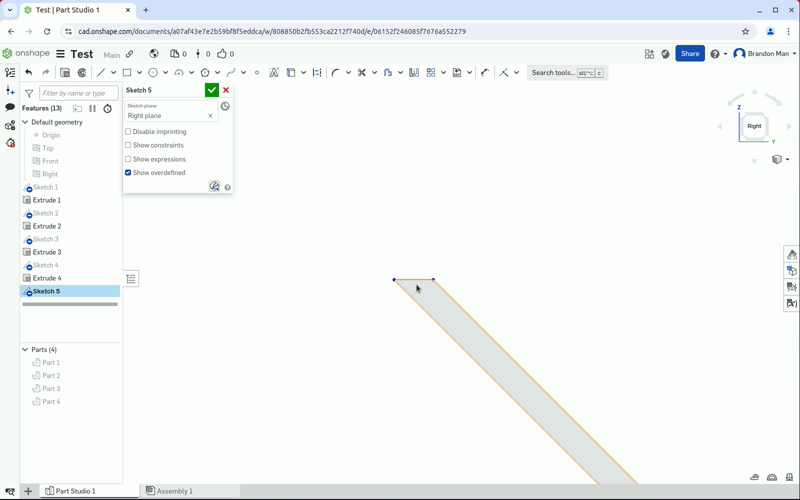
scroll(6)
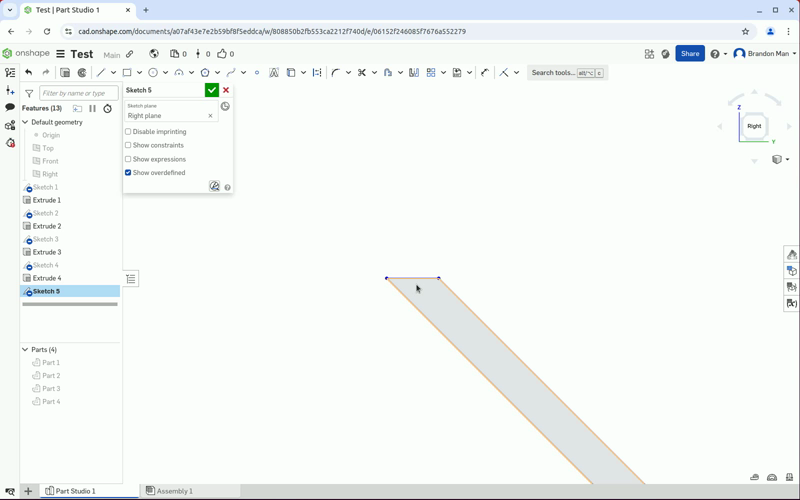
scroll(6)
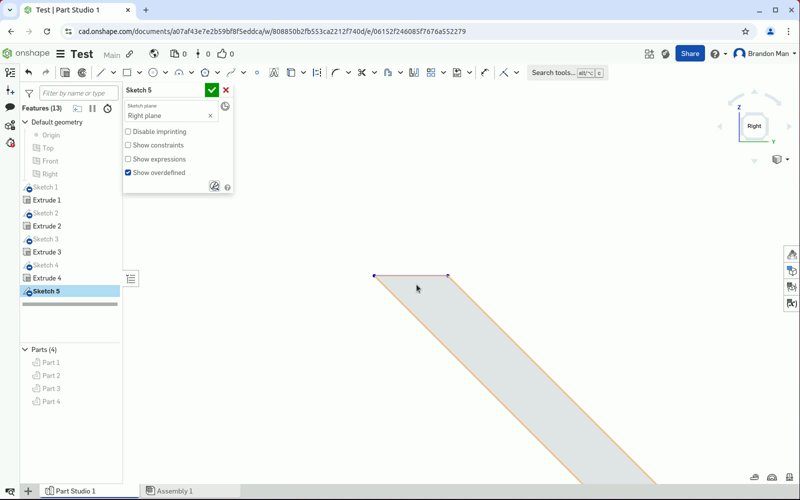
scroll(6)
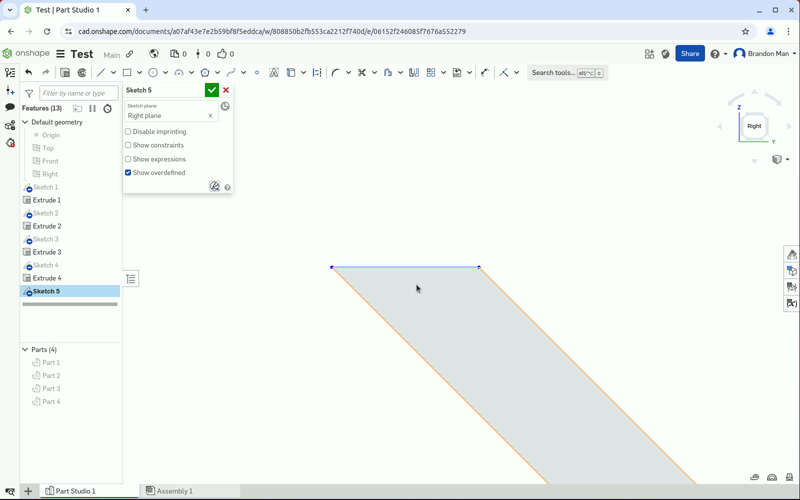
click(416, 284)
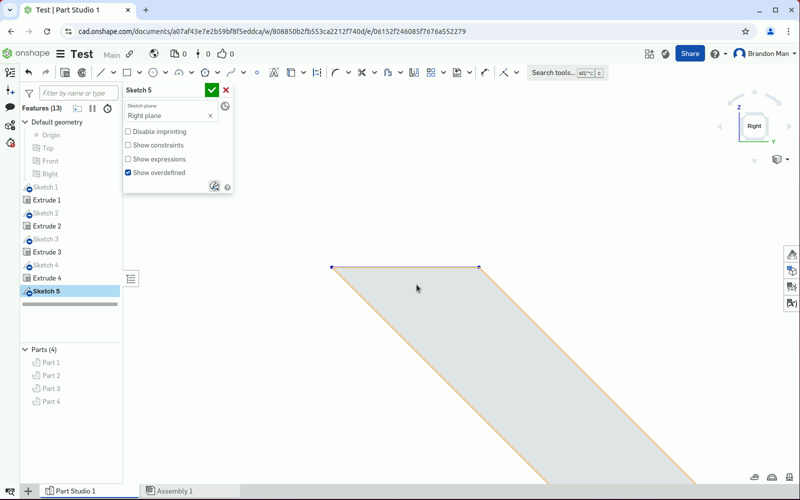
scroll(-6)
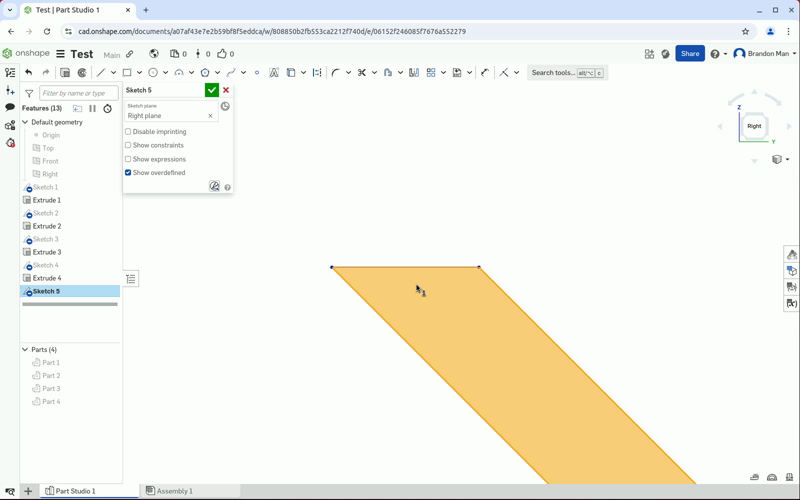
scroll(-6)
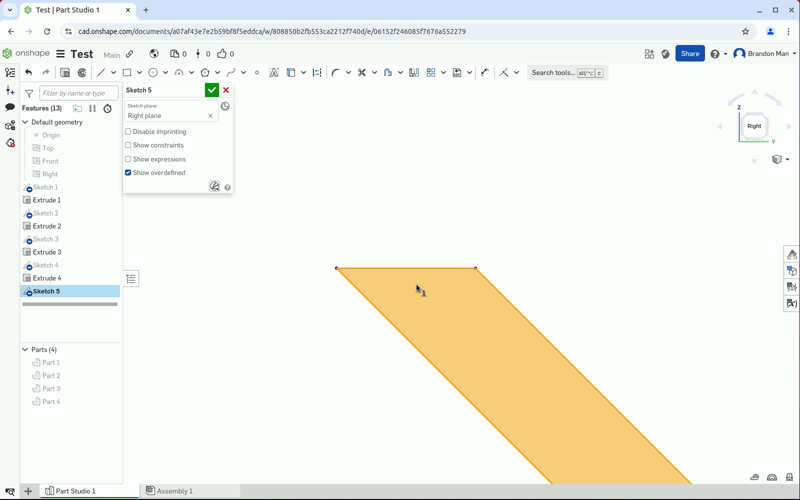
scroll(-6)
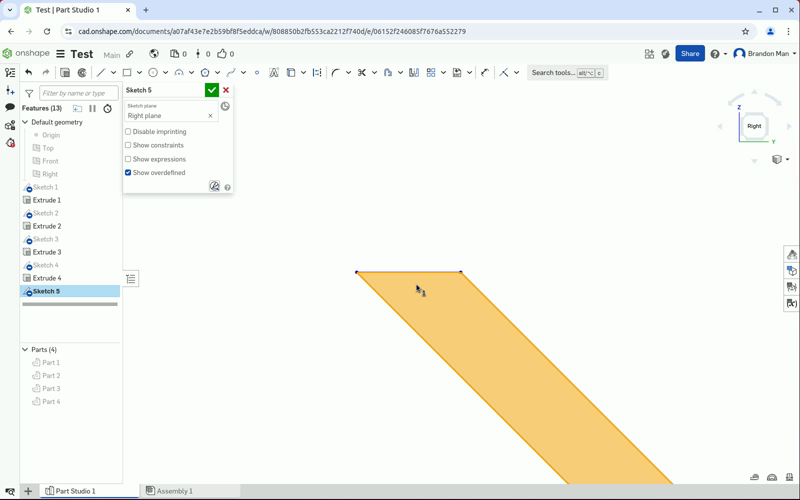
scroll(-6)
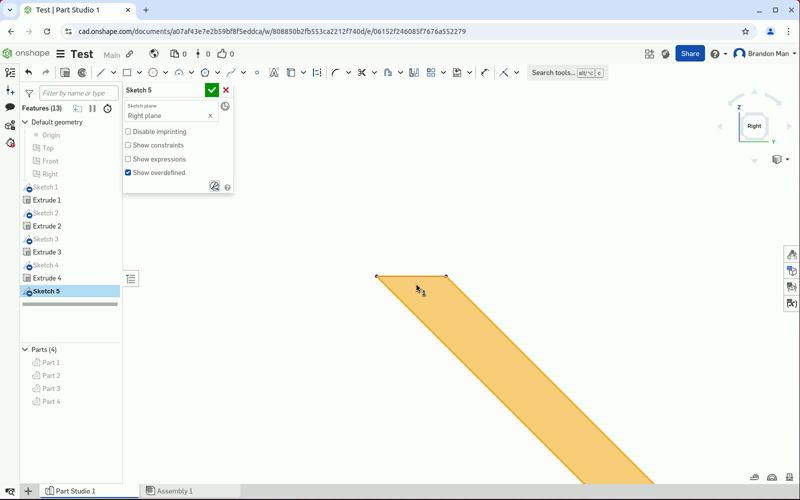
scroll(-6)
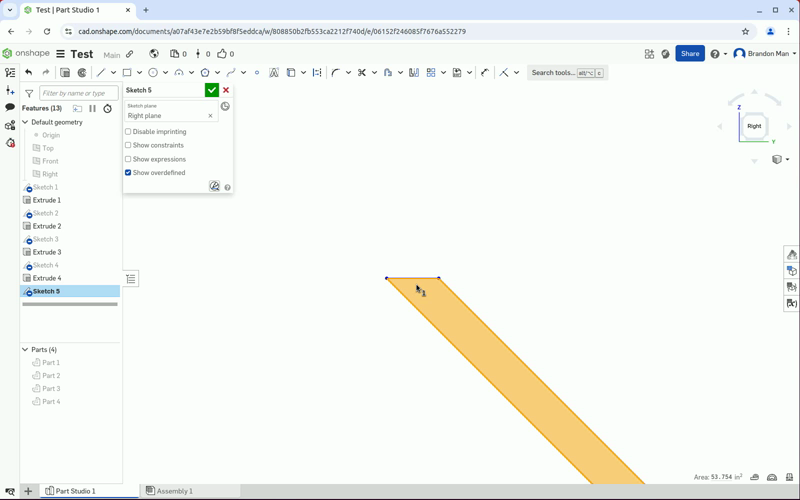
scroll(-6)
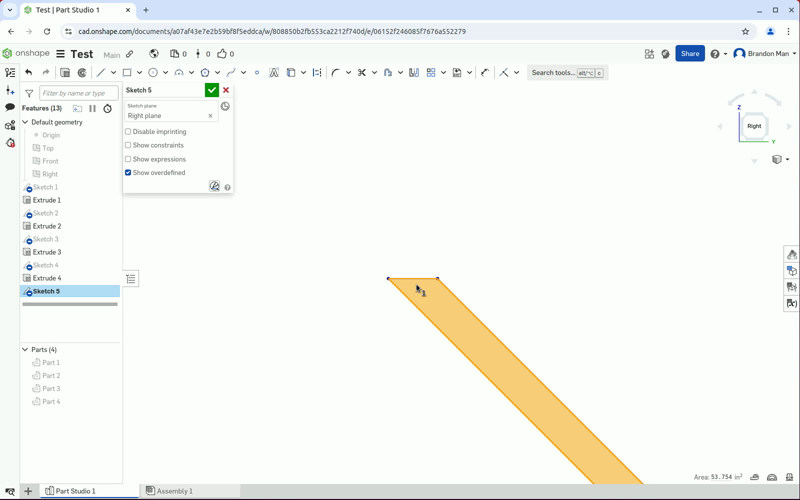
scroll(-6)
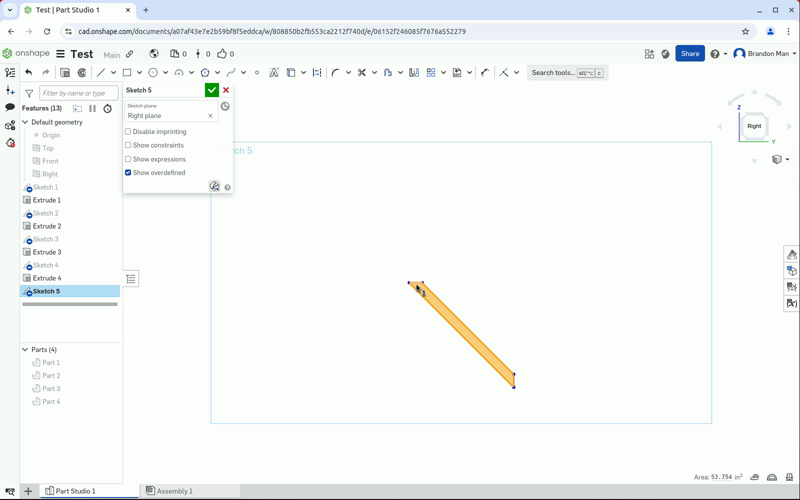
mouse_move(73, 352)
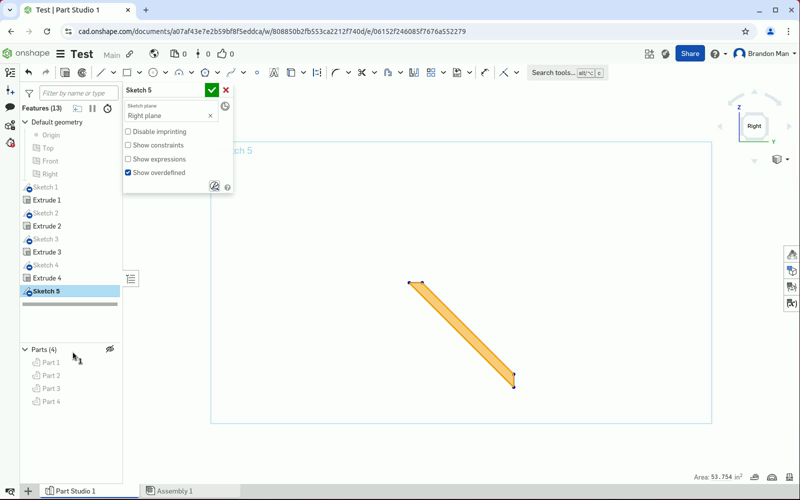
key(shift+y)
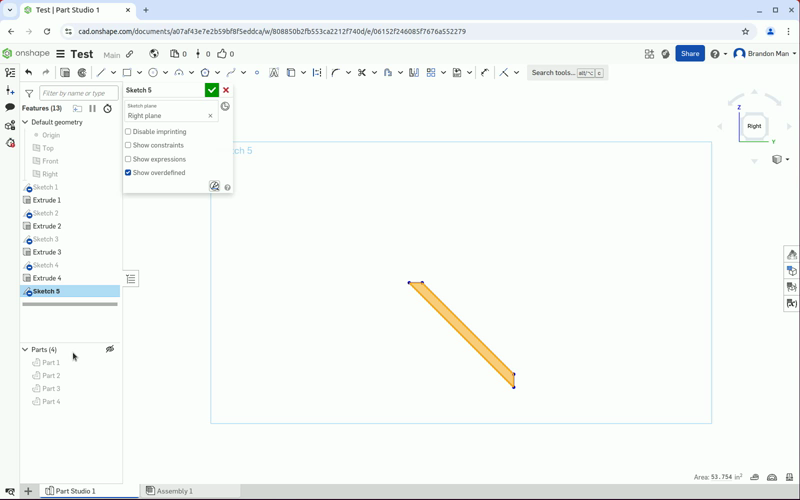
key(shift+e)
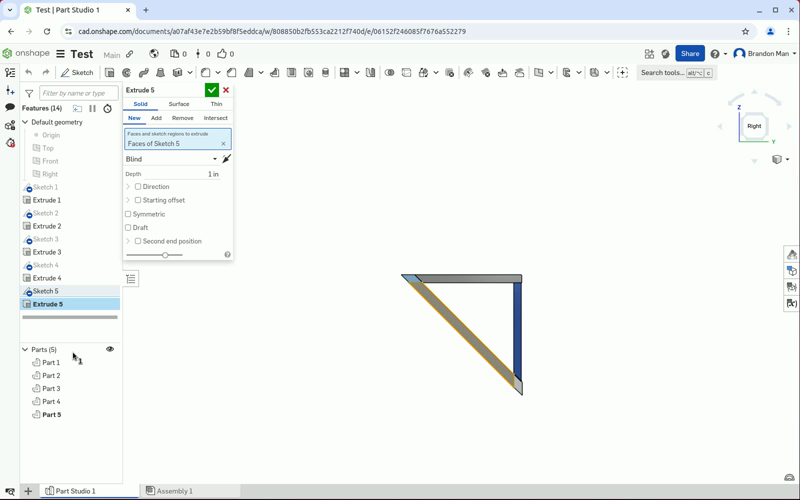
mouse_move(143, 106)
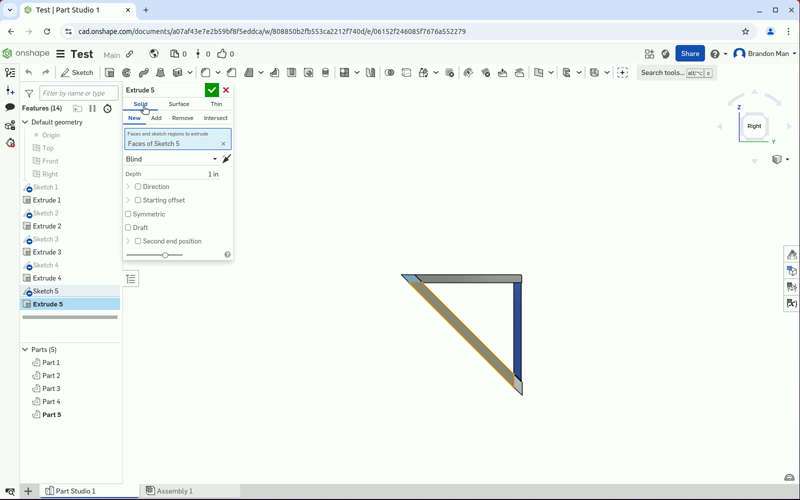
click(143, 106)
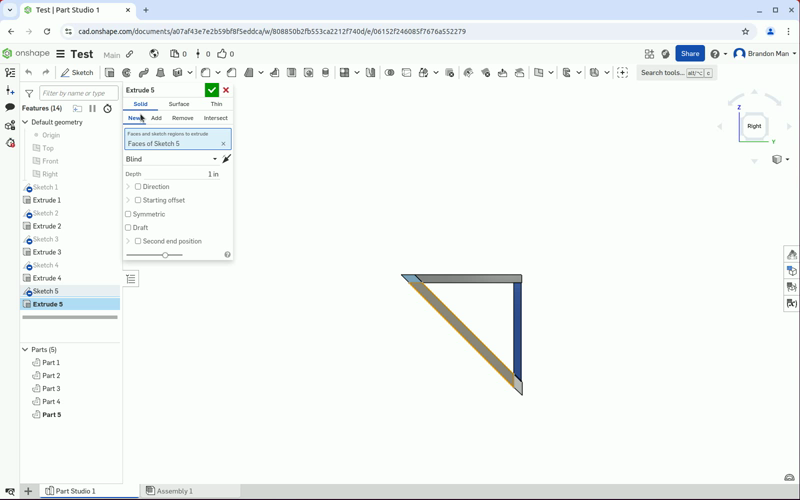
mouse_move(137, 120)
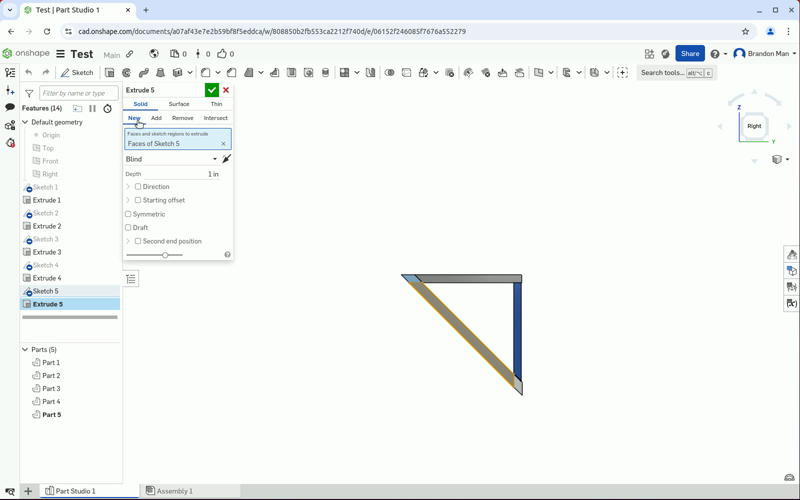
click(137, 120)
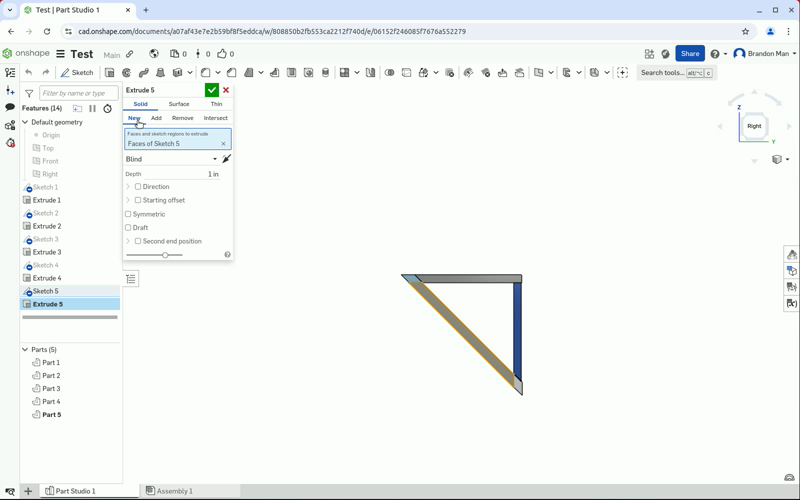
key(tab, 4)
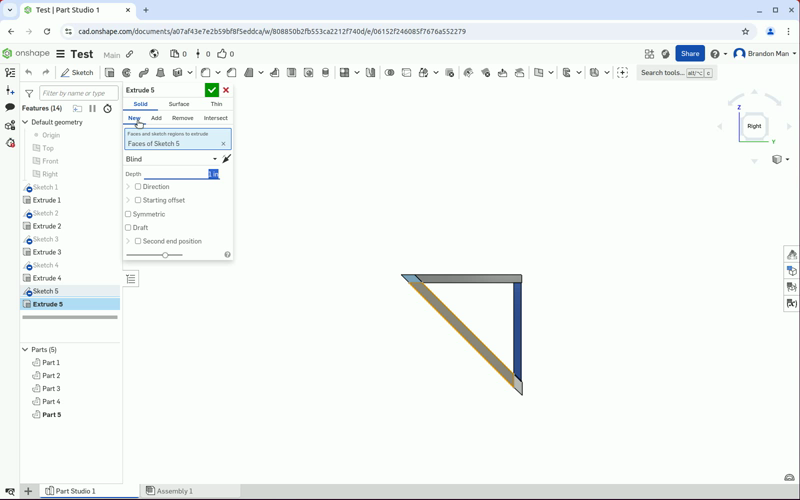
text(4.092)
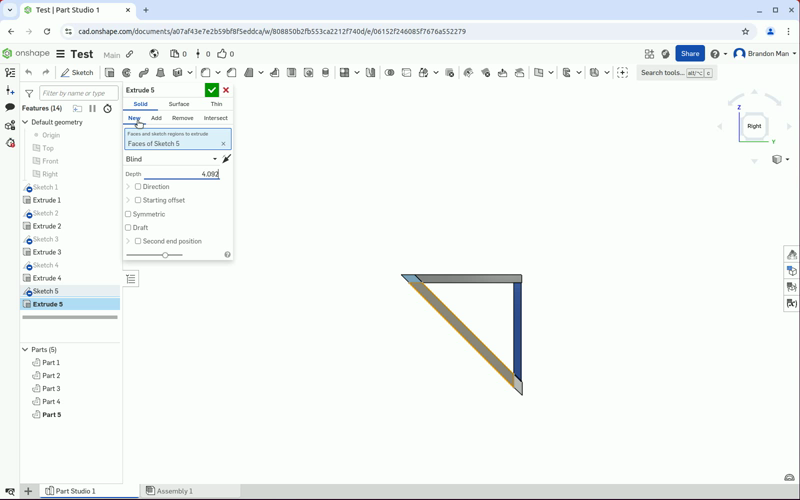
key(enter)
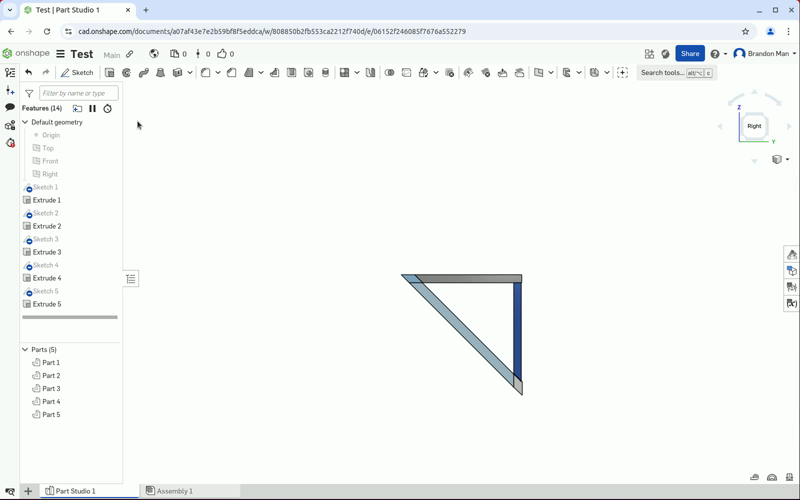
key(shift+h)
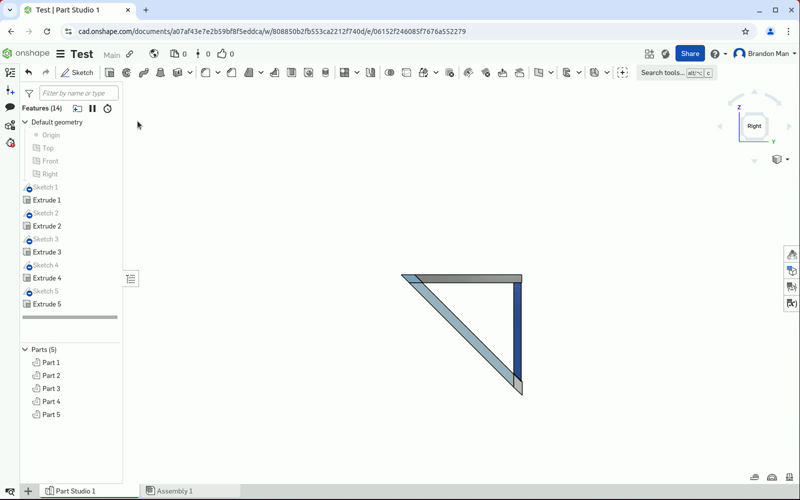
key(shift+h)
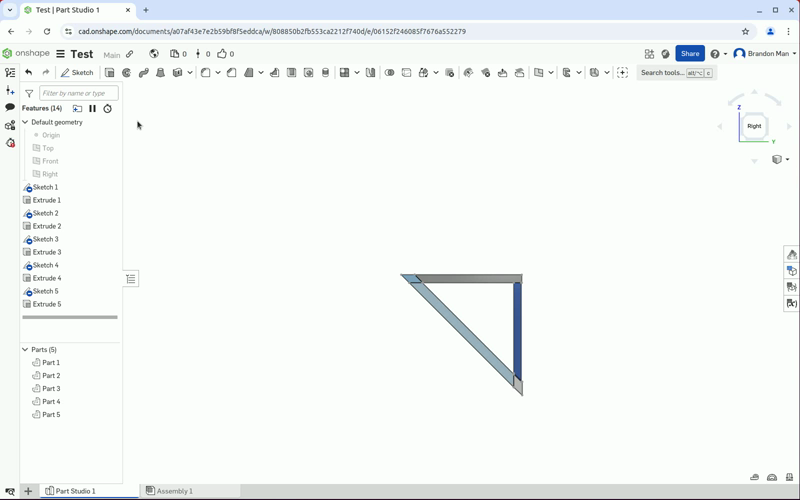
key(shift+7)
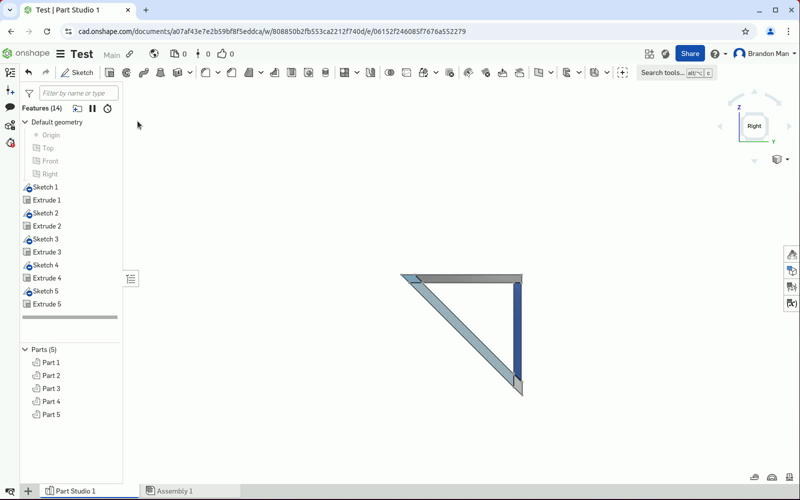
key(right, 2)
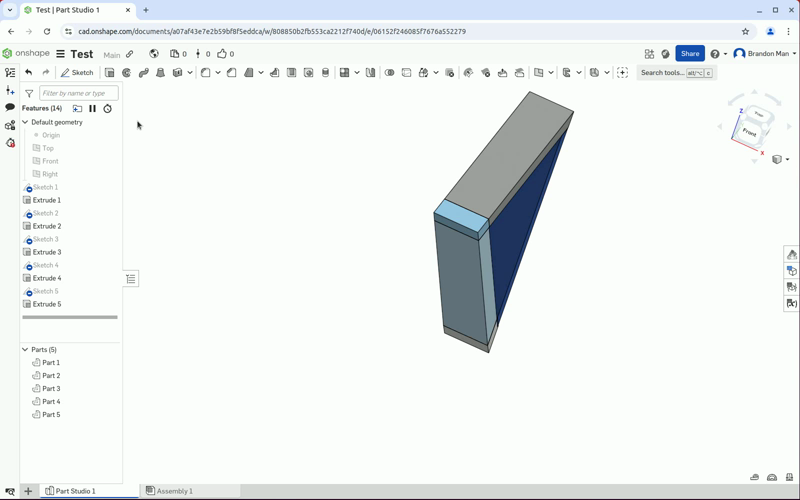
key(down, 2)
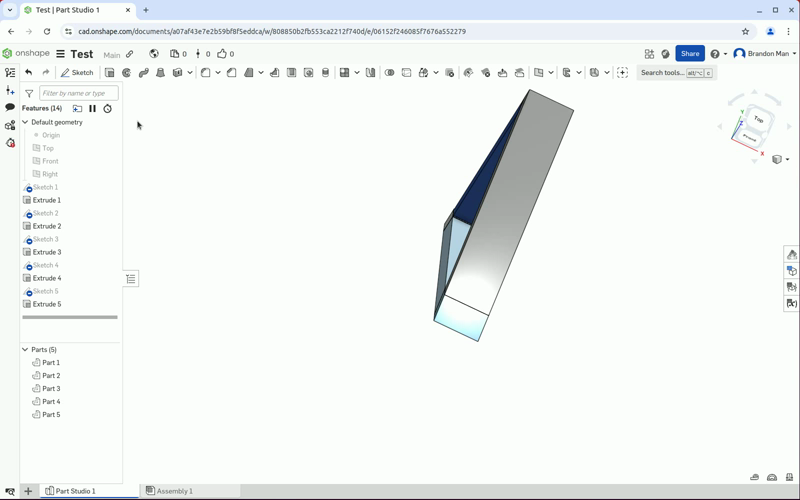
key(up, 2)
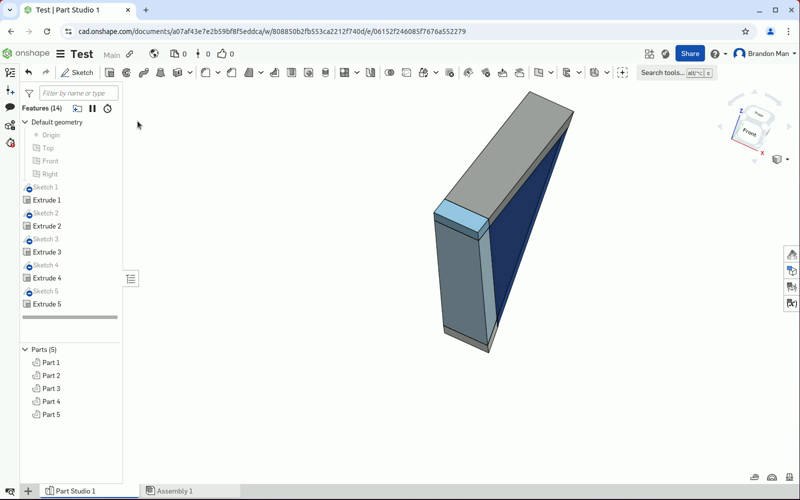
key(left, 2)
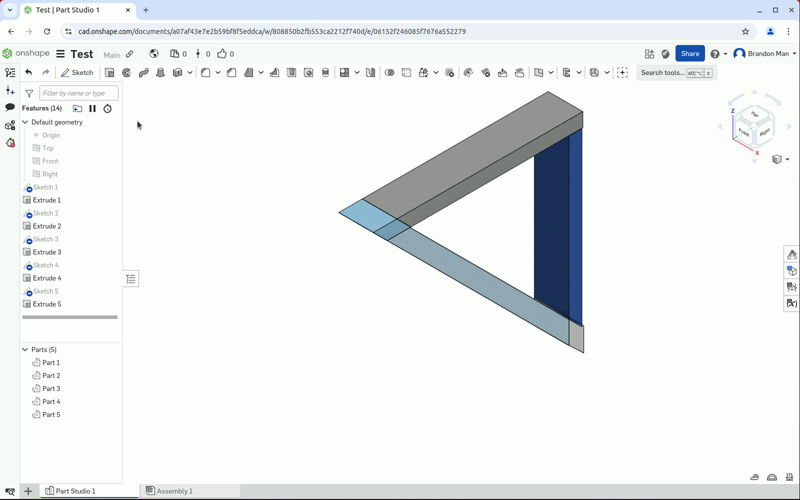
mouse_move(73, 189)
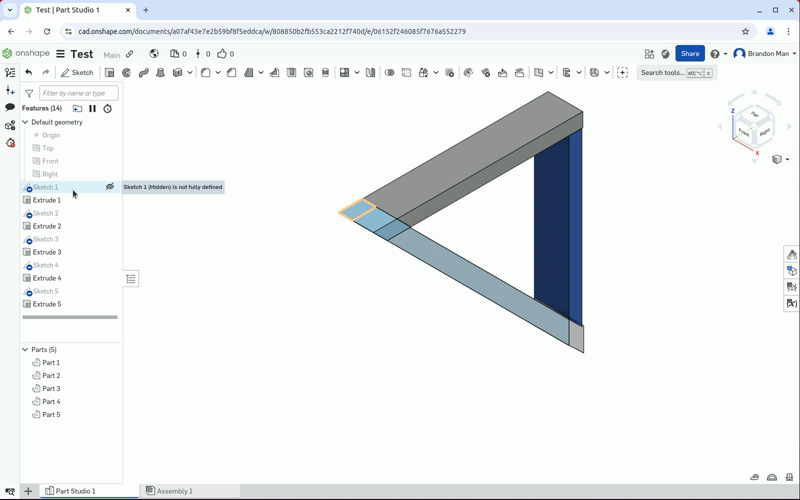
click(73, 189)